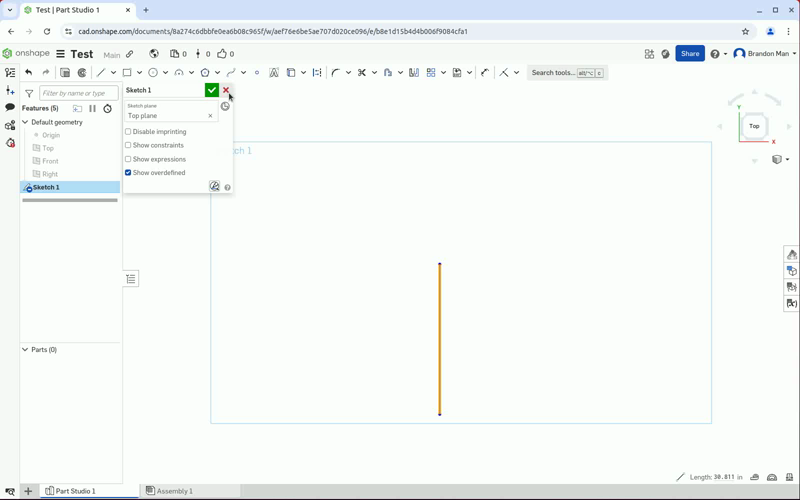
key(shift+h)
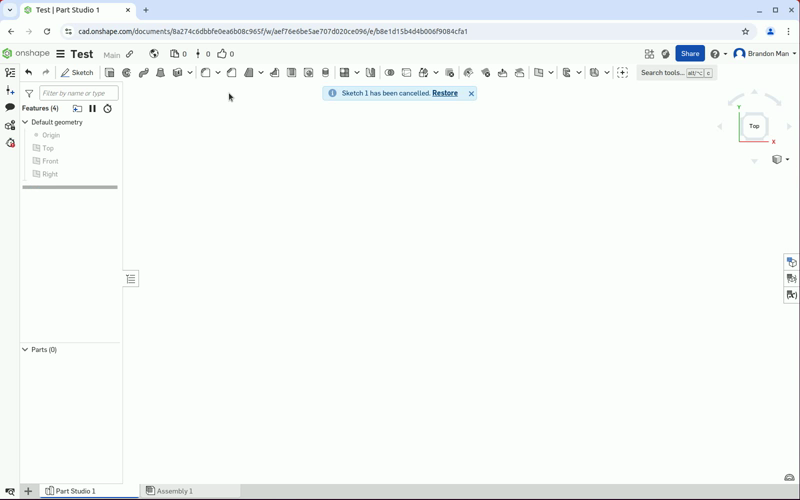
mouse_move(73, 352)
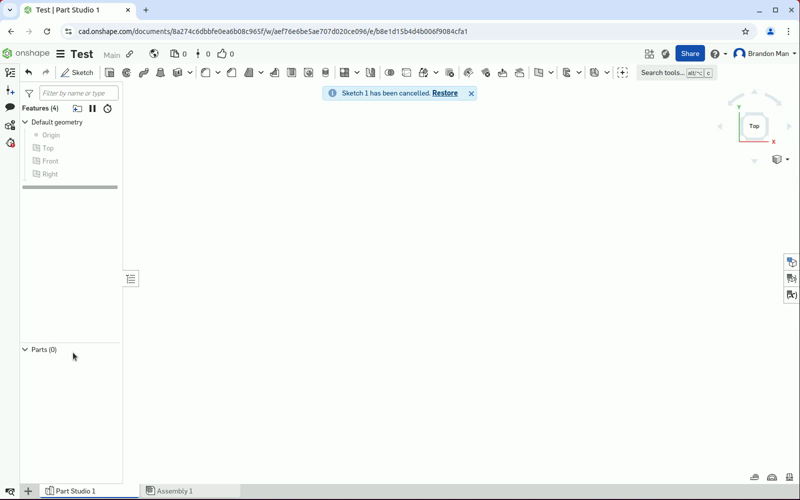
key(y)
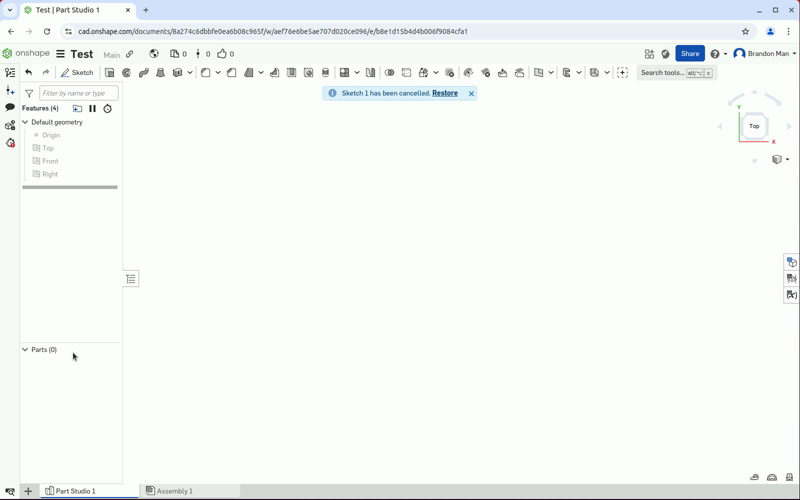
key(shift+p)
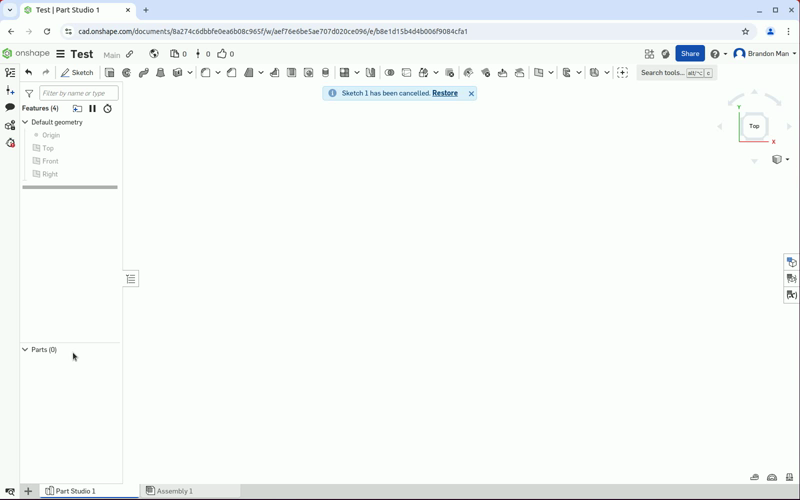
key(space)
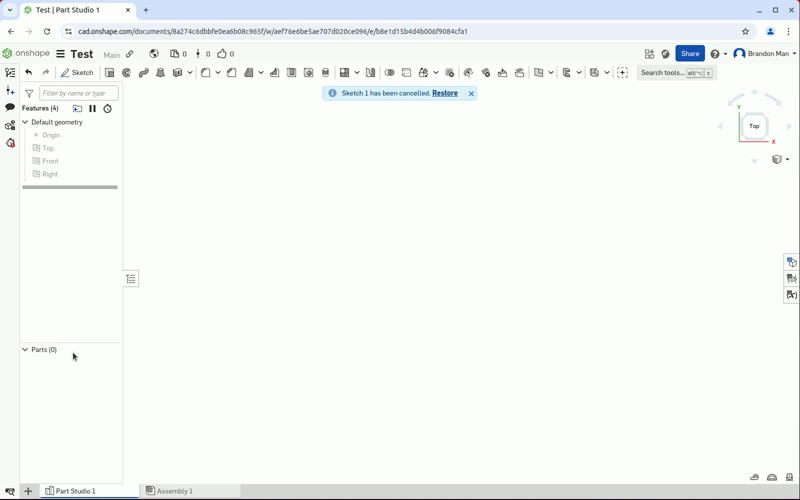
key_down(shift)
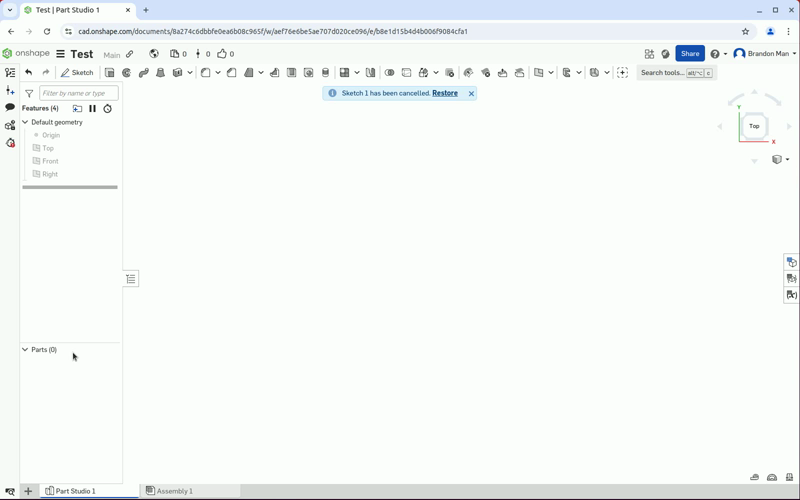
key(up)
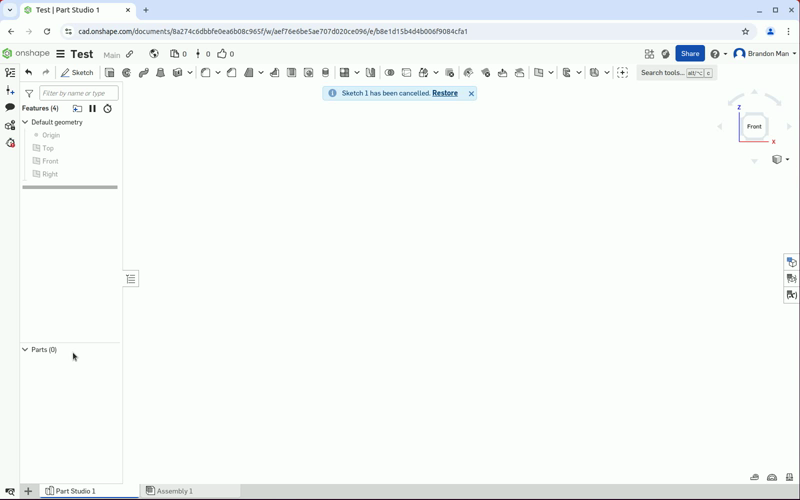
key_up(shift)
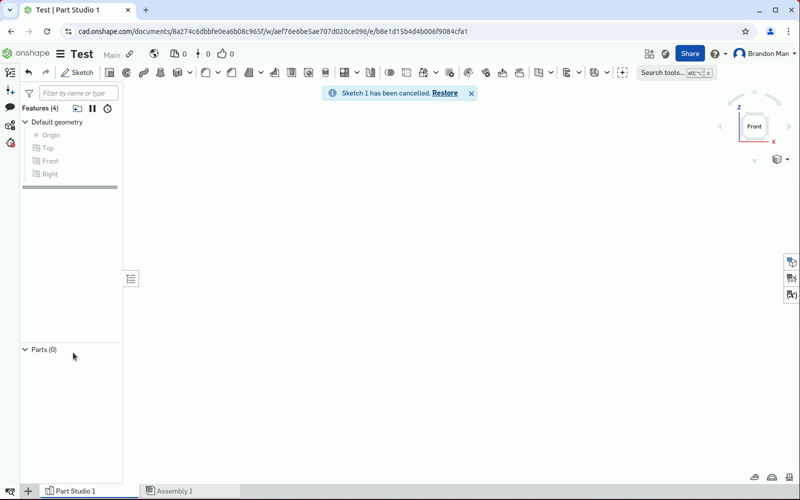
key(space)
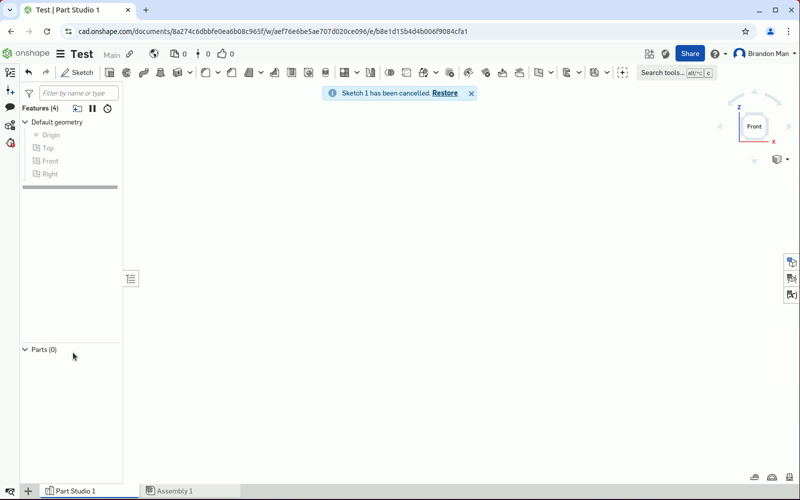
key_down(shift)
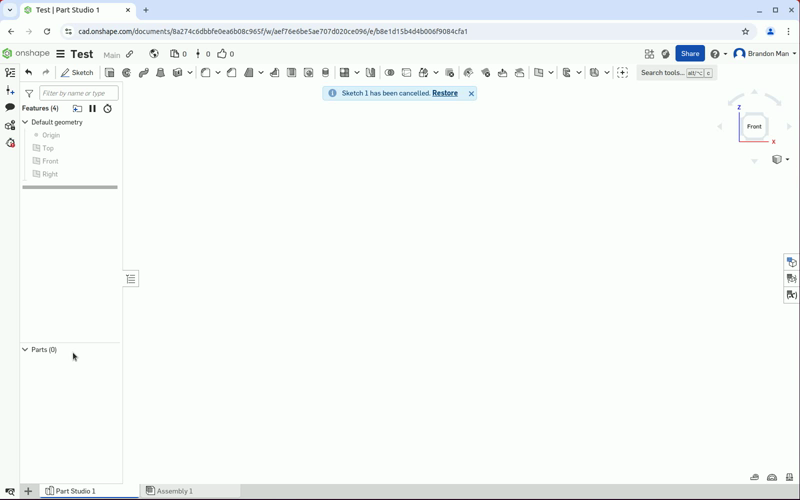
key(left)
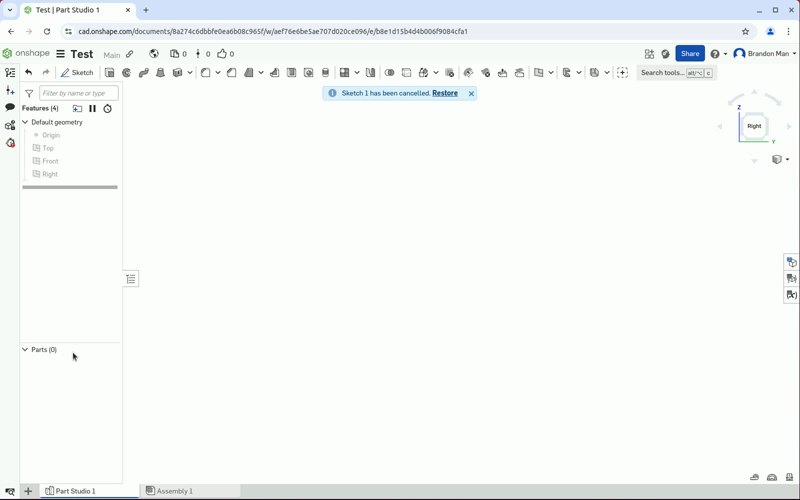
key_up(shift)
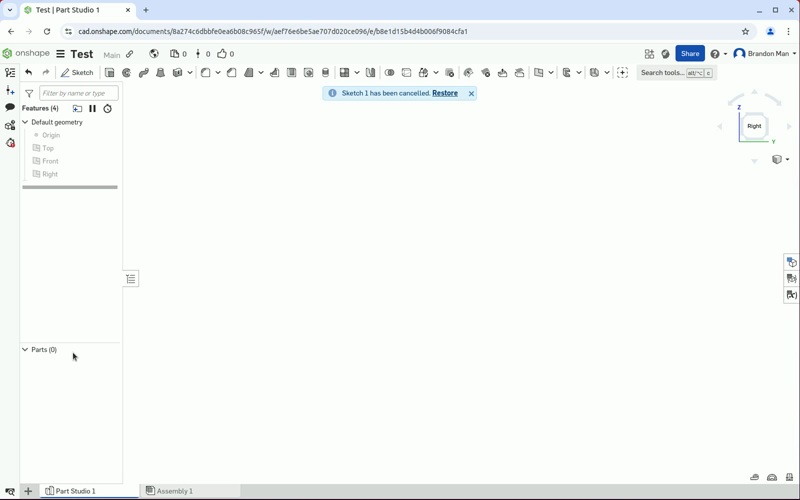
mouse_move(73, 352)
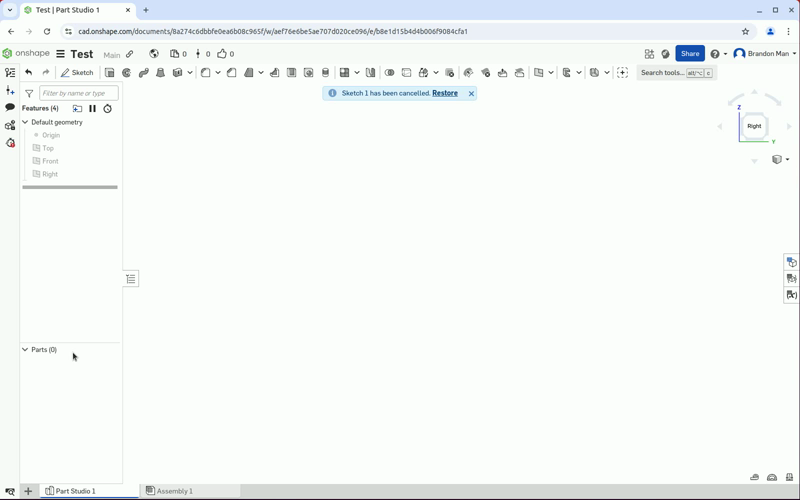
key(shift+y)
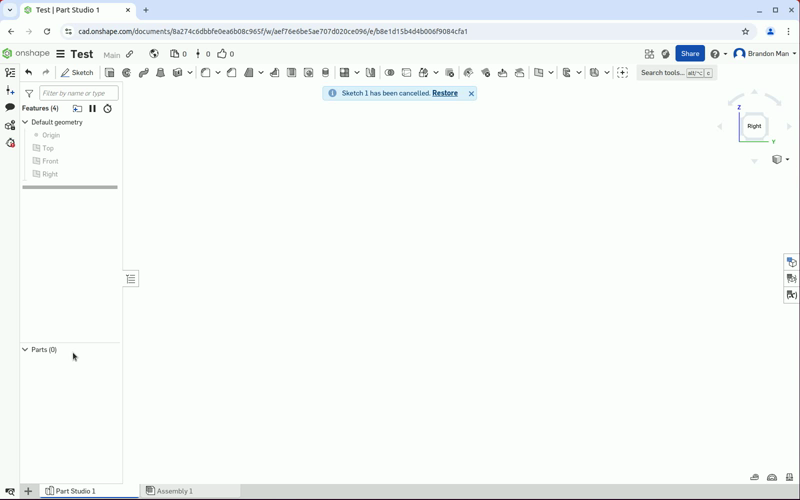
key(shift+s)
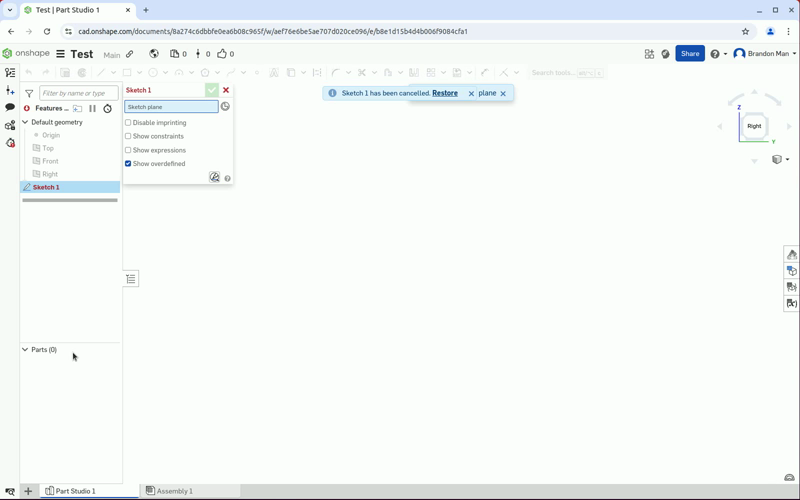
mouse_move(73, 176)
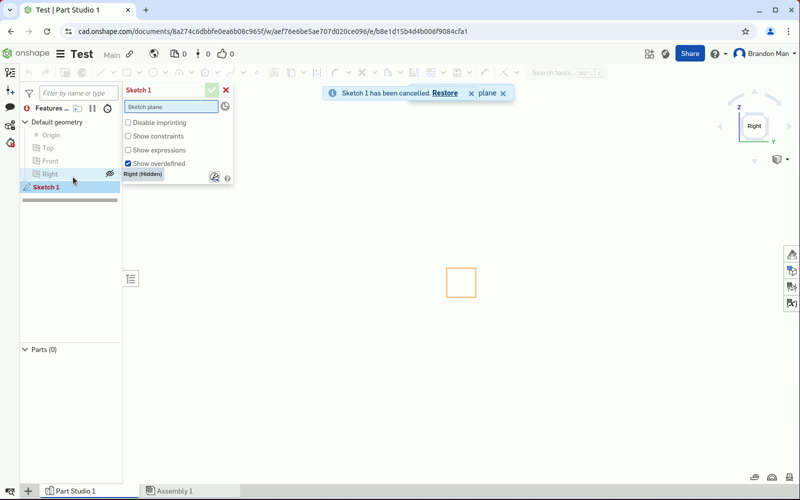
click(73, 176)
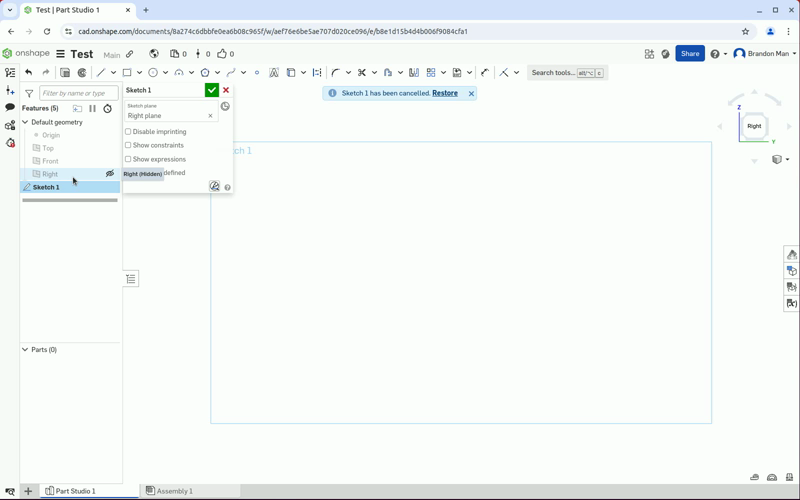
mouse_move(73, 352)
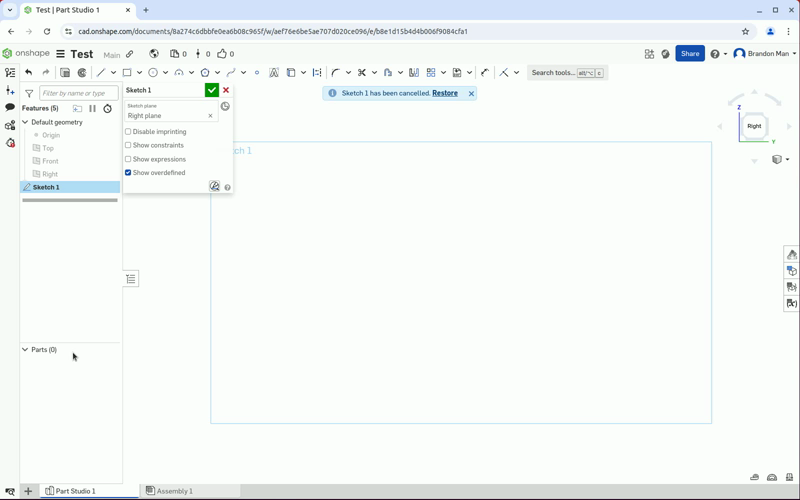
key(y)
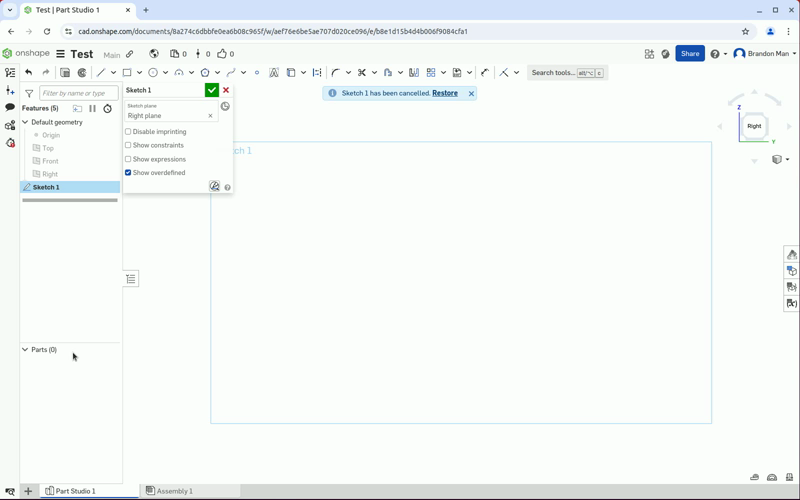
key(l)
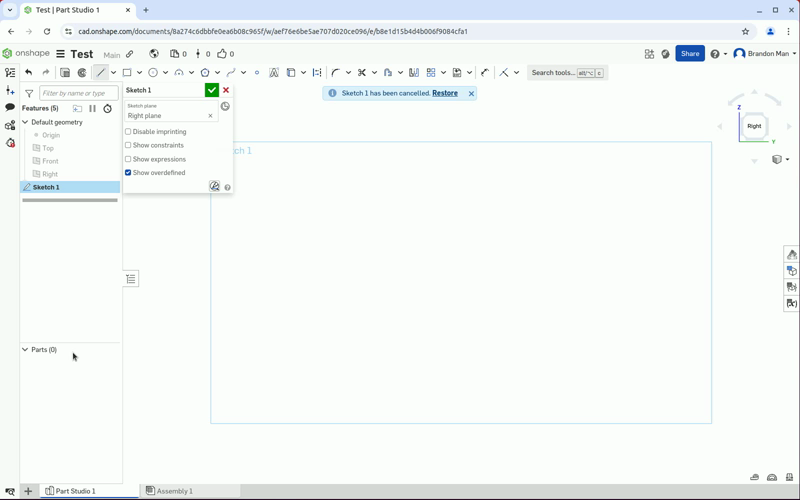
key_down(shift)
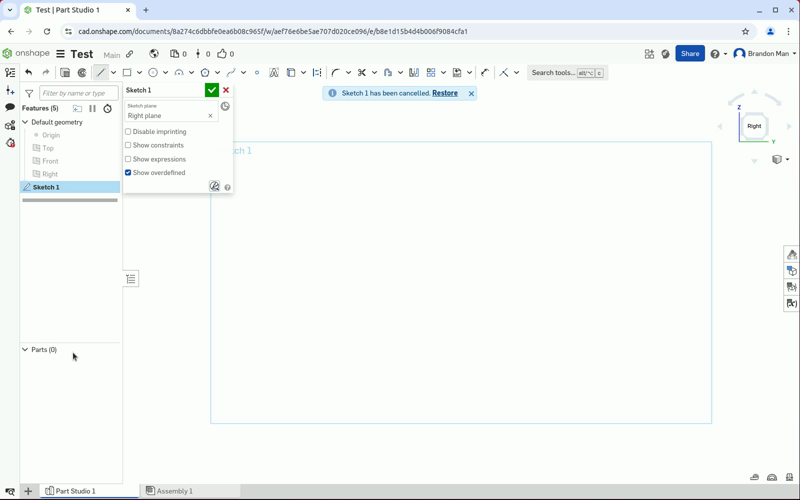
mouse_move(452, 282)
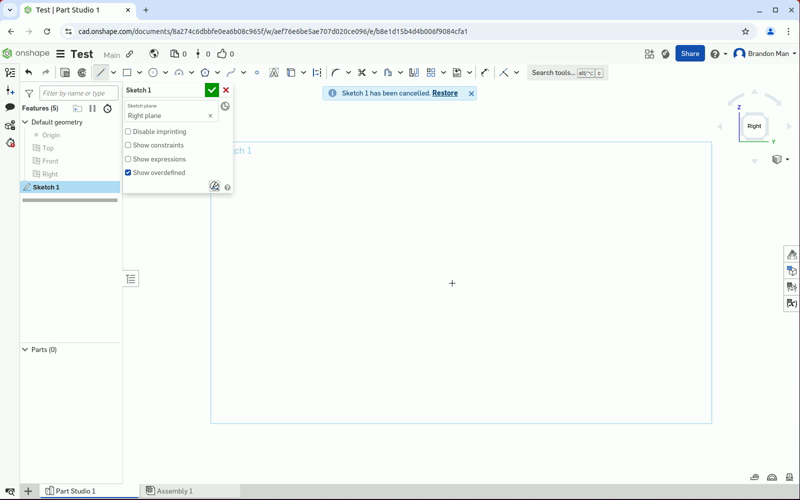
click(452, 282)
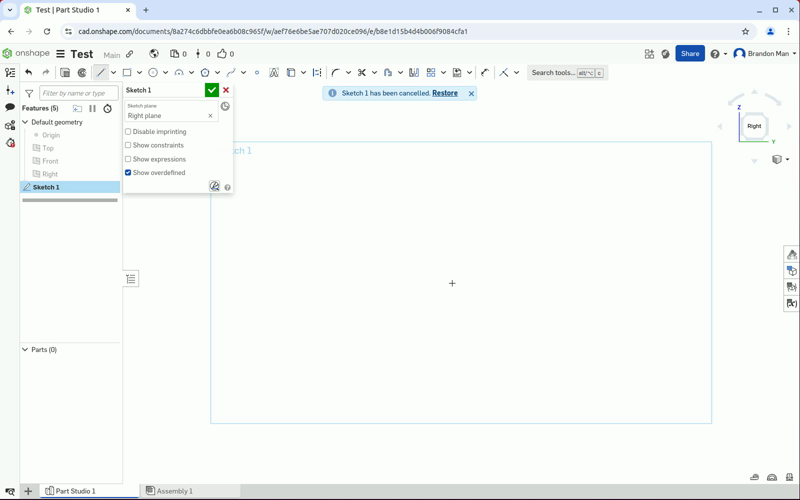
key_up(shift)
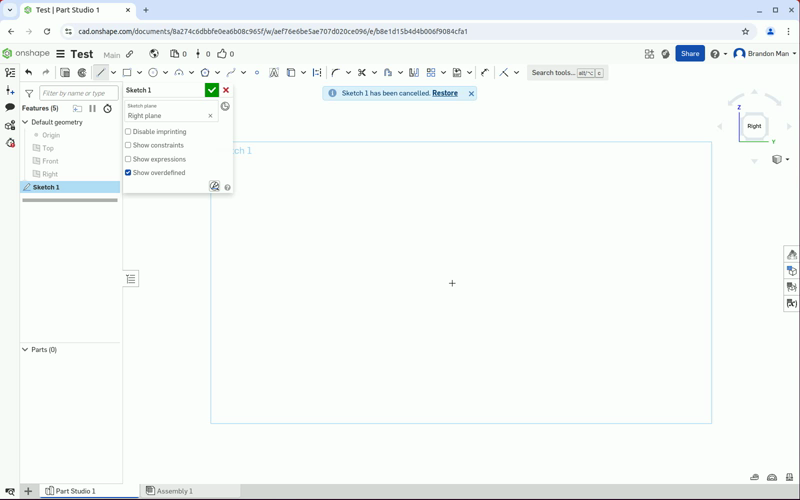
key_down(shift)
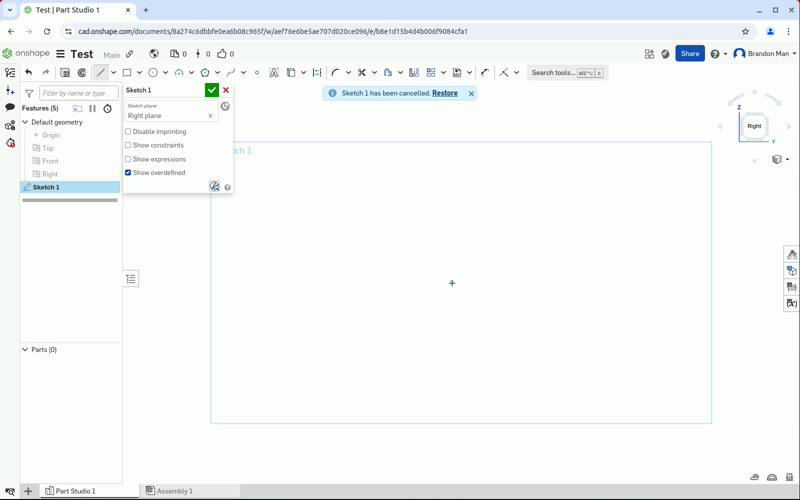
mouse_move(482, 282)
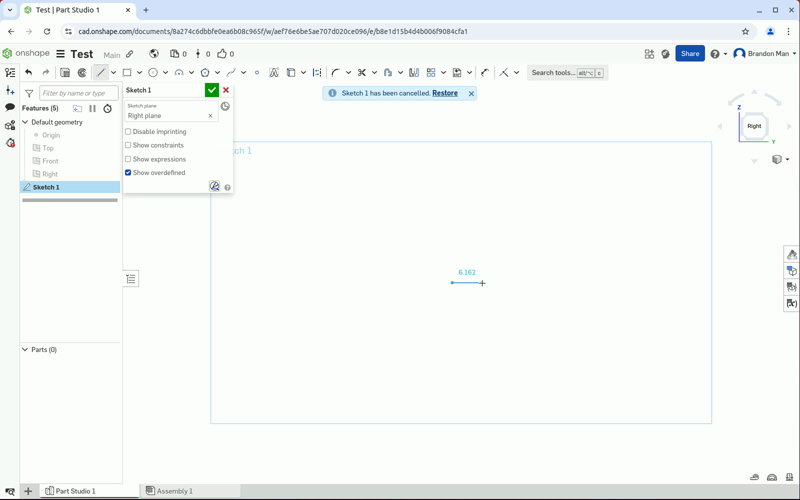
mouse_move(461, 282)
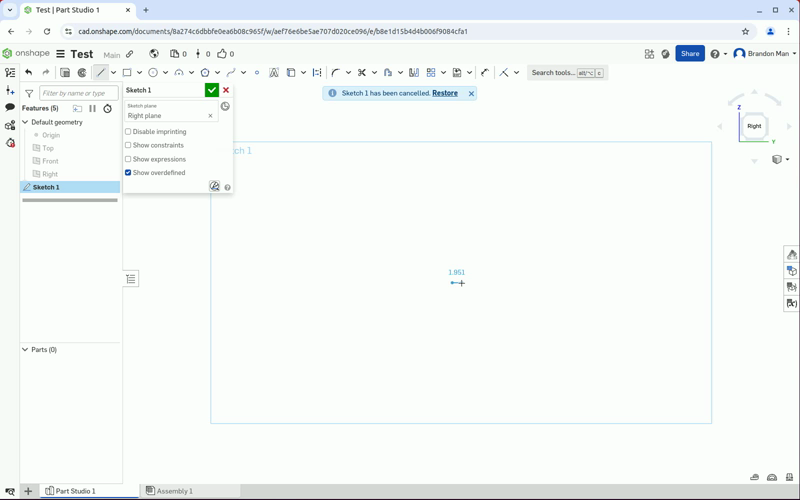
click(461, 282)
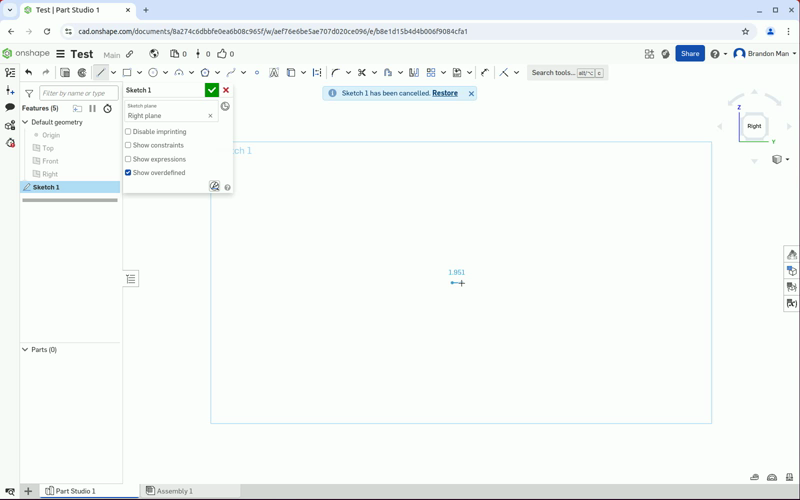
key_up(shift)
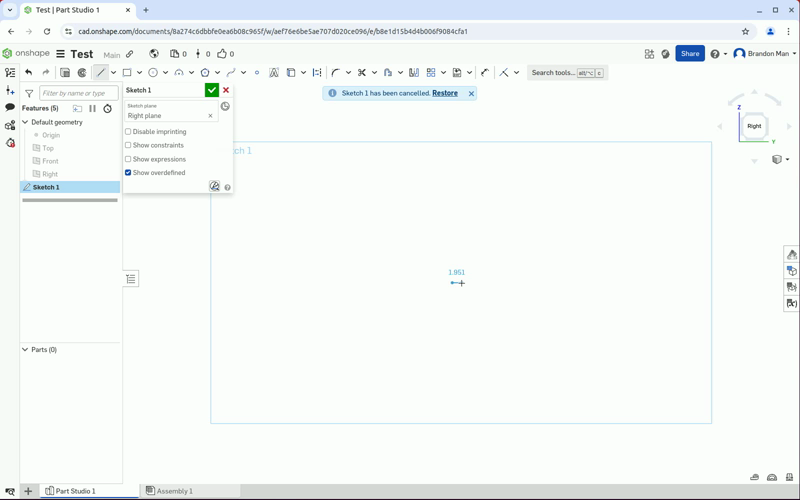
key_down(shift)
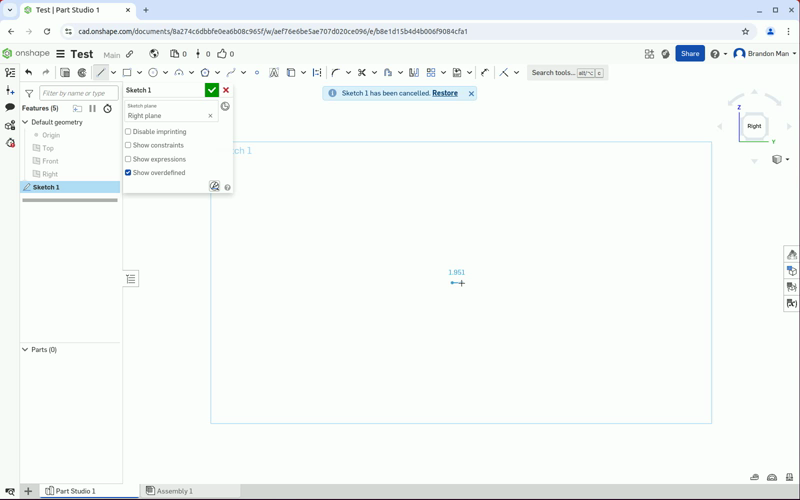
mouse_move(491, 282)
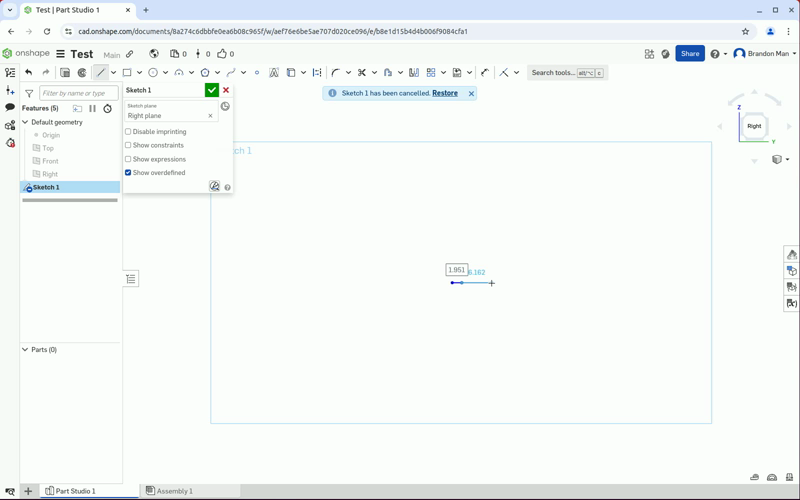
mouse_move(461, 273)
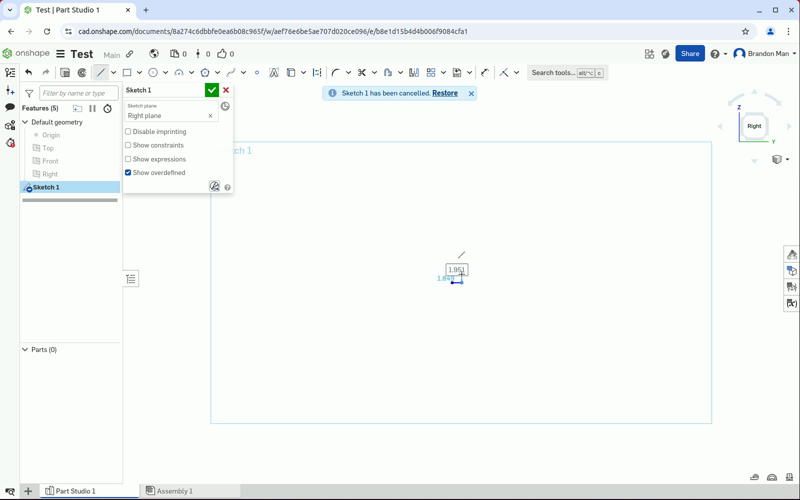
click(461, 273)
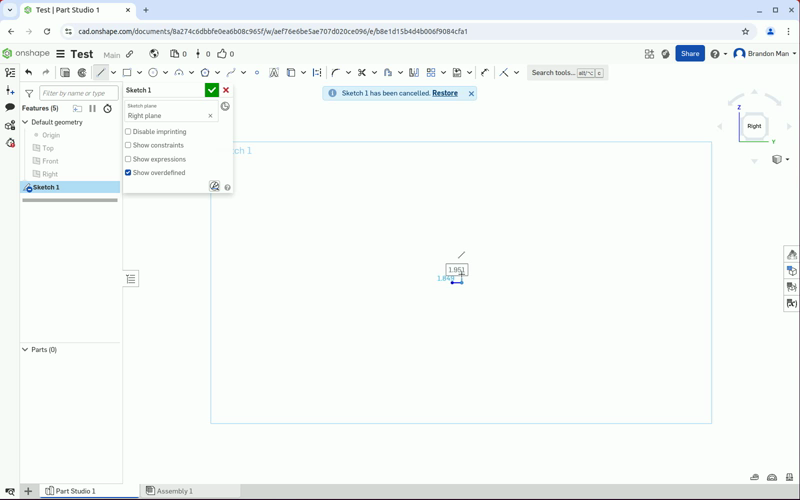
key_up(shift)
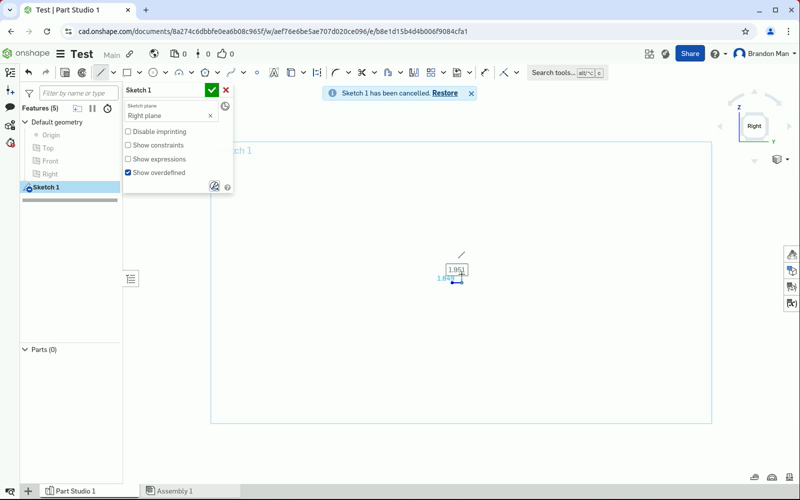
mouse_move(491, 273)
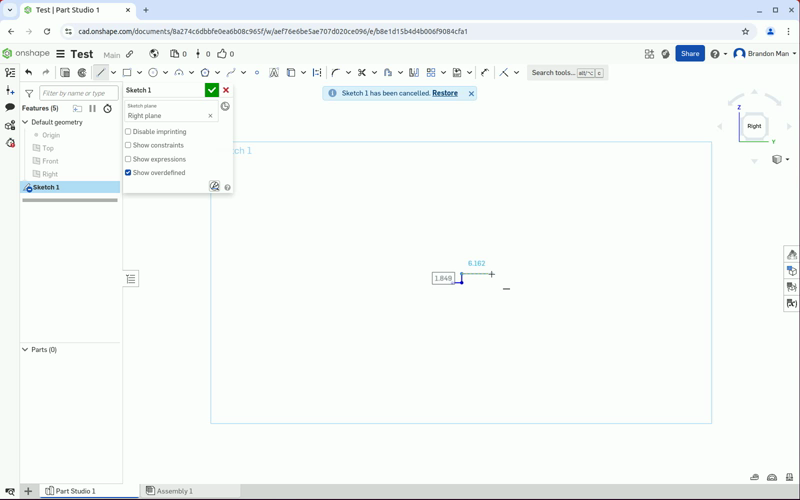
key_down(shift)
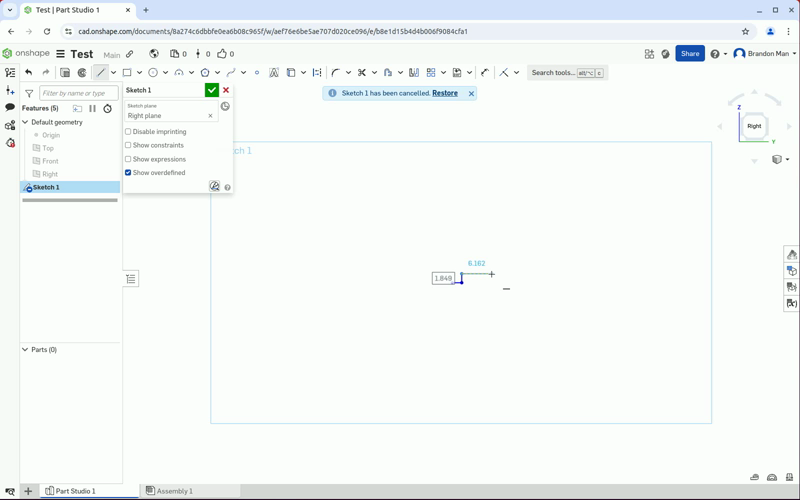
mouse_move(452, 282)
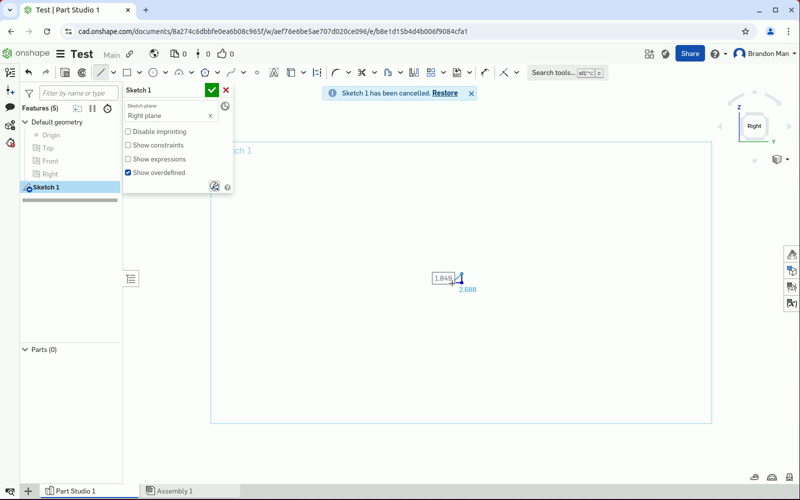
key_up(shift)
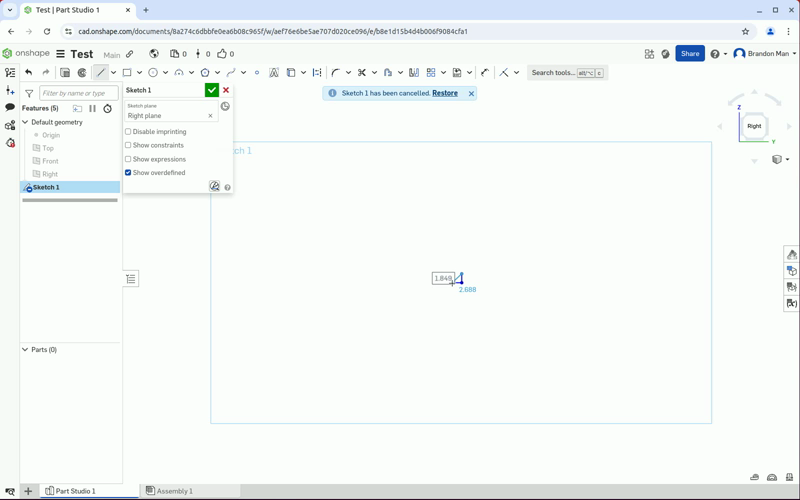
click(452, 282)
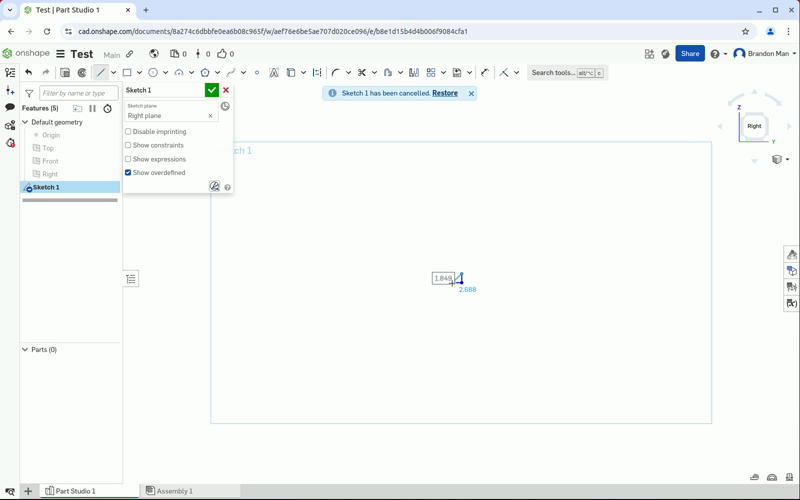
key(esc)
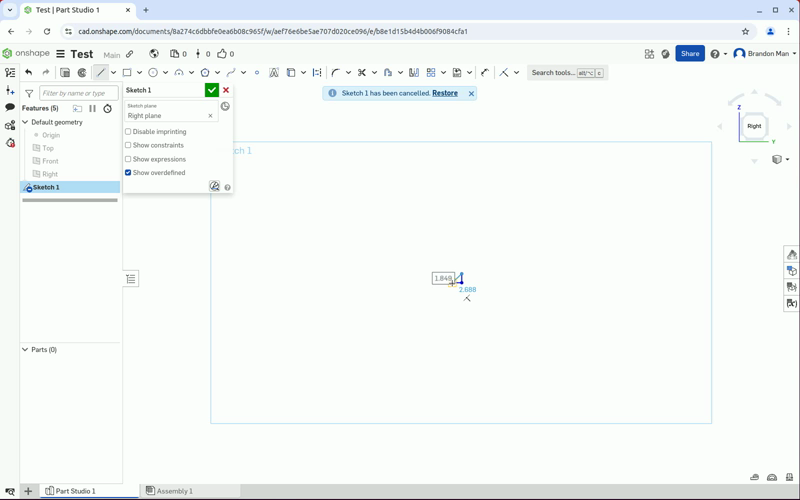
key(l)
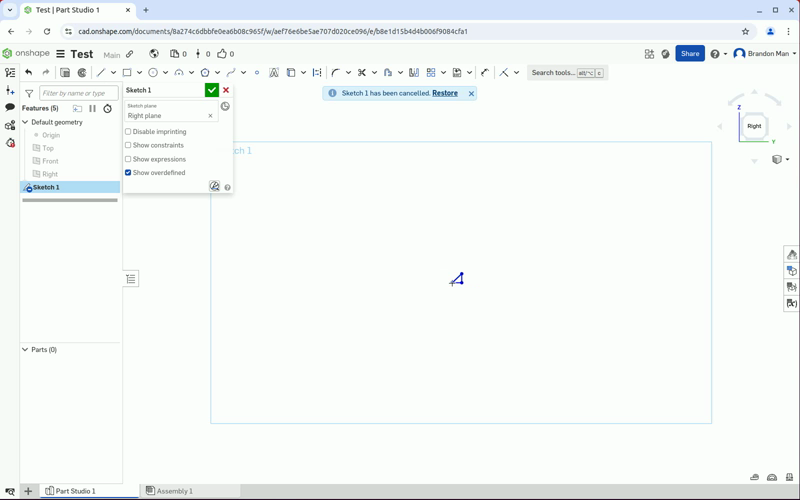
key_down(shift)
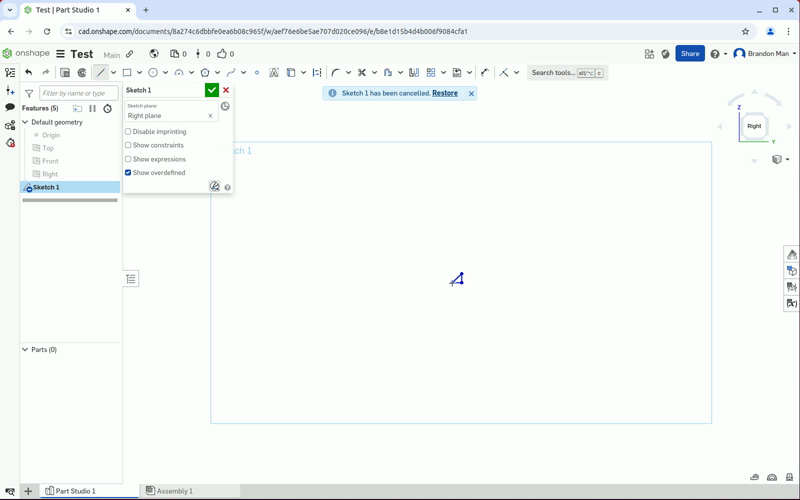
mouse_move(452, 282)
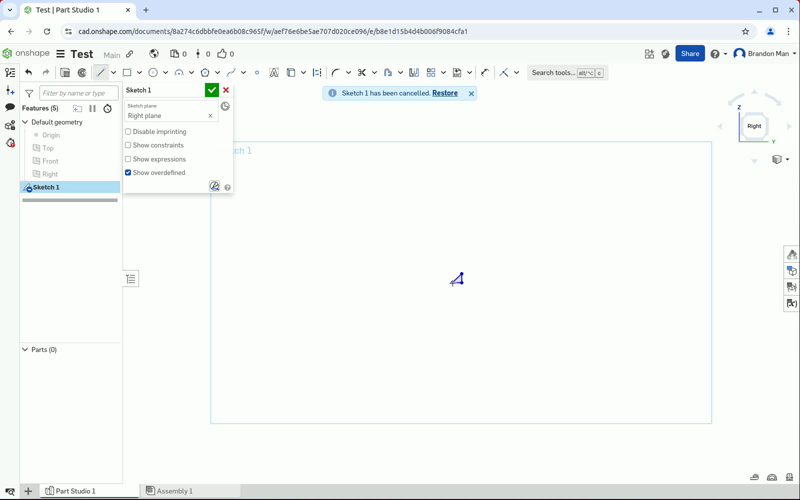
click(452, 282)
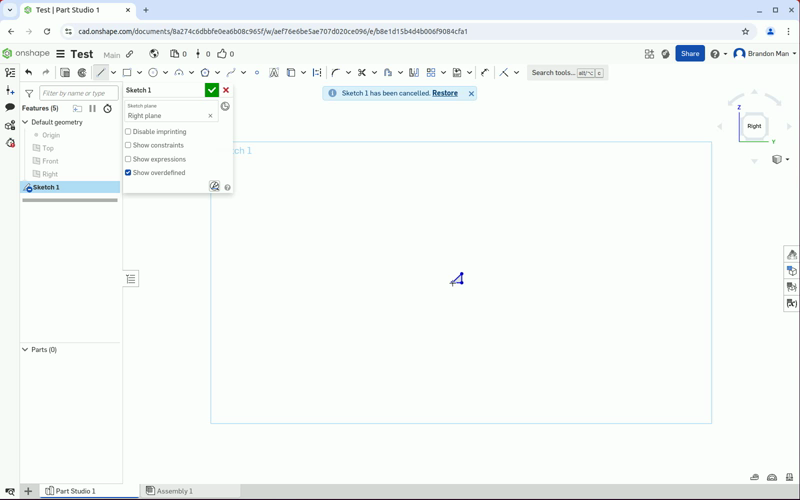
key_up(shift)
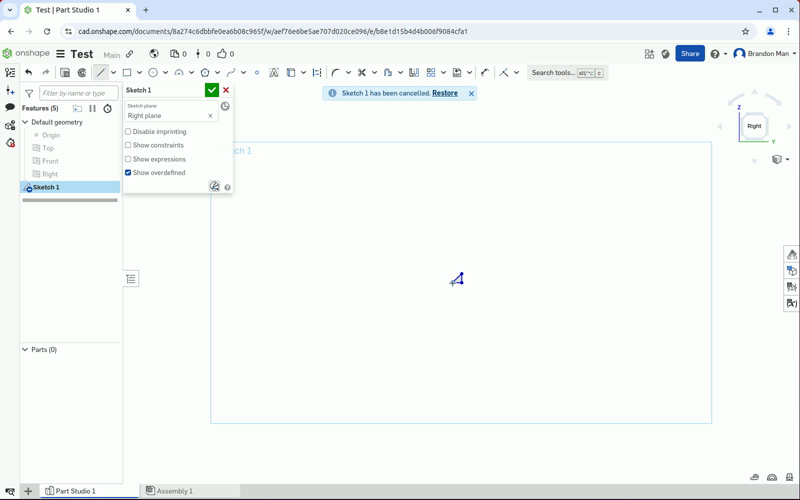
key_down(shift)
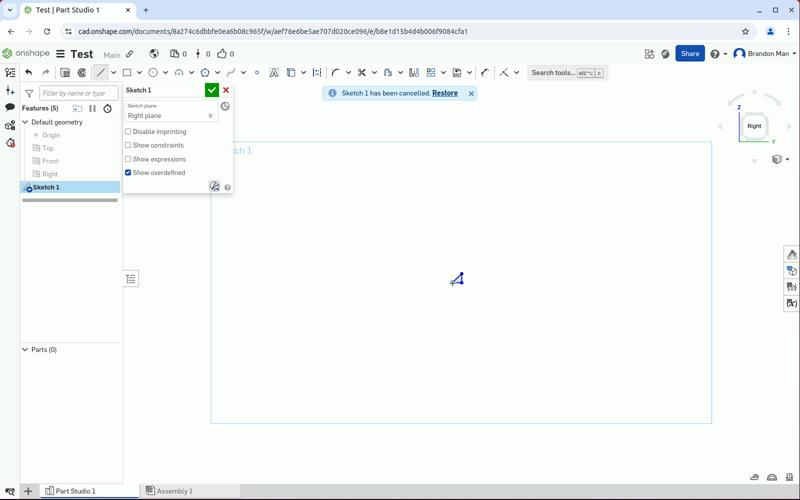
mouse_move(482, 282)
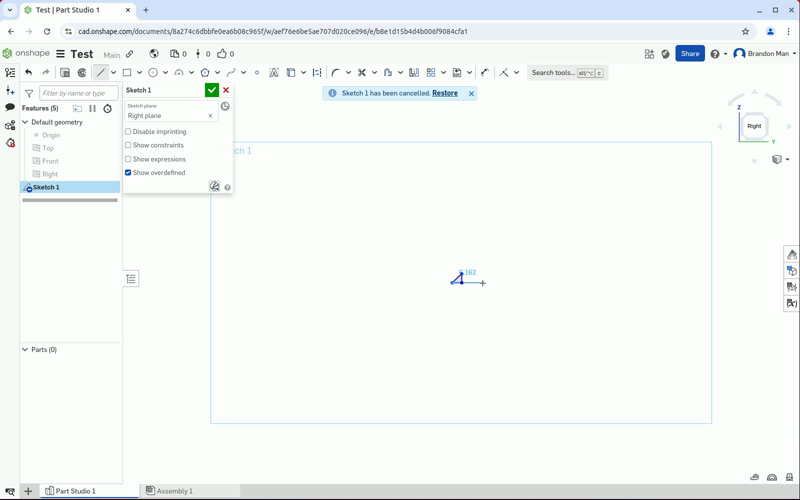
mouse_move(461, 282)
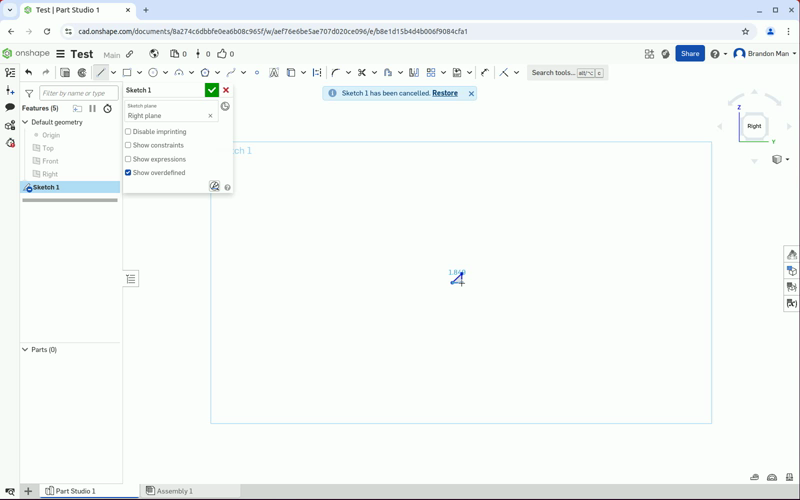
click(461, 282)
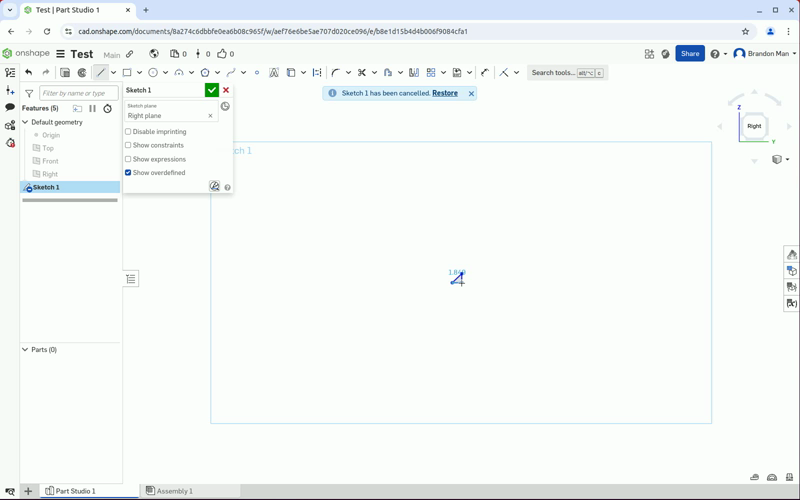
key_up(shift)
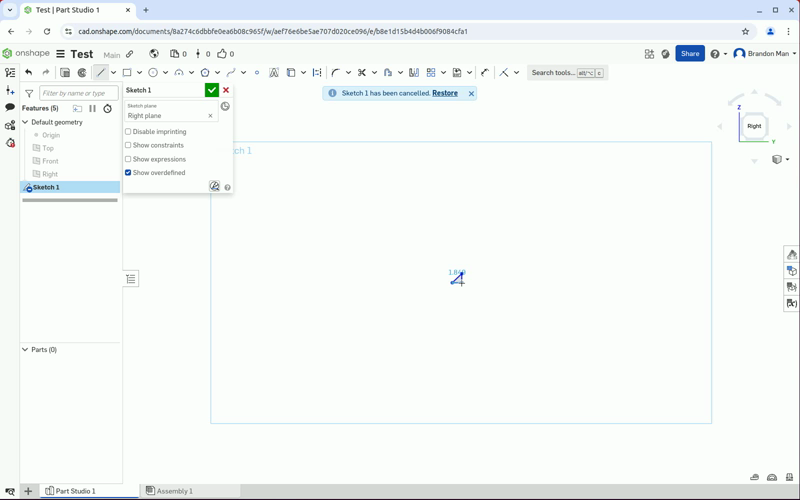
key_down(shift)
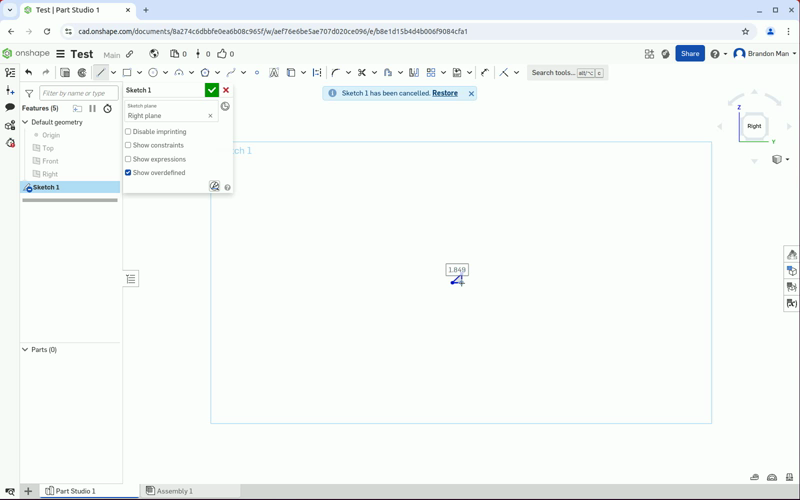
mouse_move(491, 282)
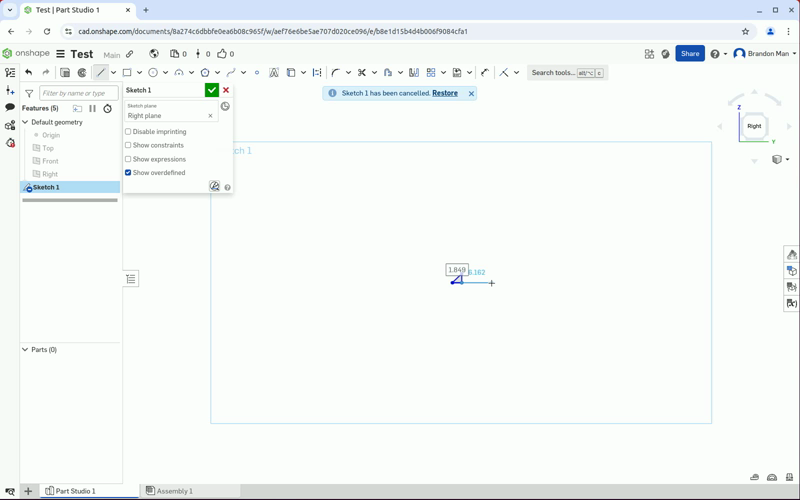
mouse_move(461, 273)
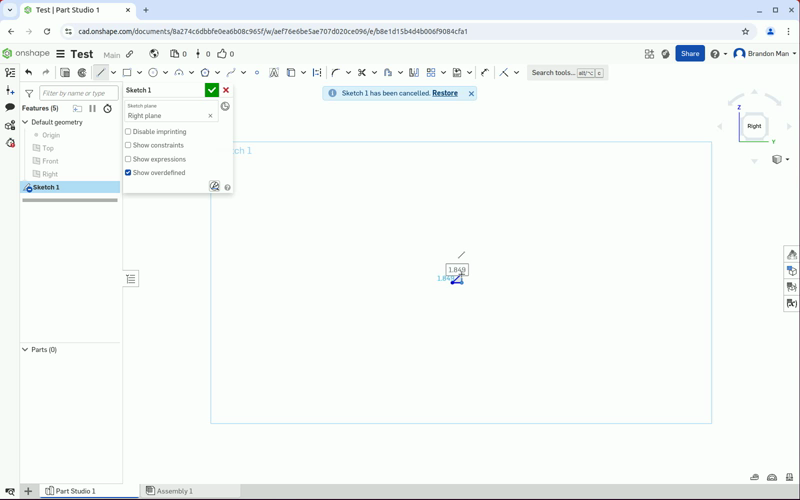
click(461, 273)
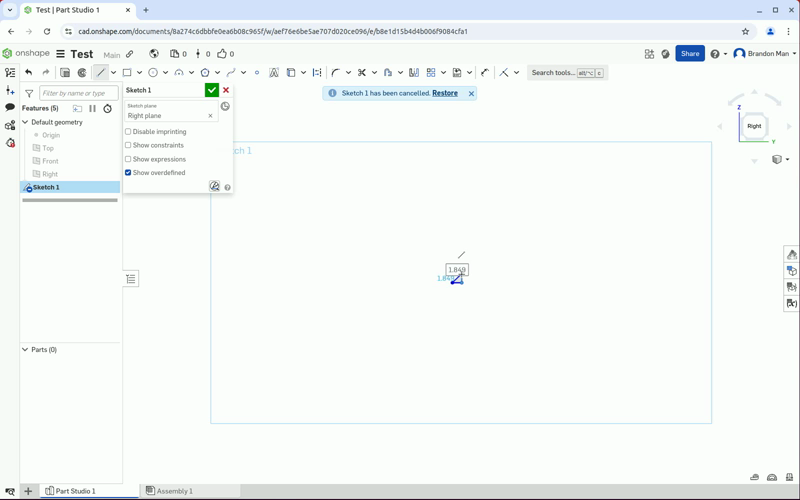
key_up(shift)
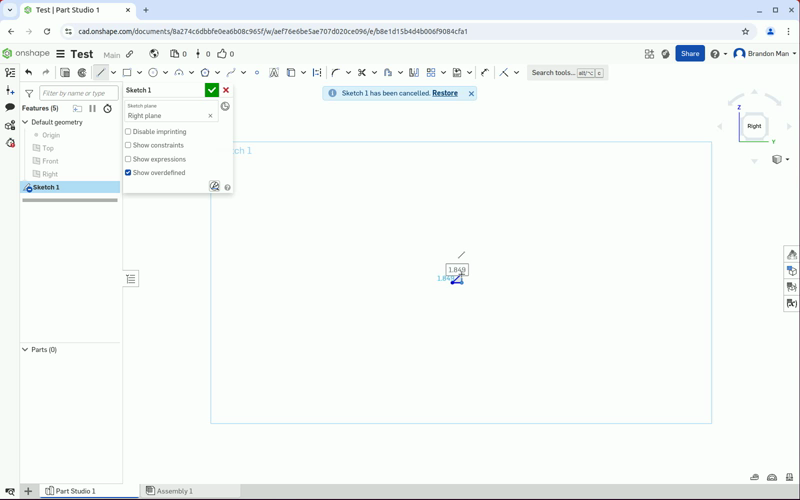
mouse_move(491, 273)
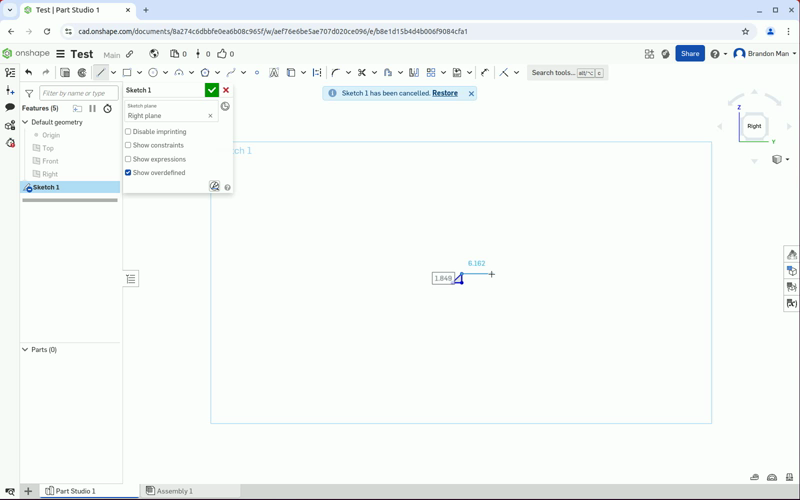
key_down(shift)
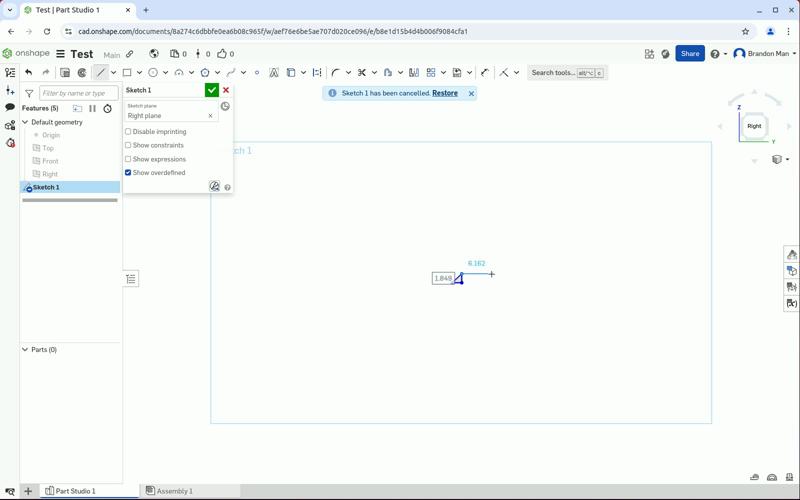
mouse_move(452, 282)
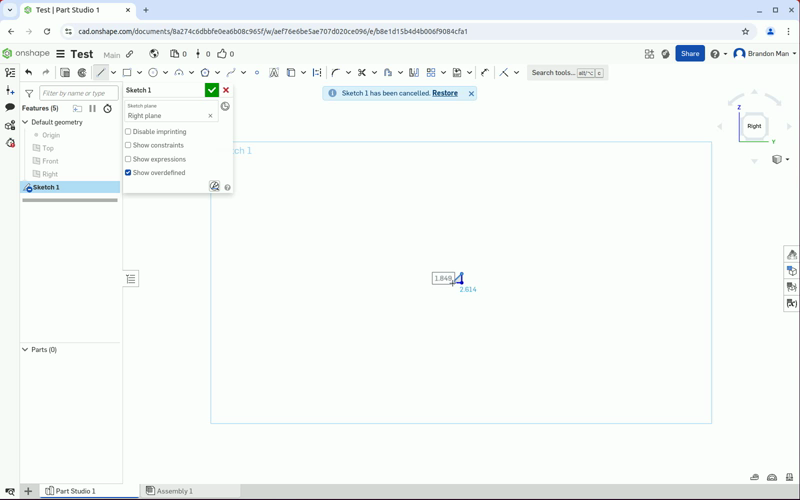
key_up(shift)
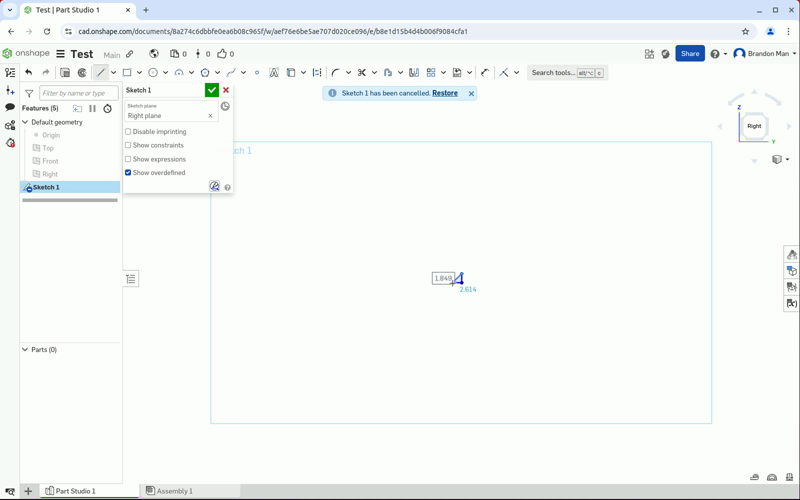
click(452, 282)
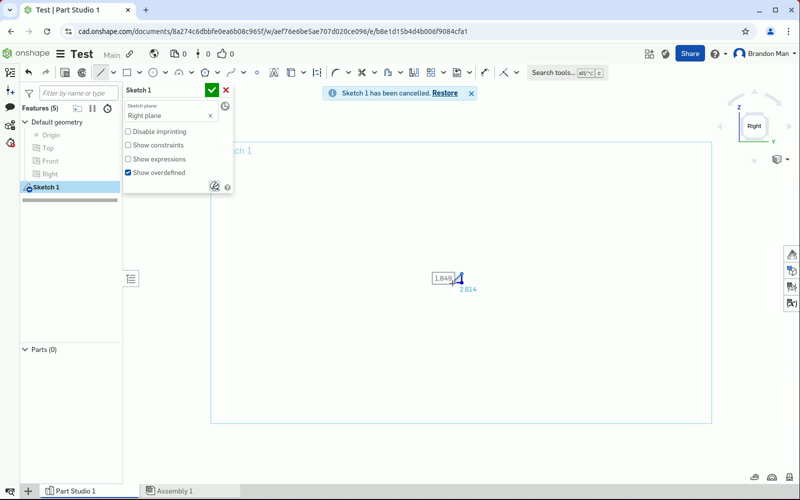
key(esc)
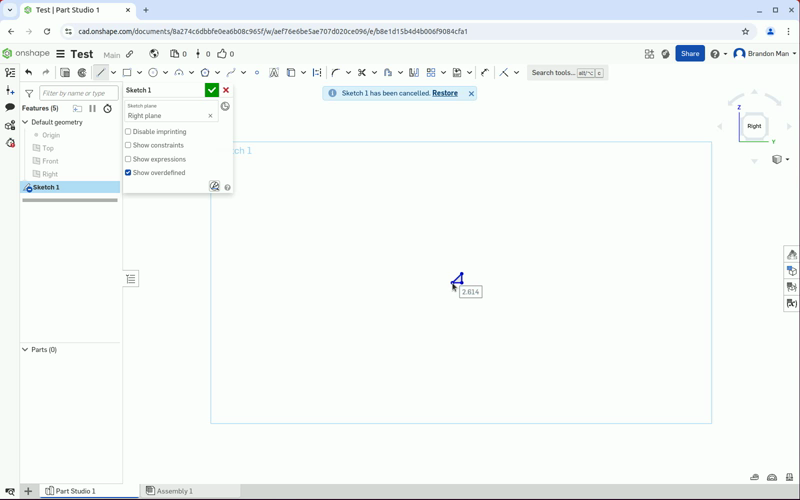
mouse_move(455, 280)
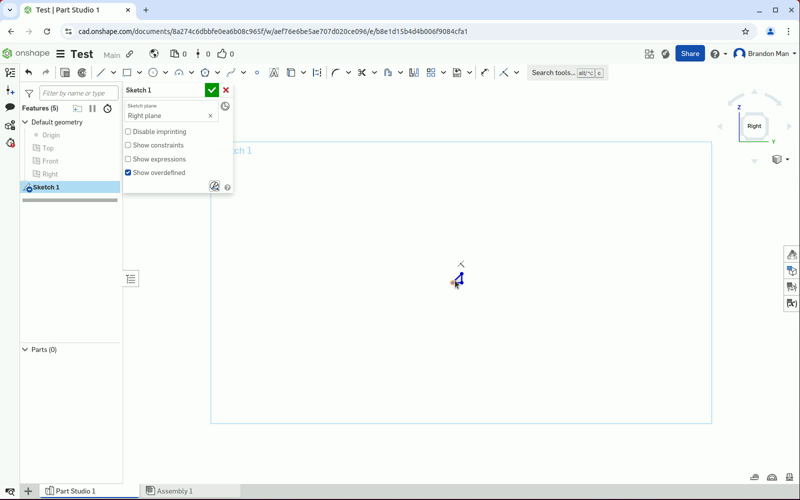
scroll(6)
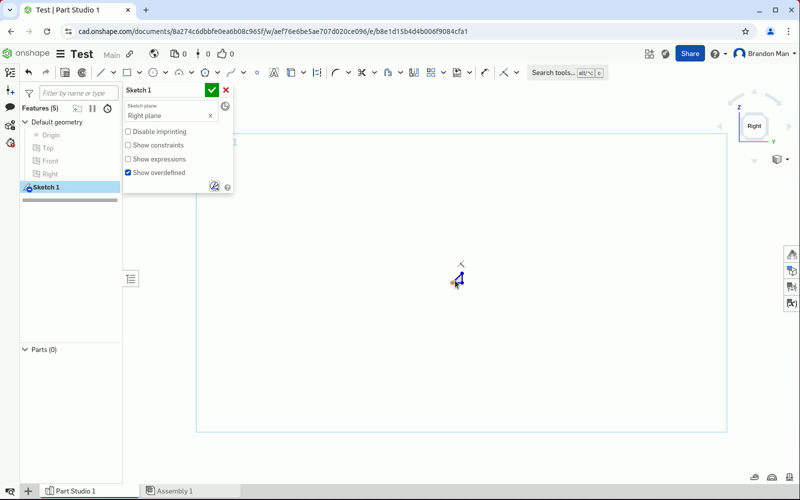
scroll(6)
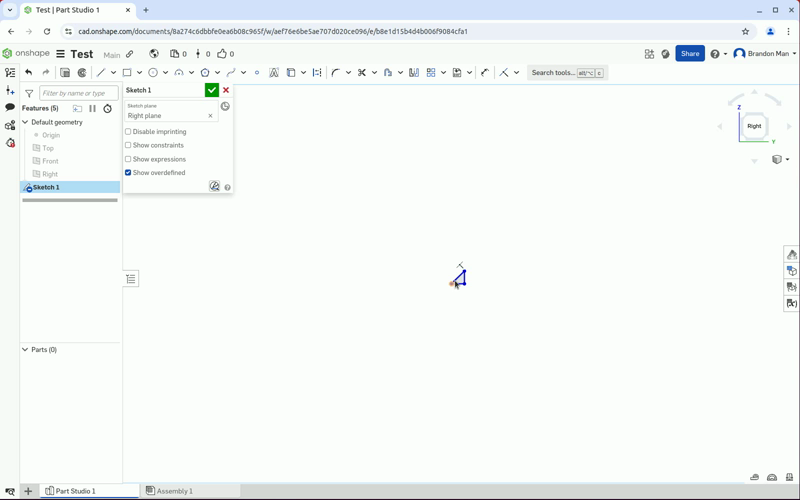
scroll(6)
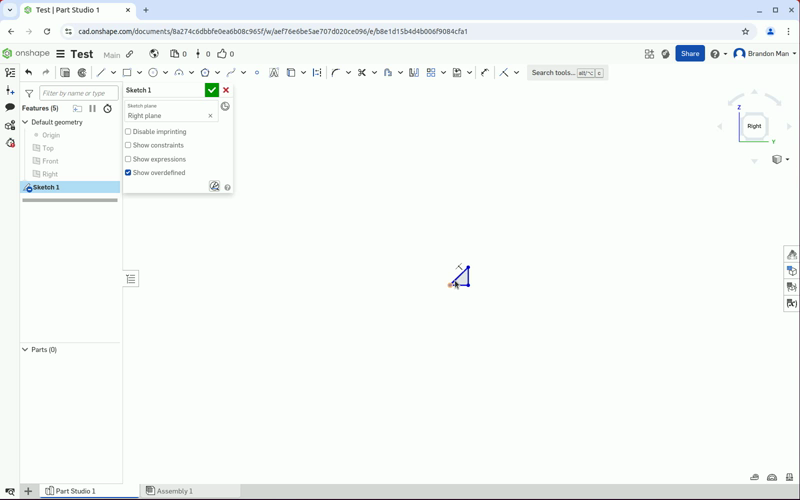
scroll(6)
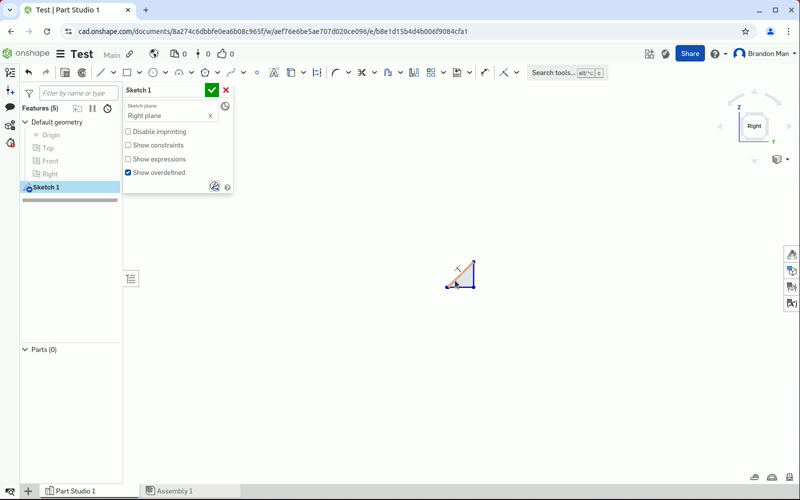
scroll(6)
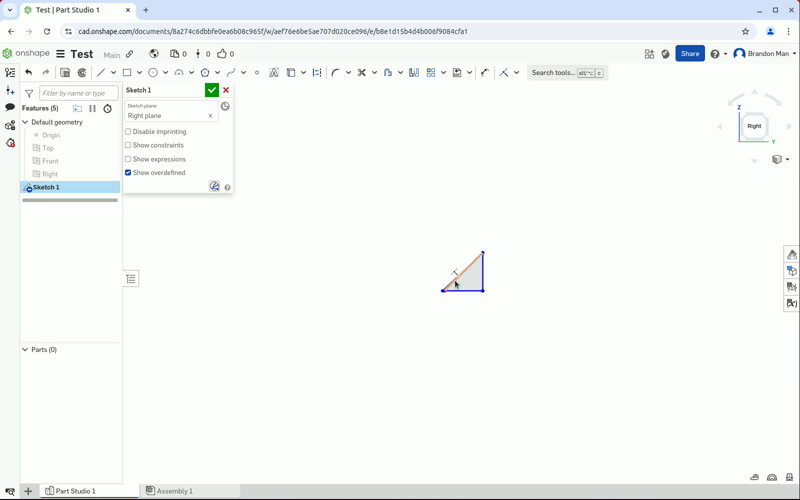
scroll(6)
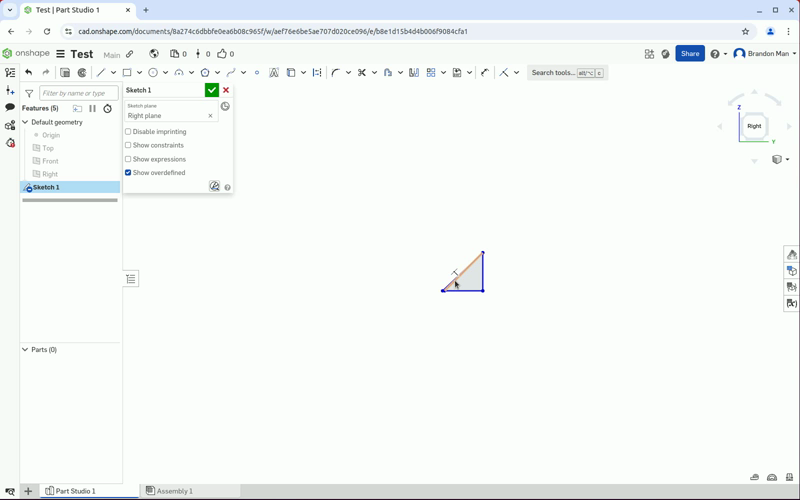
scroll(6)
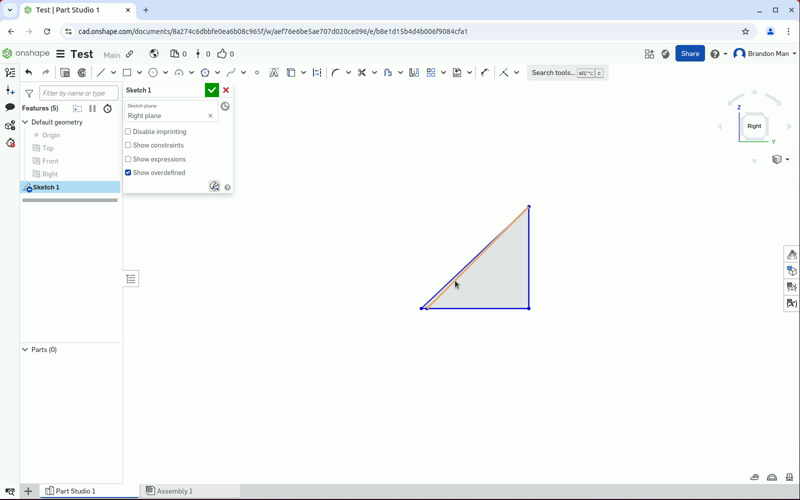
click(455, 280)
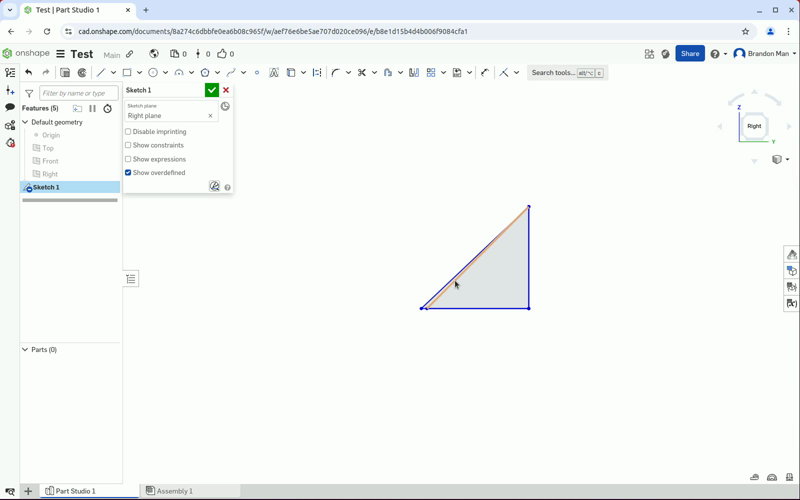
scroll(-6)
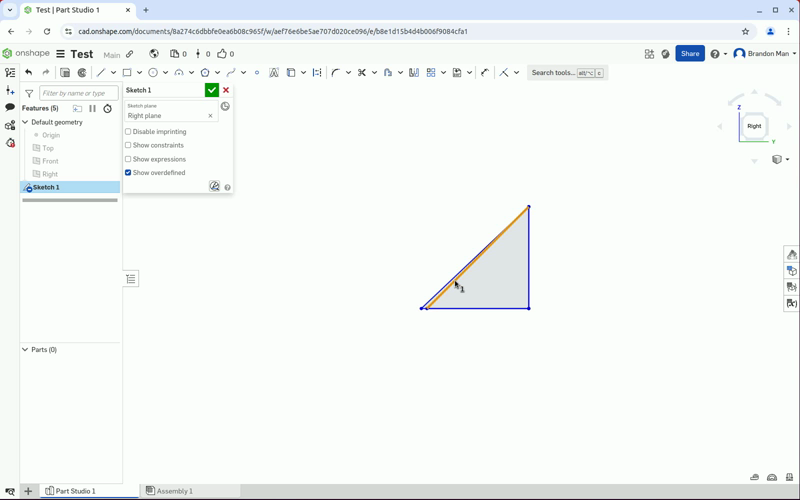
scroll(-6)
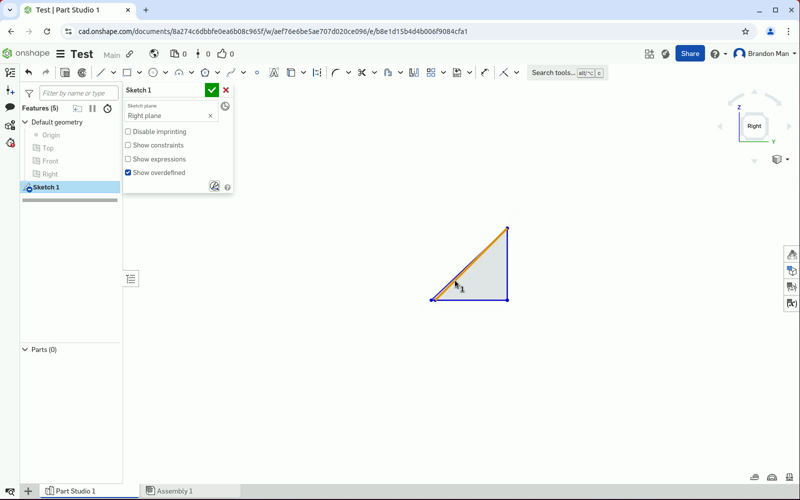
scroll(-6)
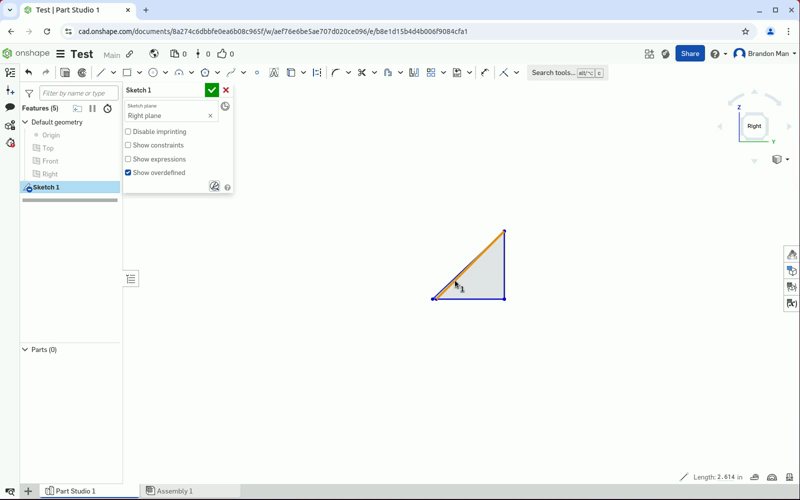
scroll(-6)
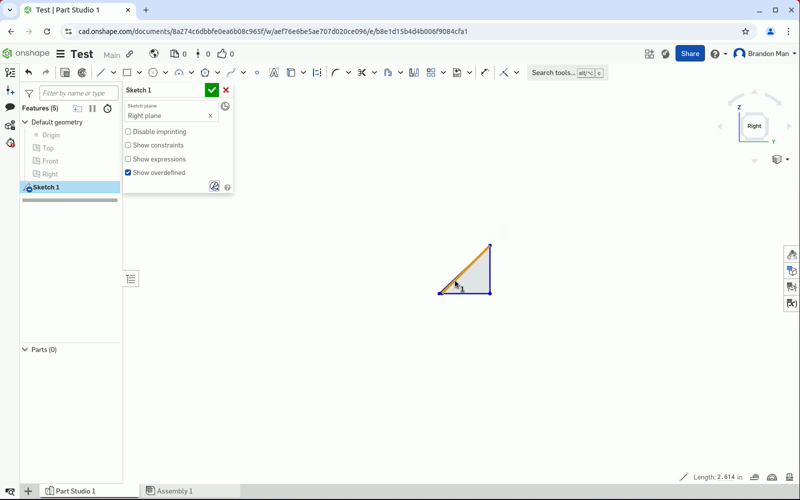
scroll(-6)
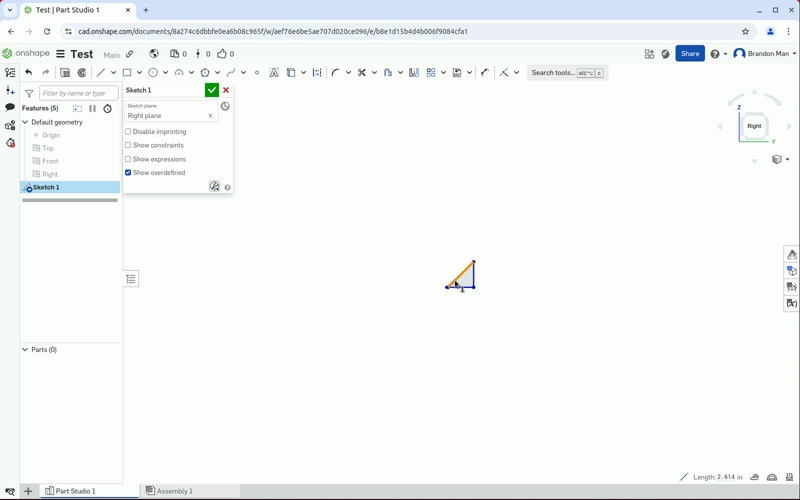
scroll(-6)
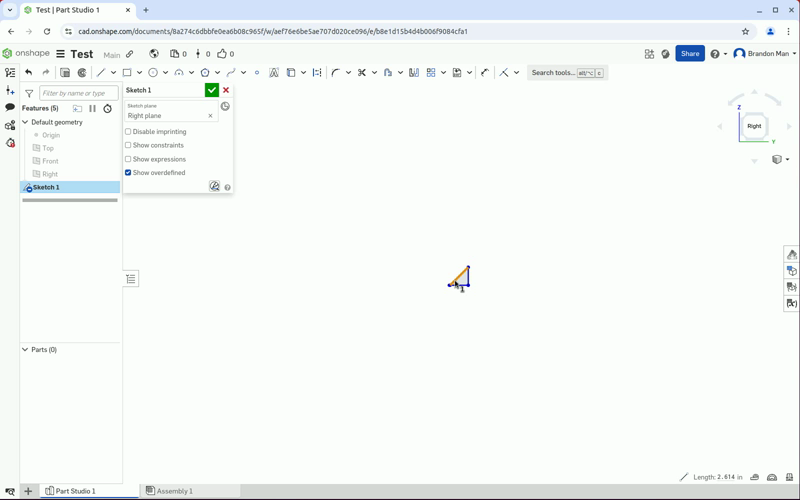
scroll(-6)
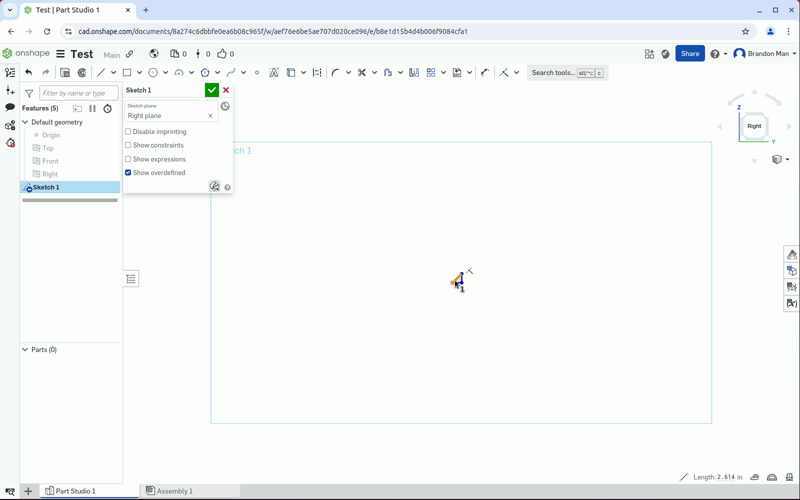
mouse_move(73, 352)
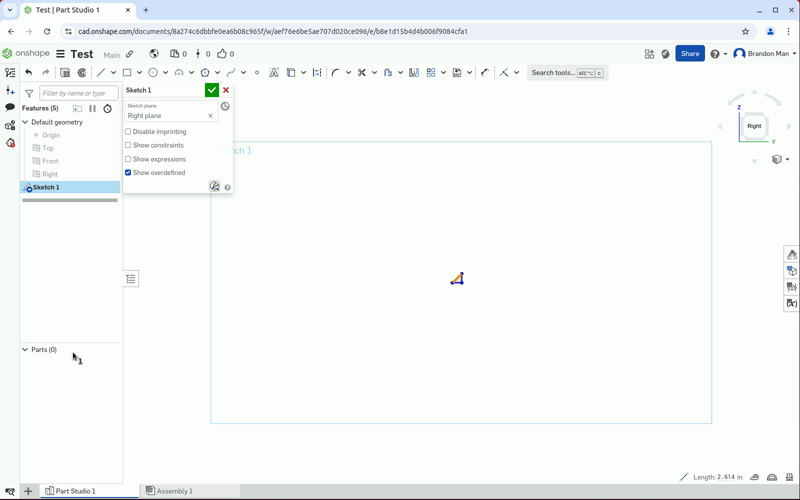
key(shift+y)
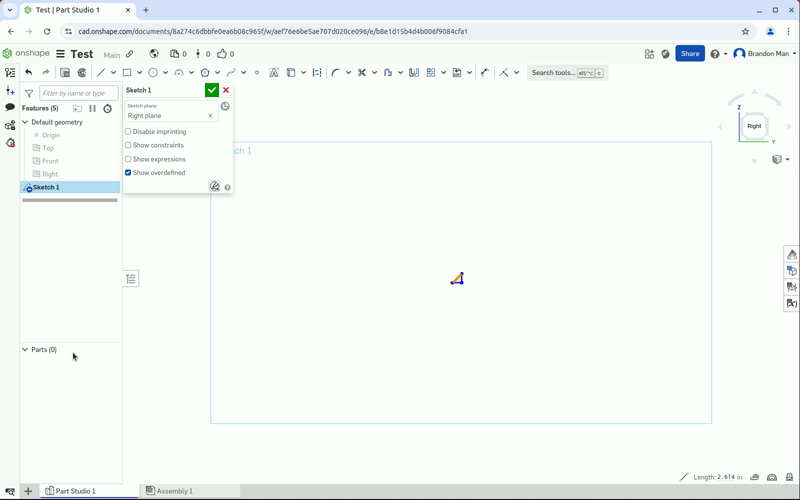
key(shift+e)
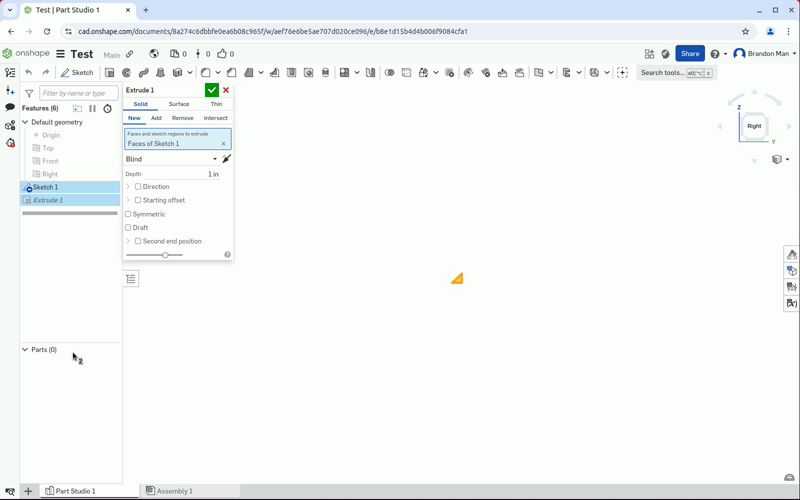
mouse_move(143, 106)
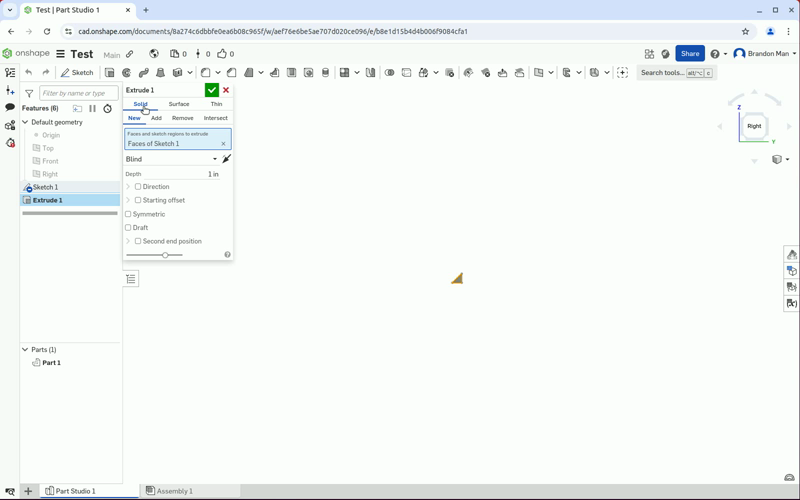
click(143, 106)
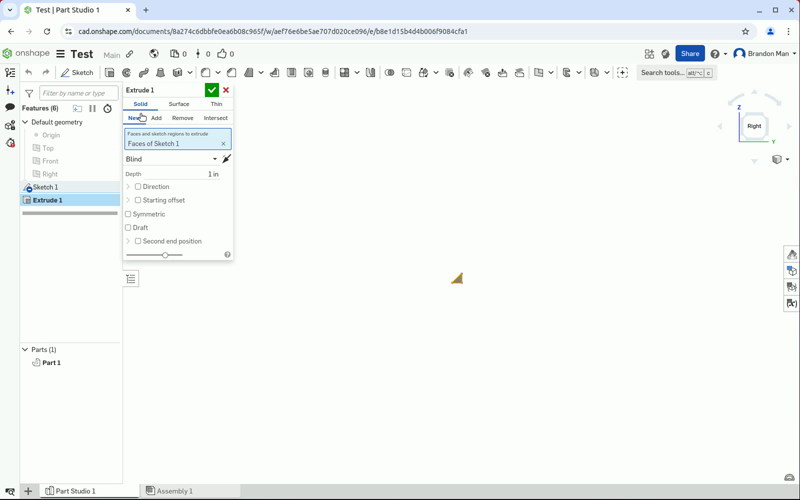
mouse_move(137, 120)
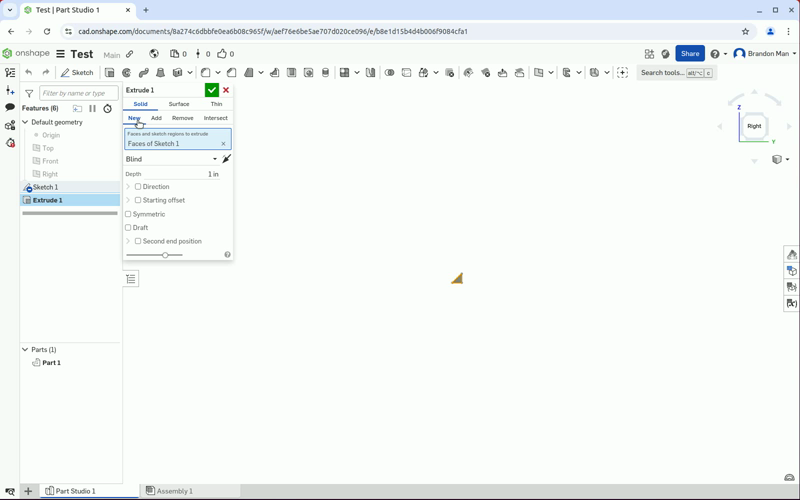
click(137, 120)
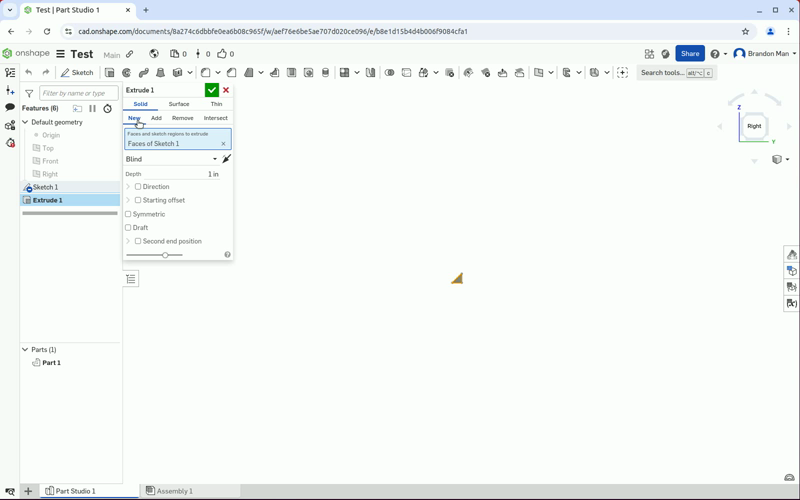
key(tab, 4)
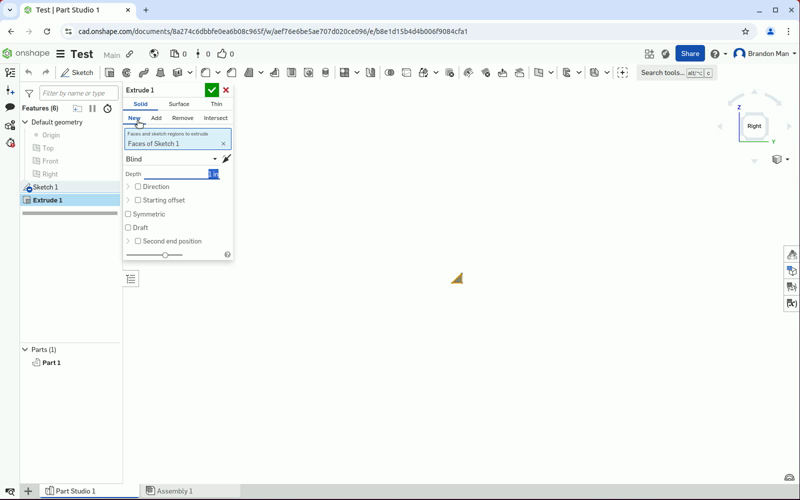
text(23.108)
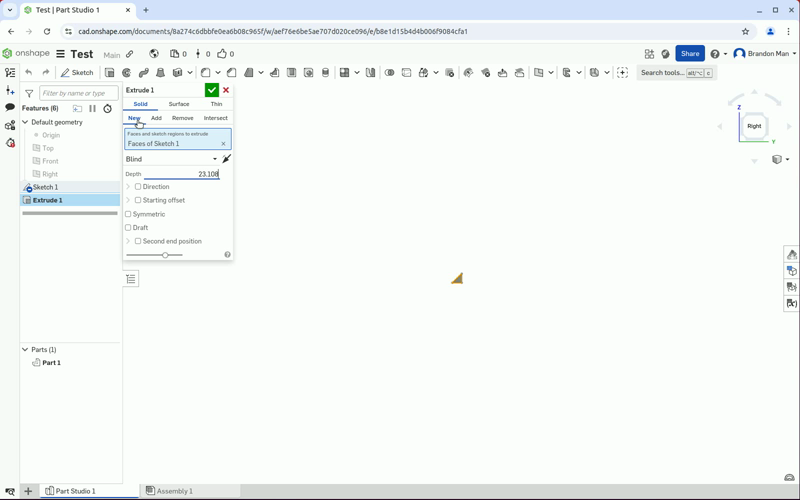
key(enter)
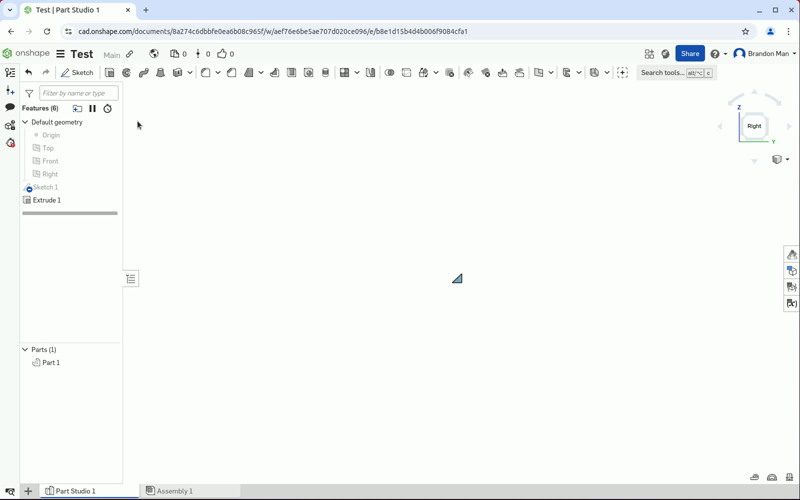
key(shift+h)
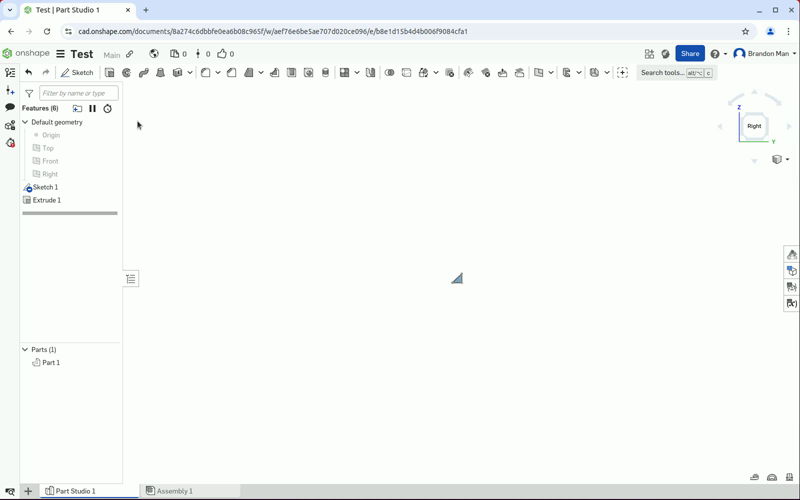
key(shift+h)
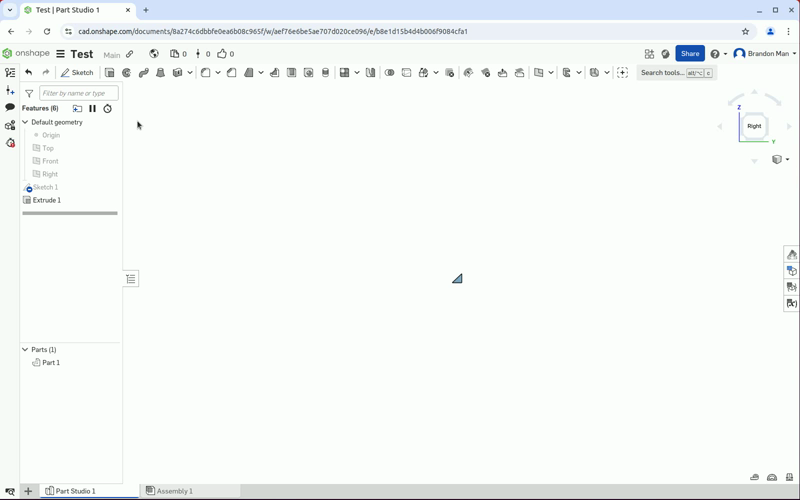
mouse_move(73, 189)
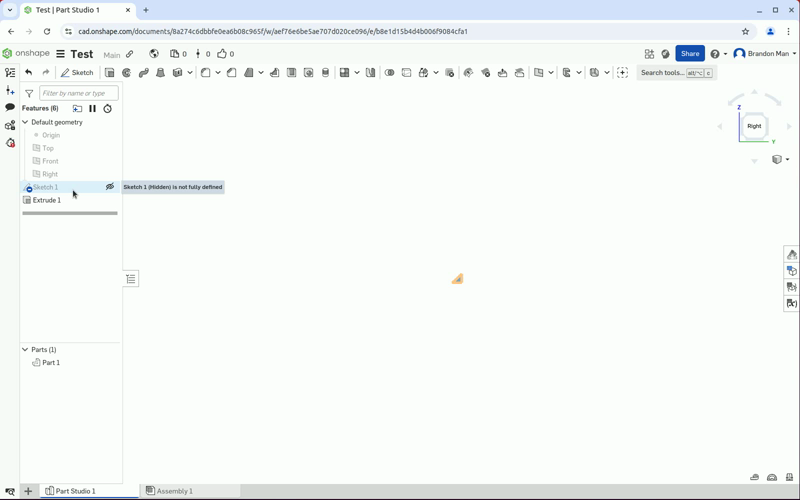
click(73, 189)
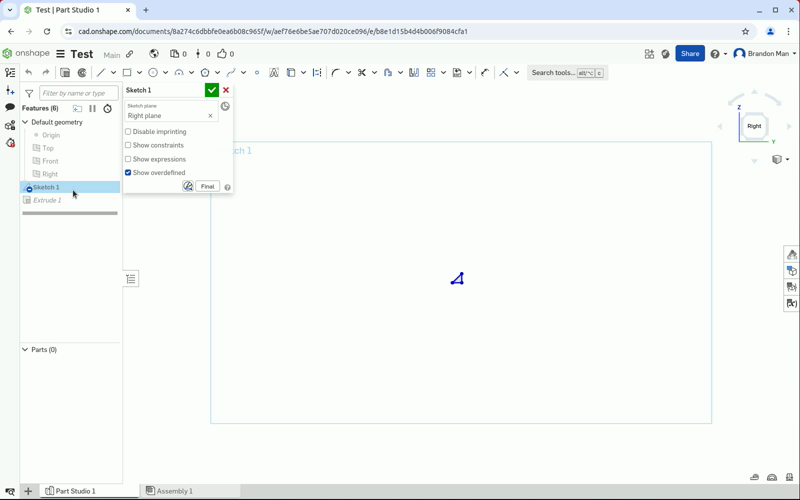
mouse_move(229, 92)
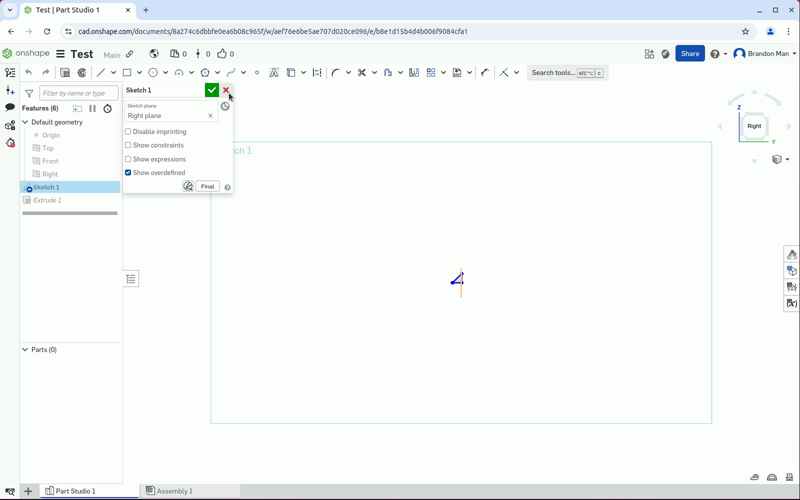
click(229, 92)
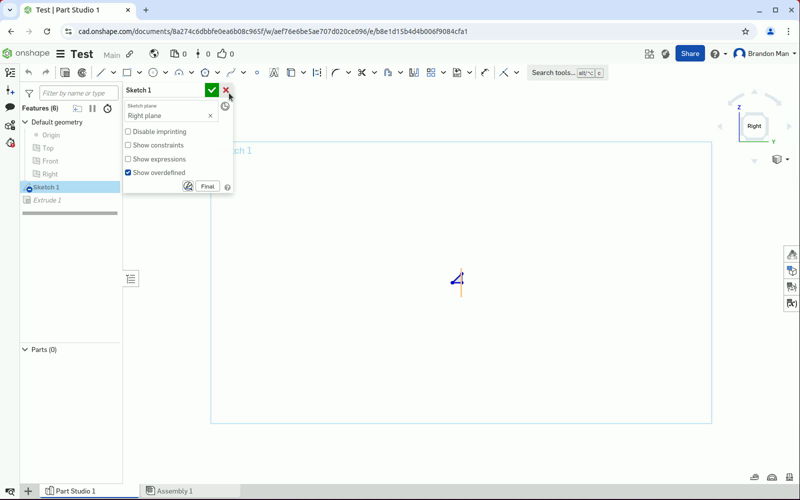
key(shift+s)
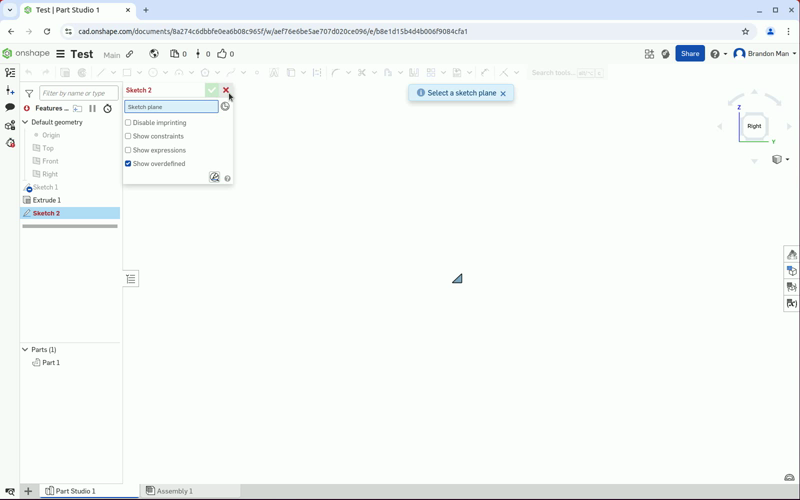
mouse_move(73, 176)
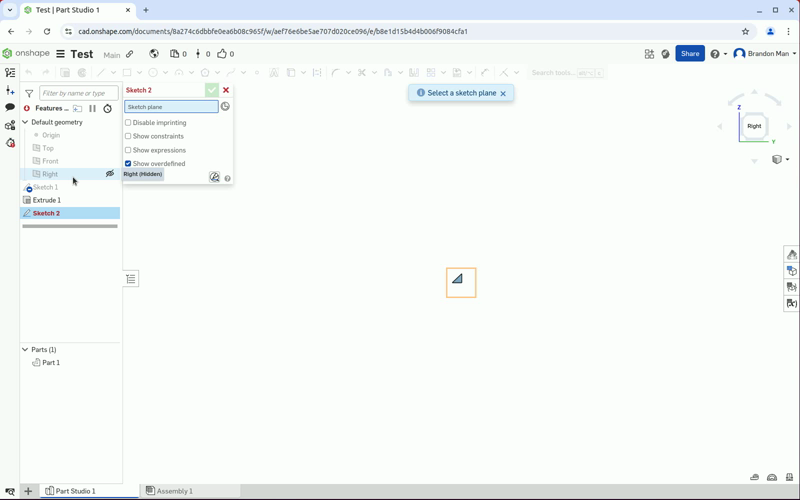
click(73, 176)
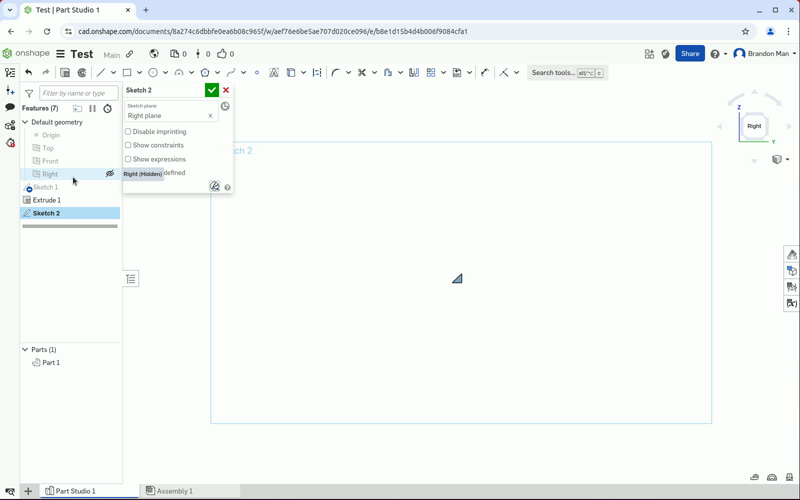
mouse_move(73, 352)
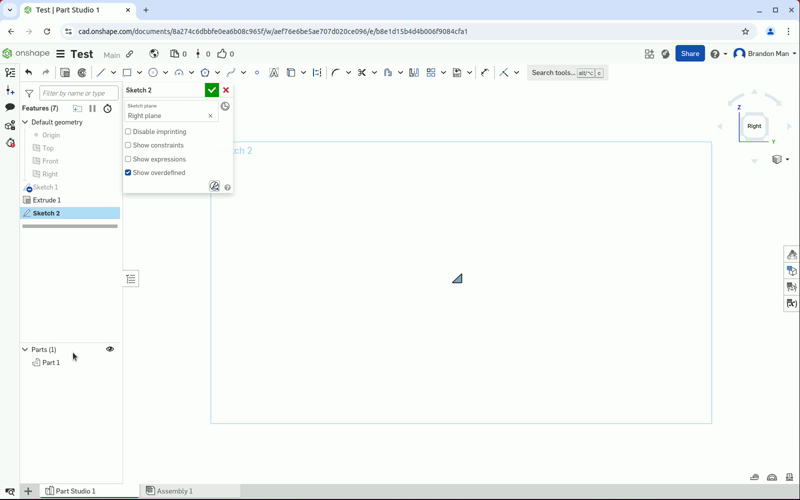
key(y)
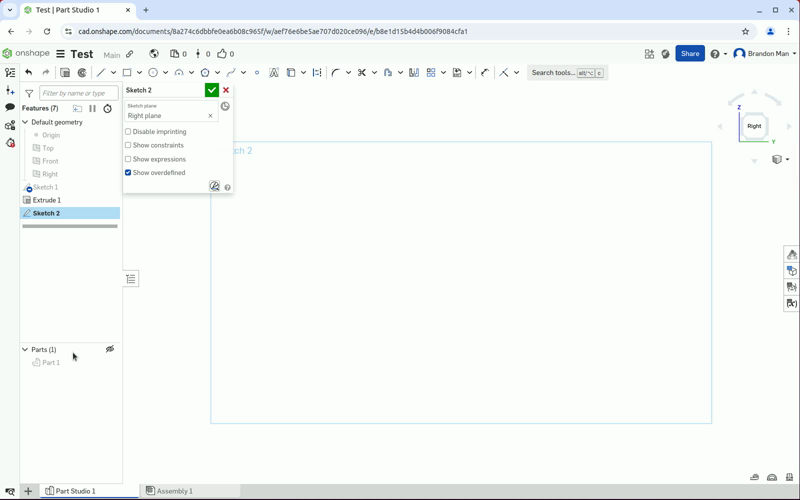
key(l)
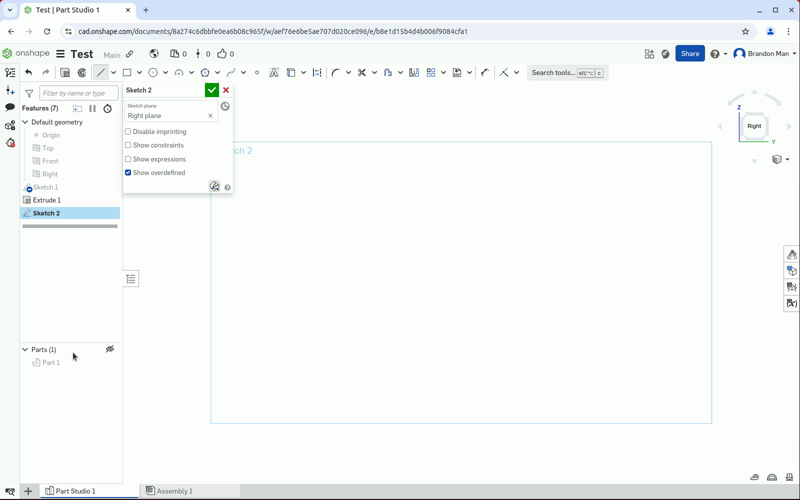
key_down(shift)
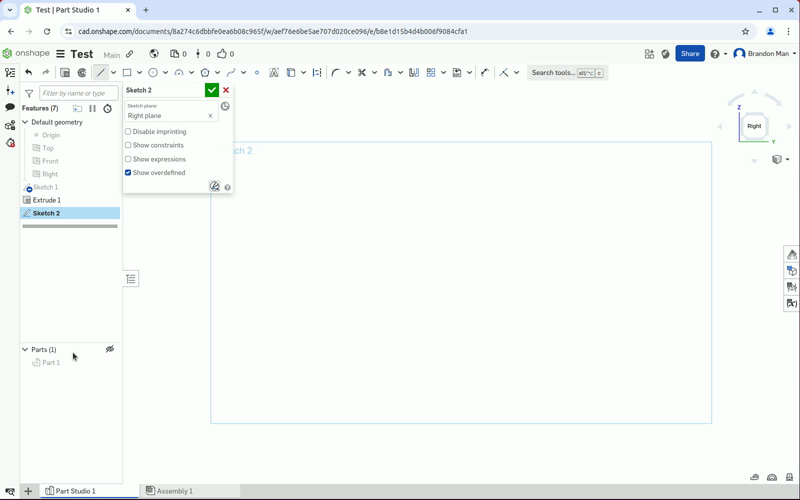
mouse_move(452, 282)
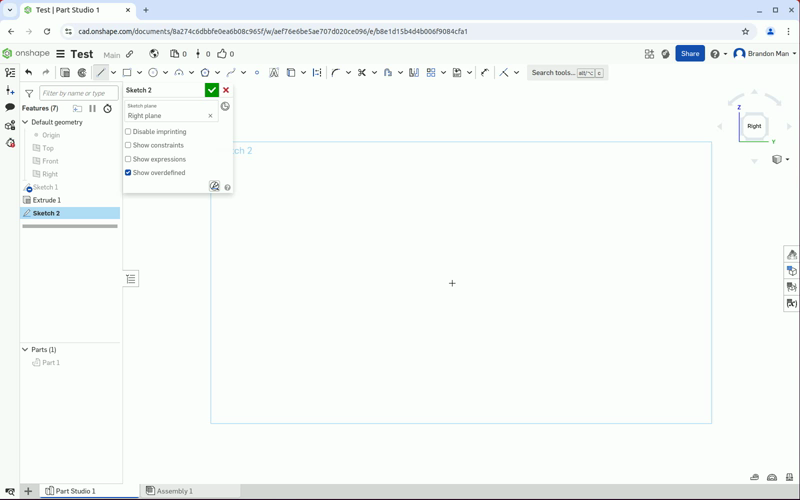
click(452, 282)
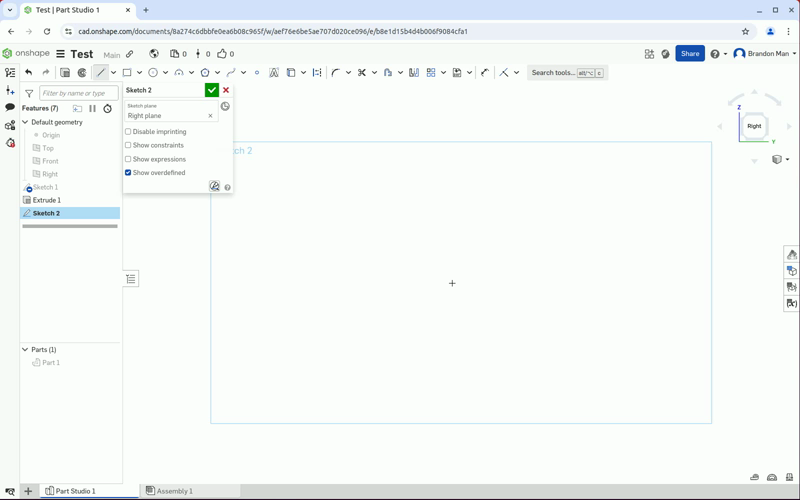
key_up(shift)
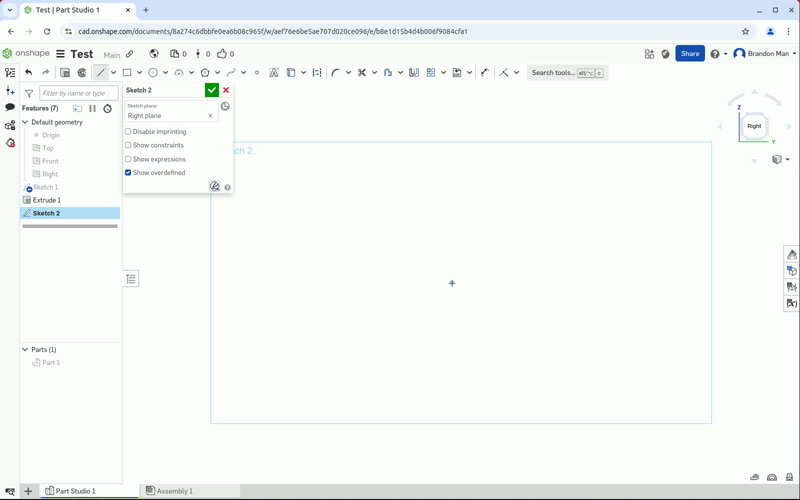
key_down(shift)
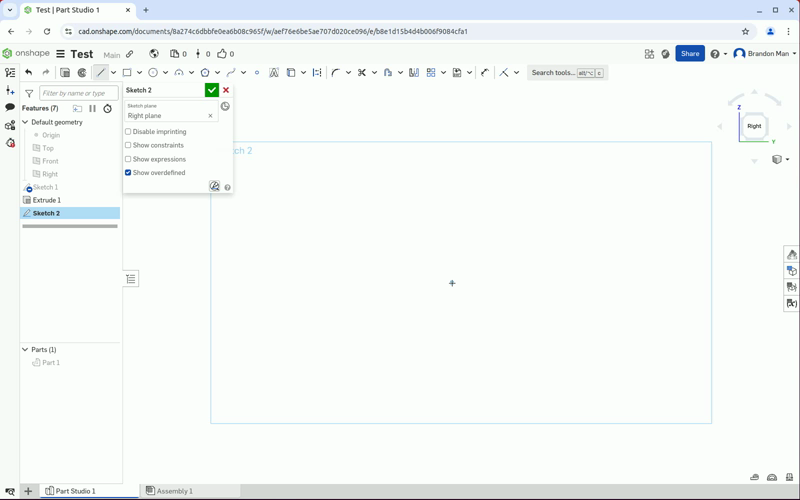
mouse_move(482, 282)
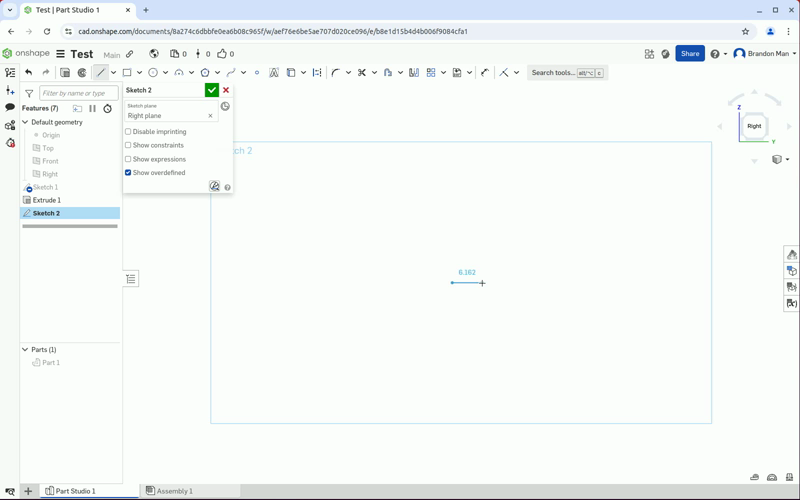
mouse_move(461, 282)
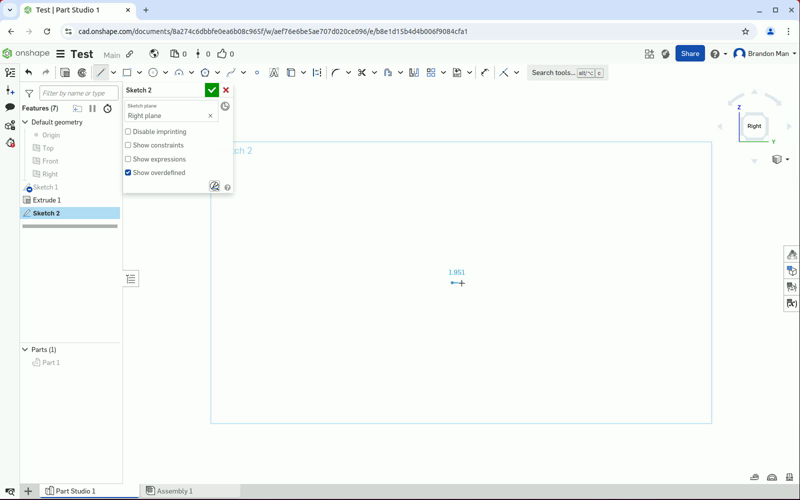
click(461, 282)
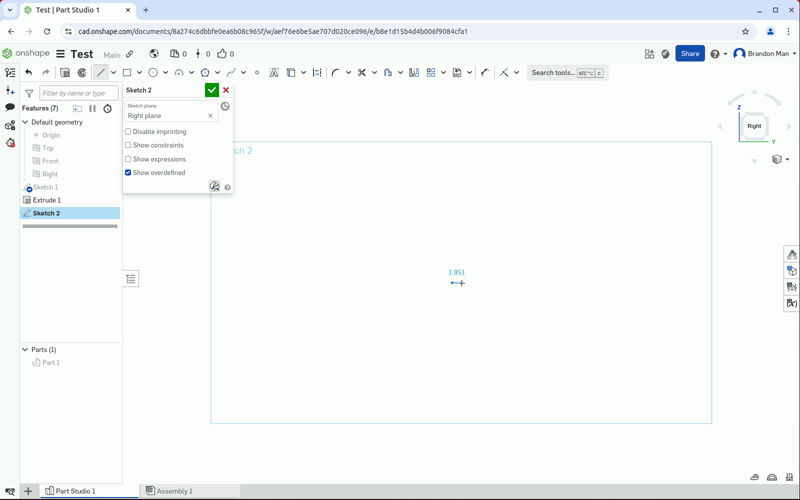
key_up(shift)
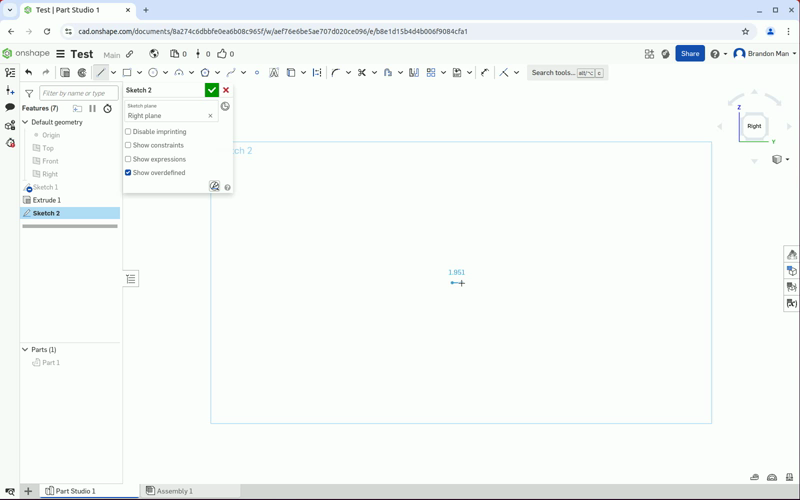
key_down(shift)
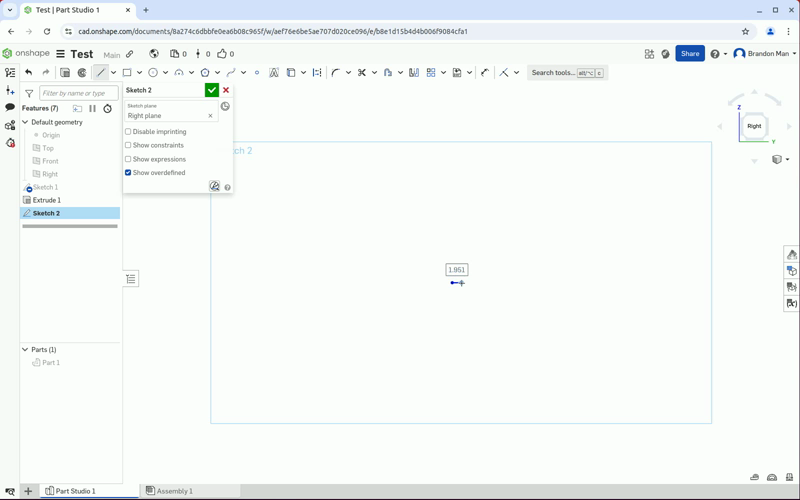
mouse_move(491, 282)
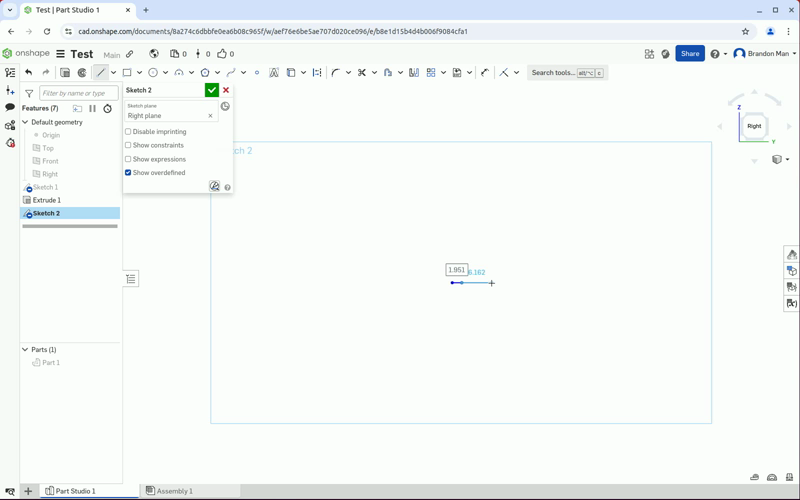
mouse_move(452, 273)
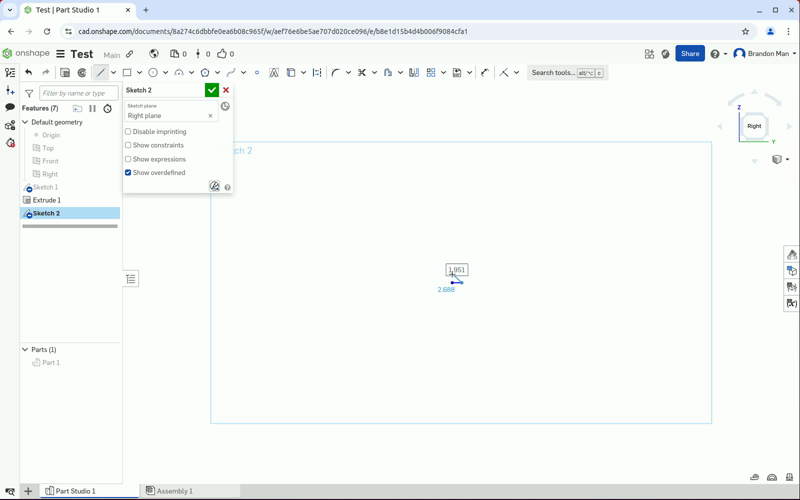
click(452, 273)
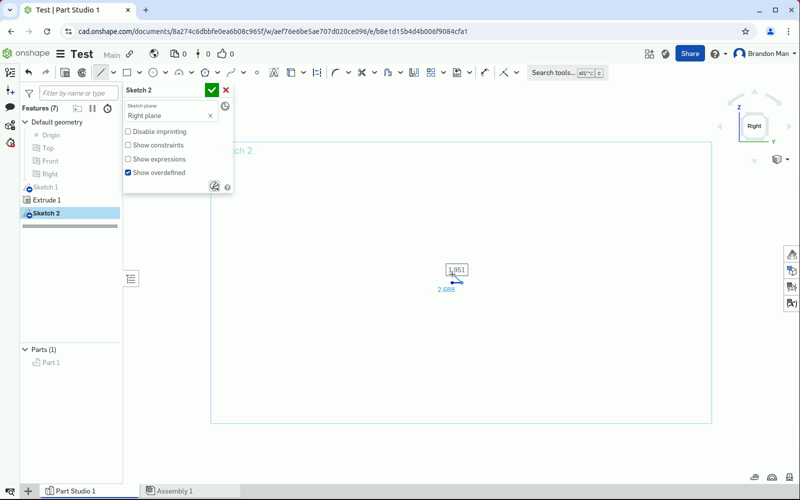
key_up(shift)
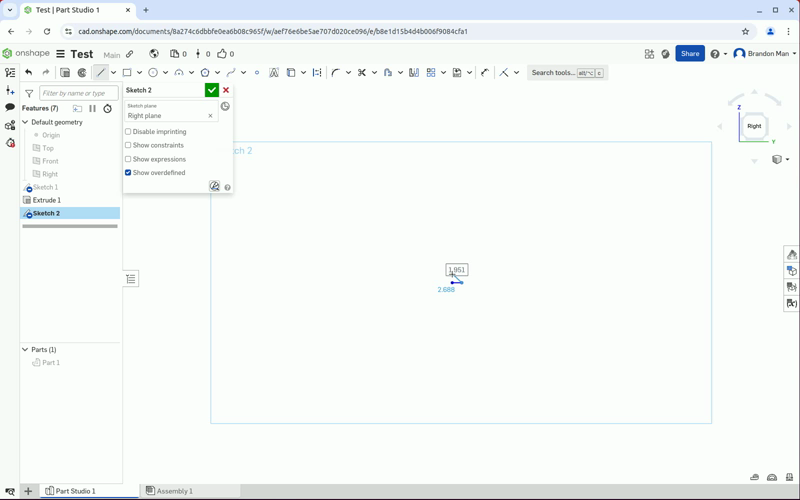
mouse_move(482, 273)
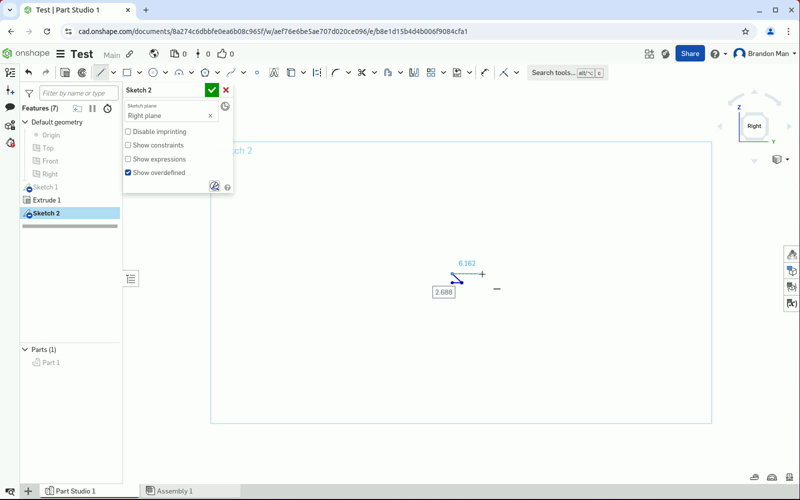
key_down(shift)
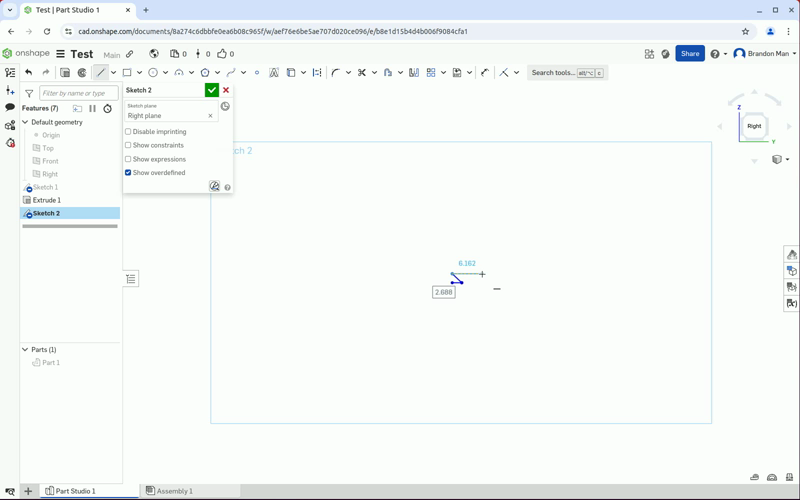
mouse_move(452, 282)
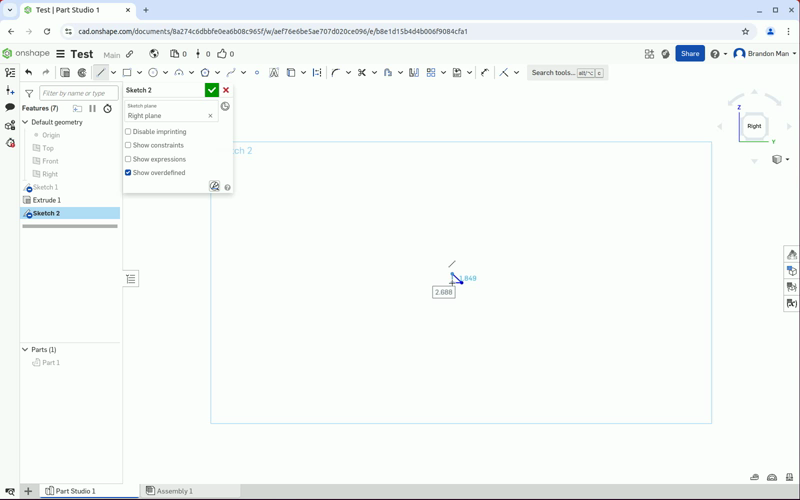
key_up(shift)
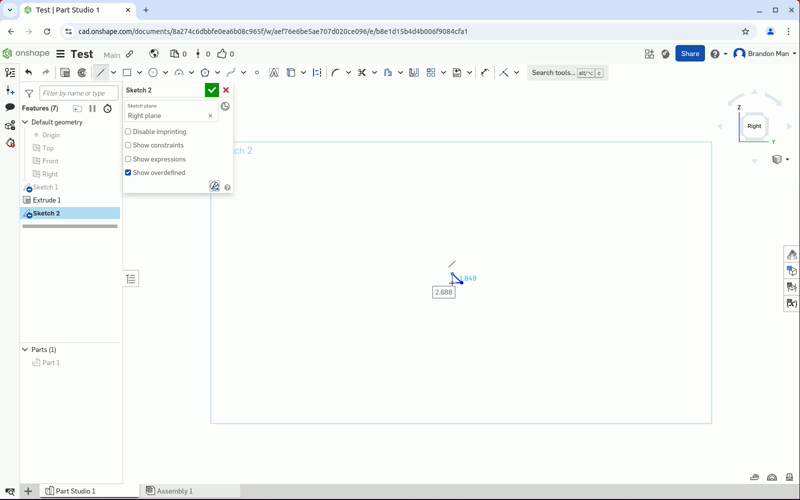
click(452, 282)
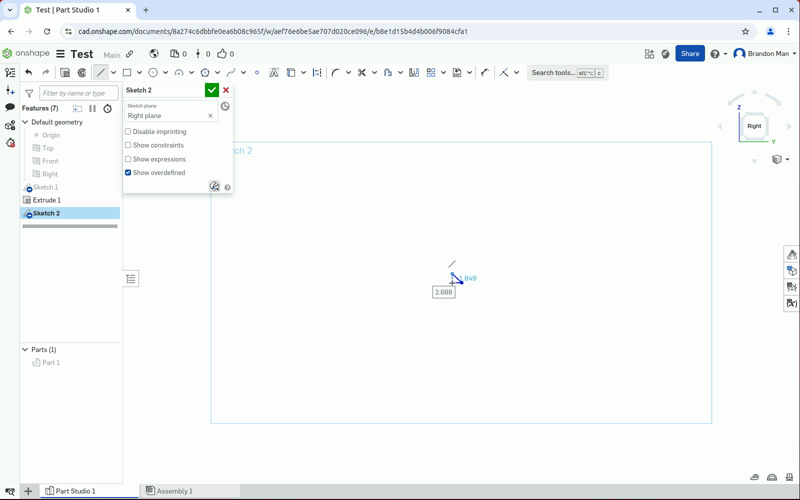
key(esc)
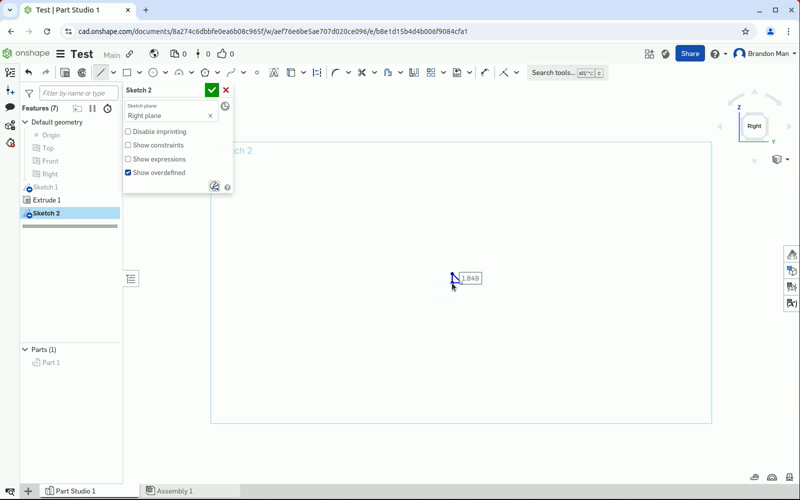
mouse_move(453, 277)
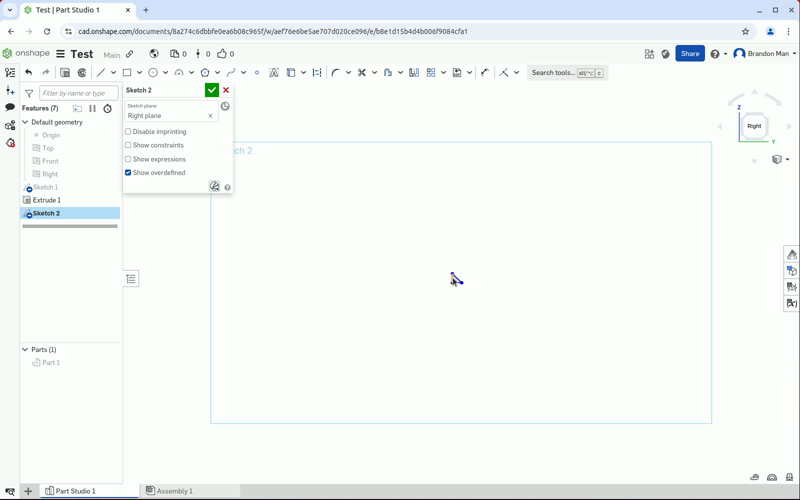
scroll(6)
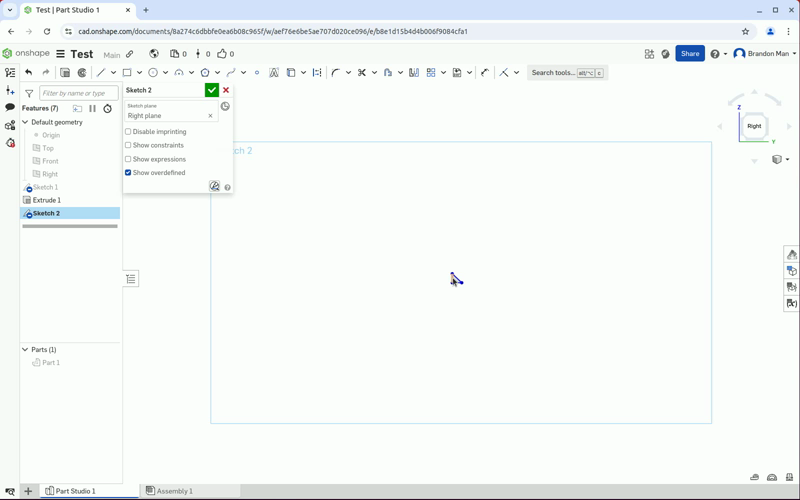
scroll(6)
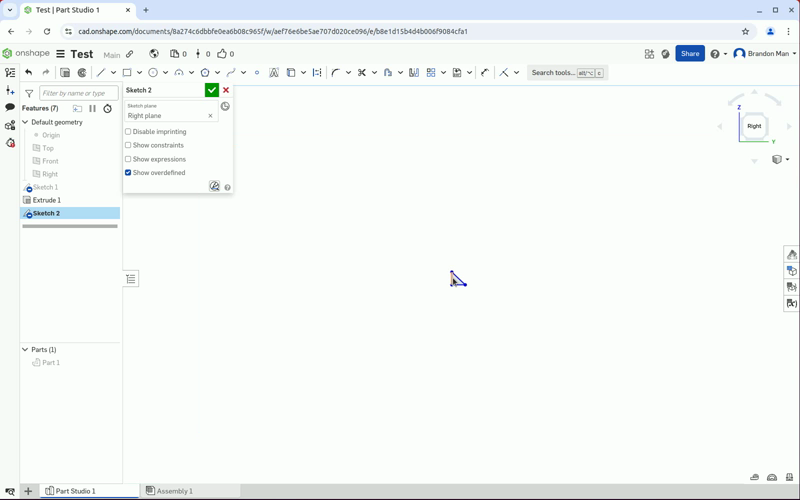
scroll(6)
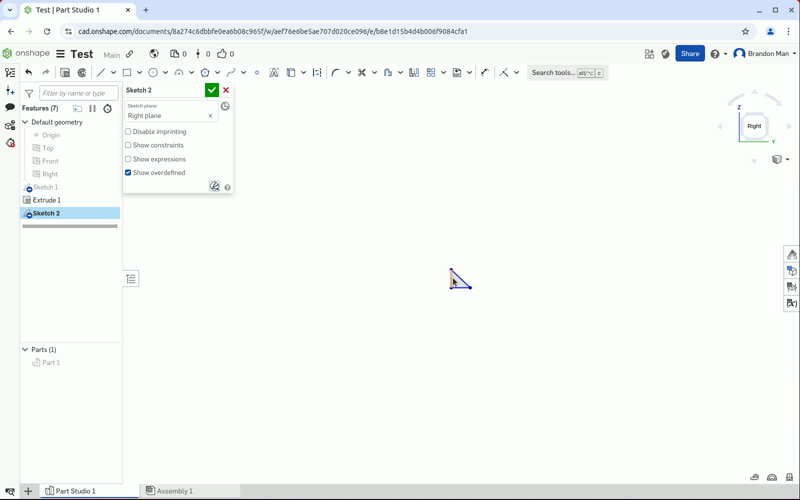
scroll(6)
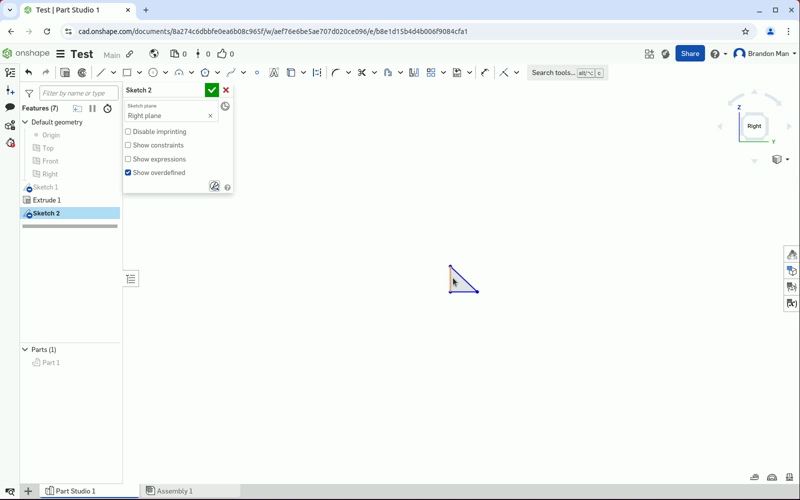
scroll(6)
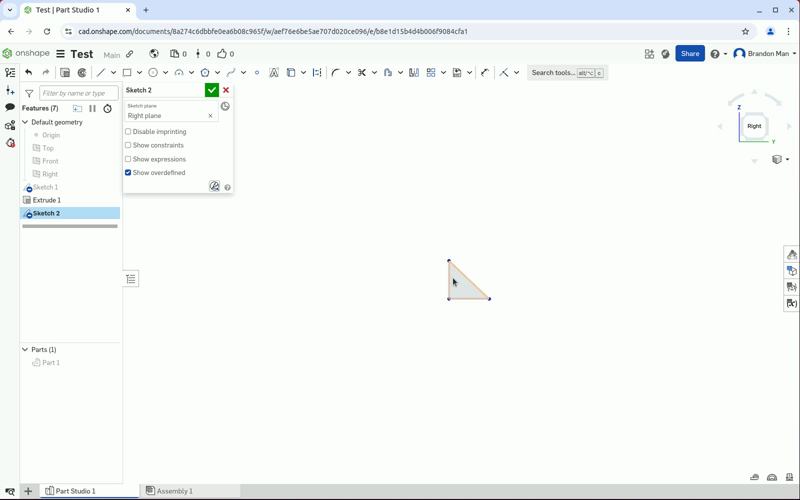
scroll(6)
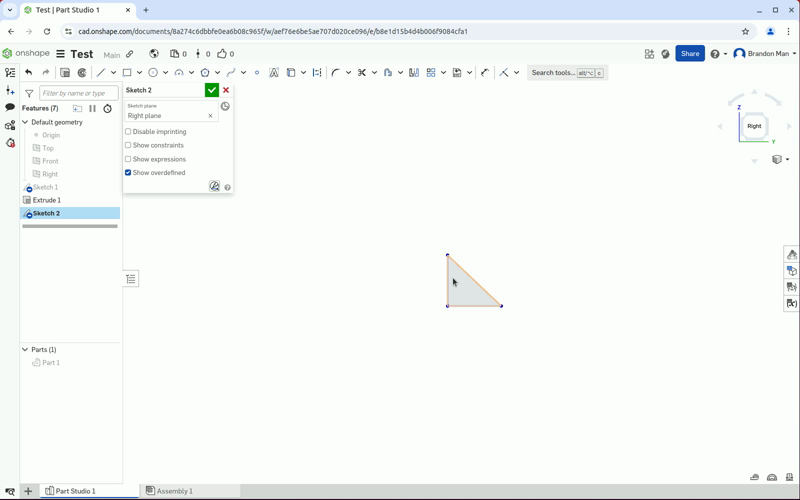
scroll(6)
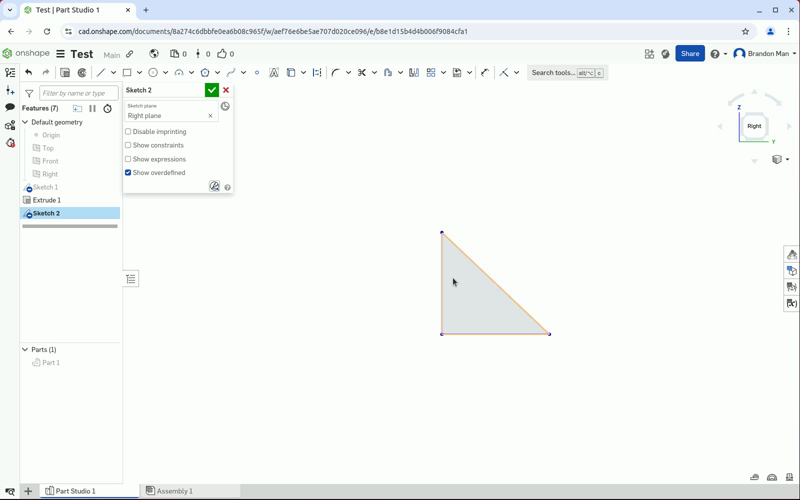
click(453, 277)
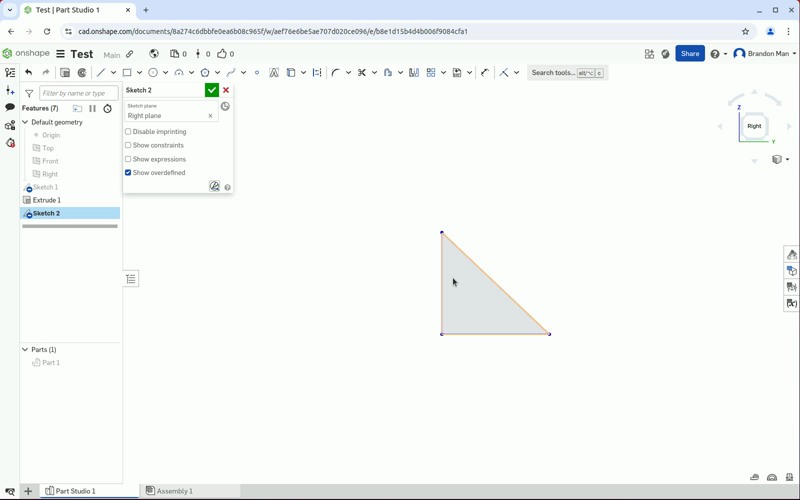
scroll(-6)
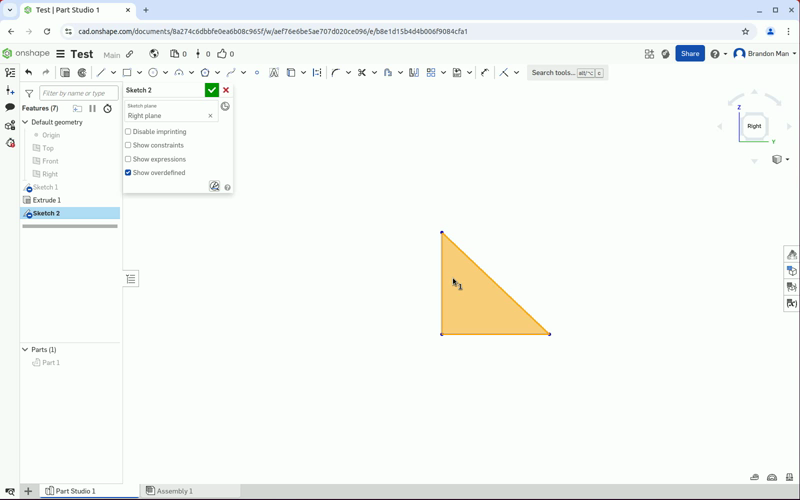
scroll(-6)
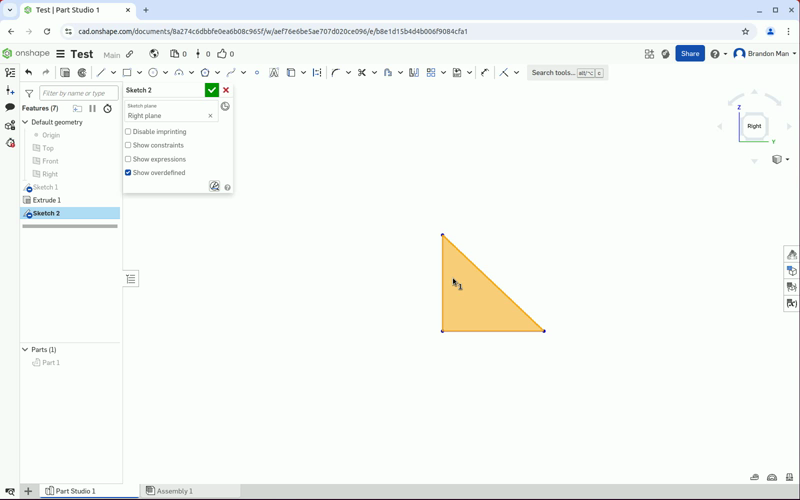
scroll(-6)
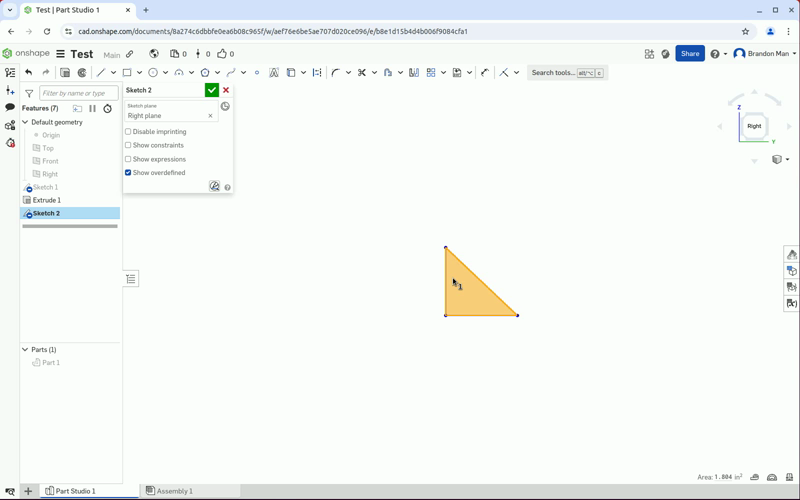
scroll(-6)
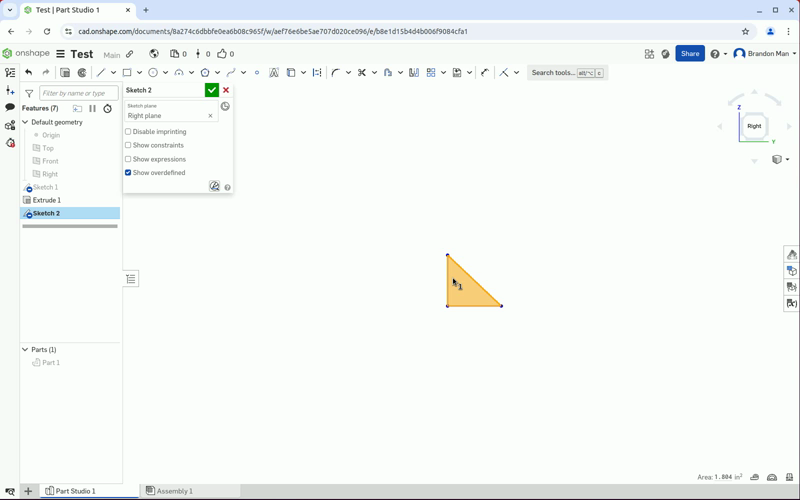
scroll(-6)
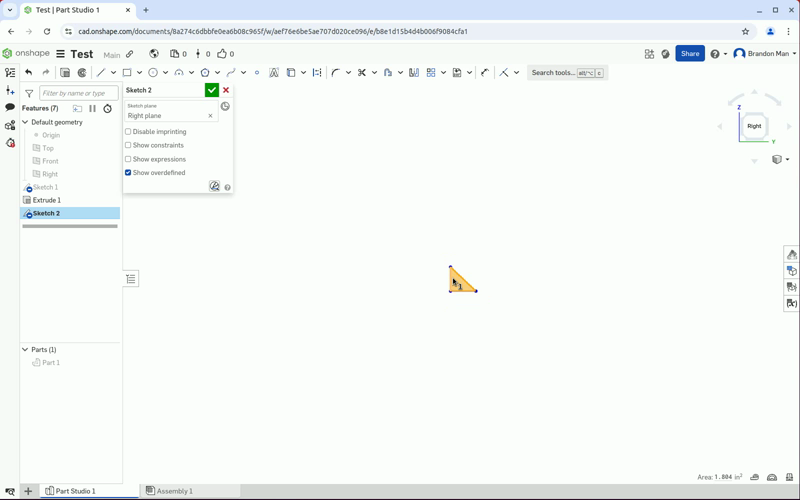
scroll(-6)
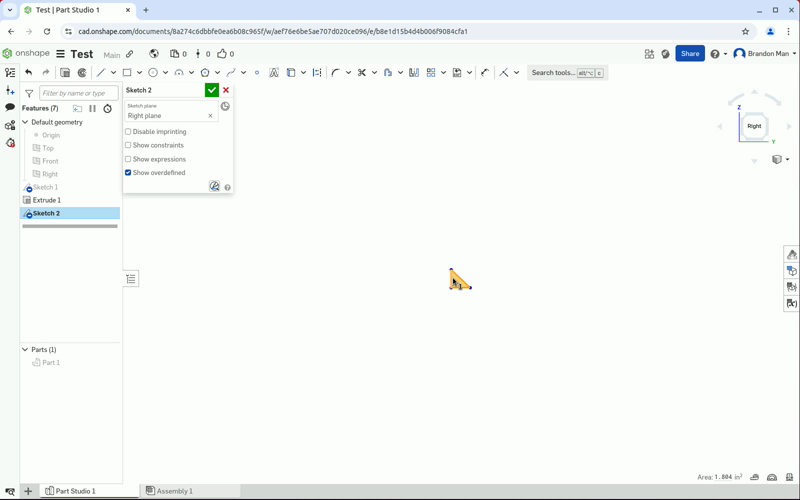
scroll(-6)
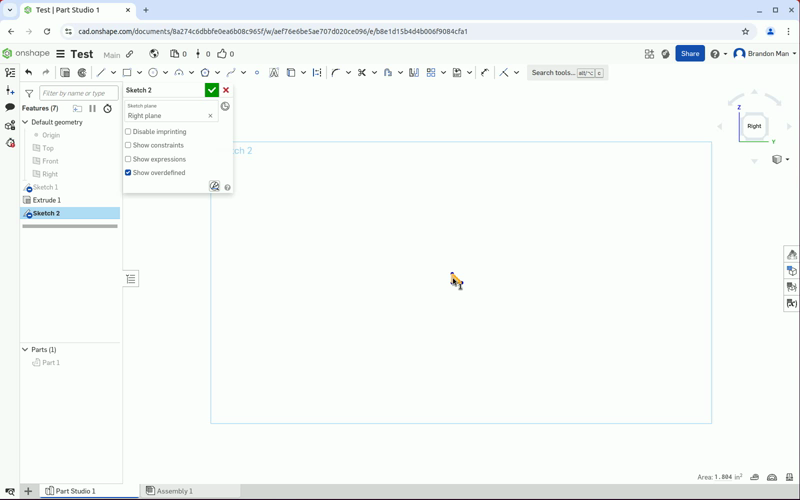
mouse_move(73, 352)
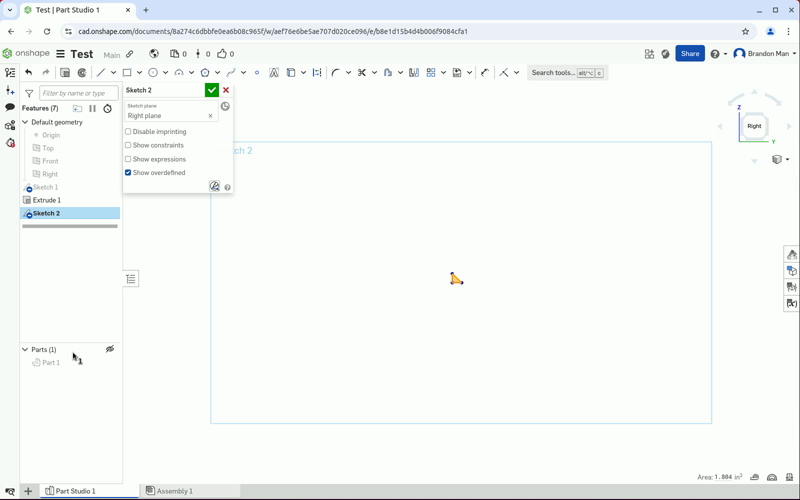
key(shift+y)
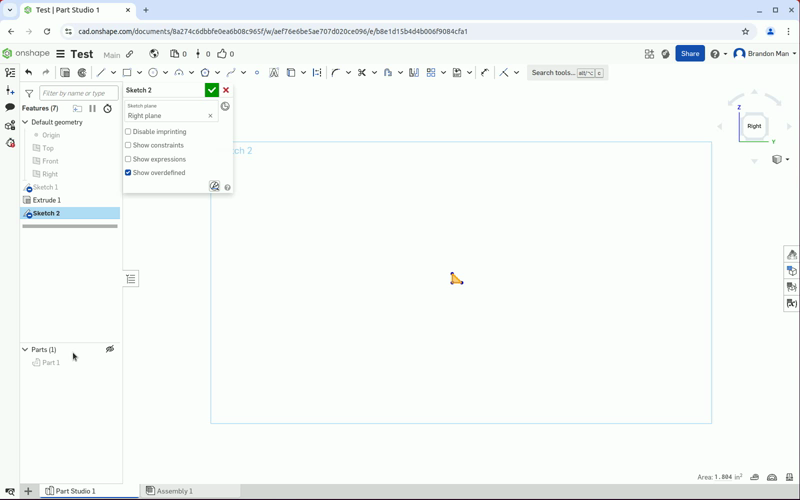
key(shift+e)
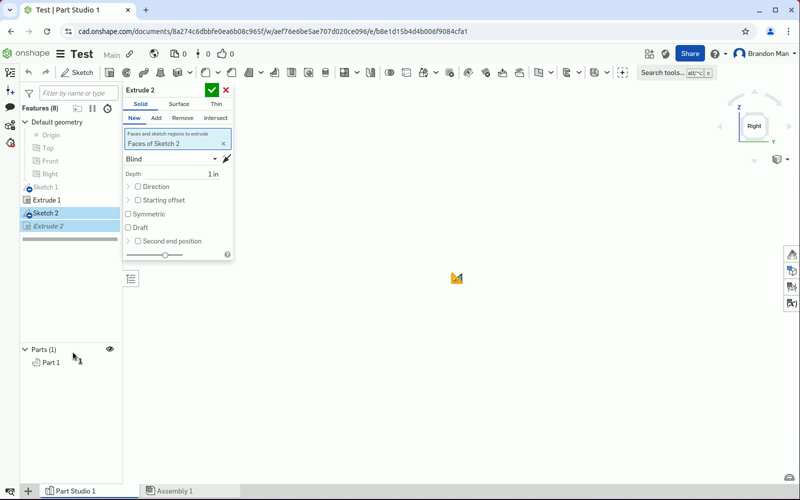
mouse_move(143, 106)
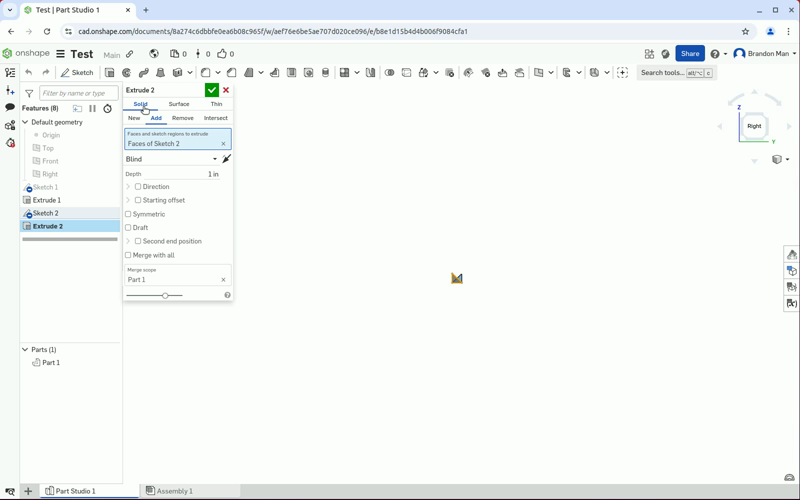
click(143, 106)
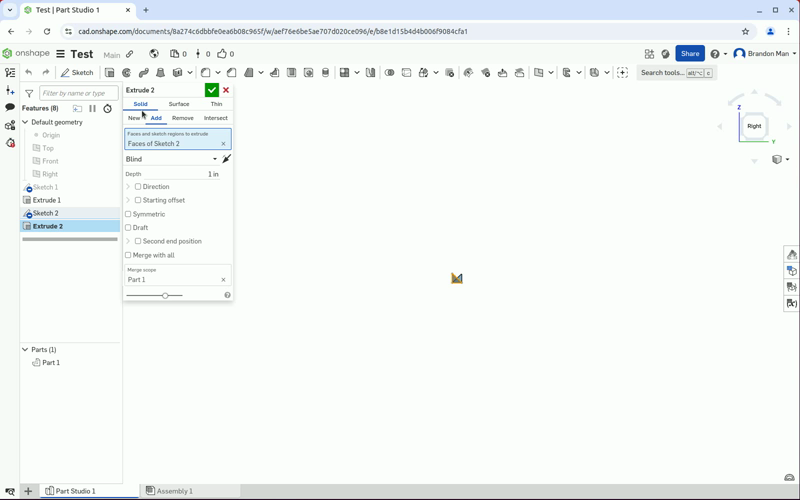
mouse_move(137, 120)
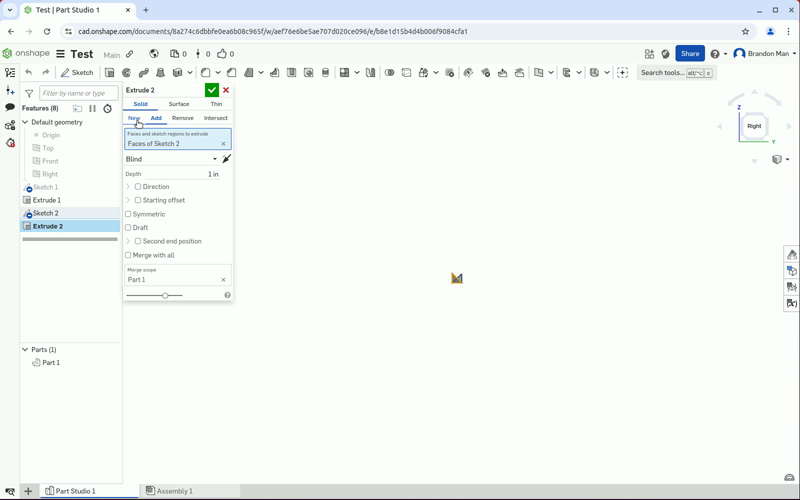
click(137, 120)
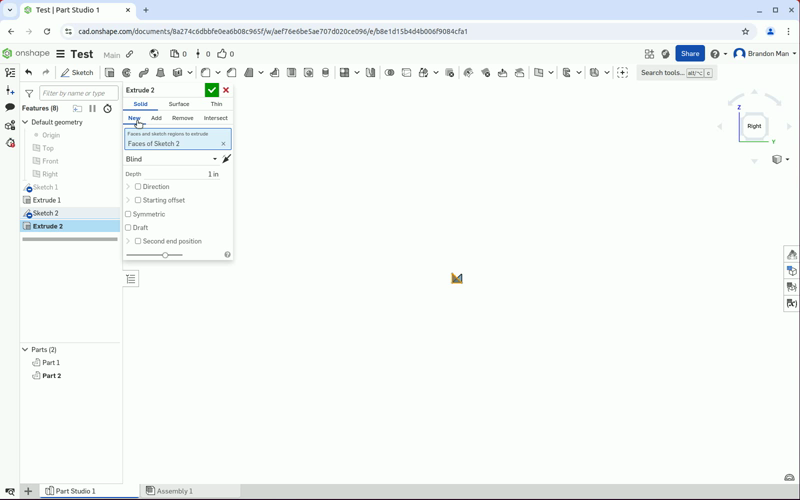
key(tab, 4)
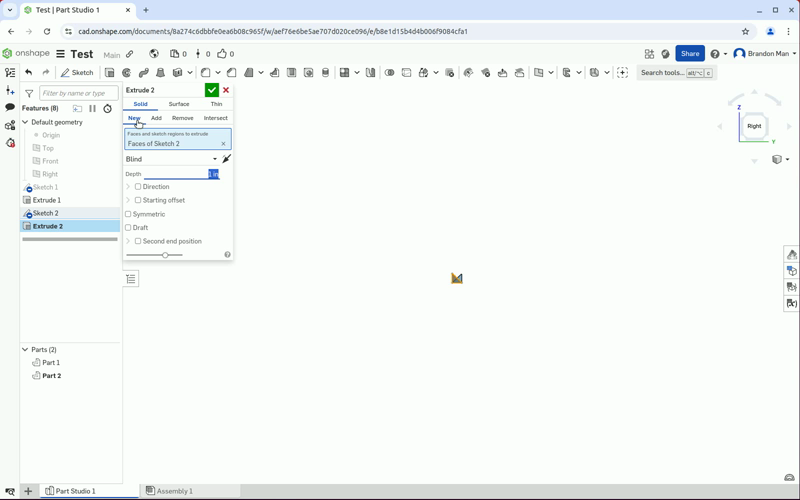
text(-0.241)
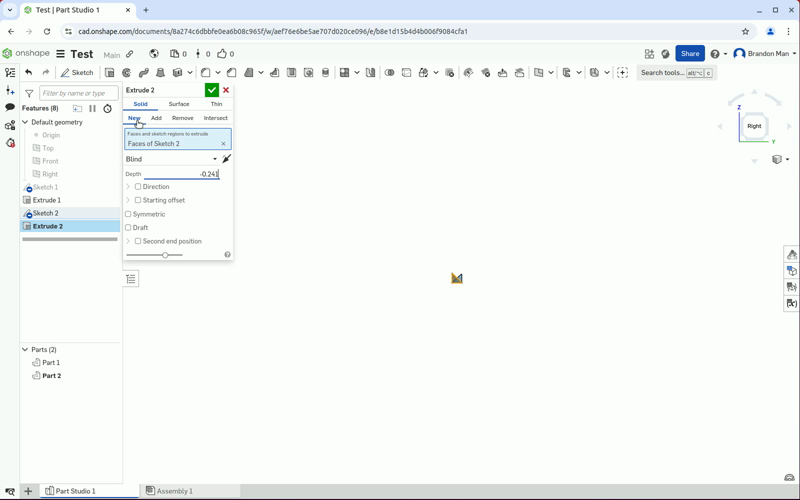
key(enter)
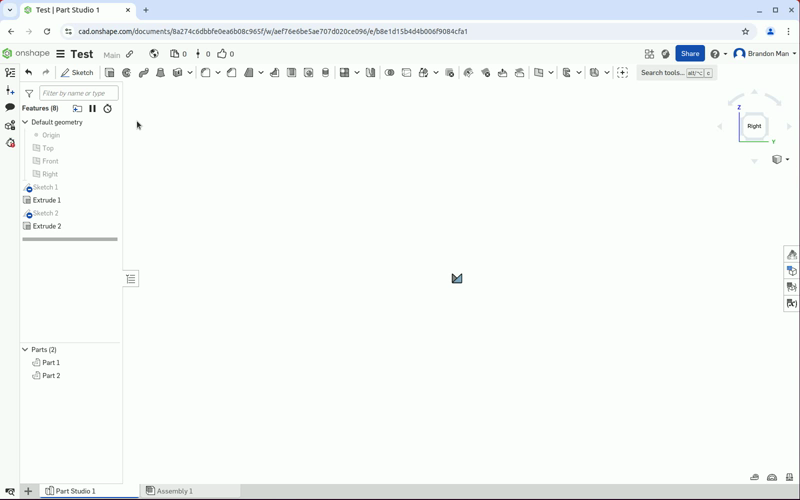
key(shift+h)
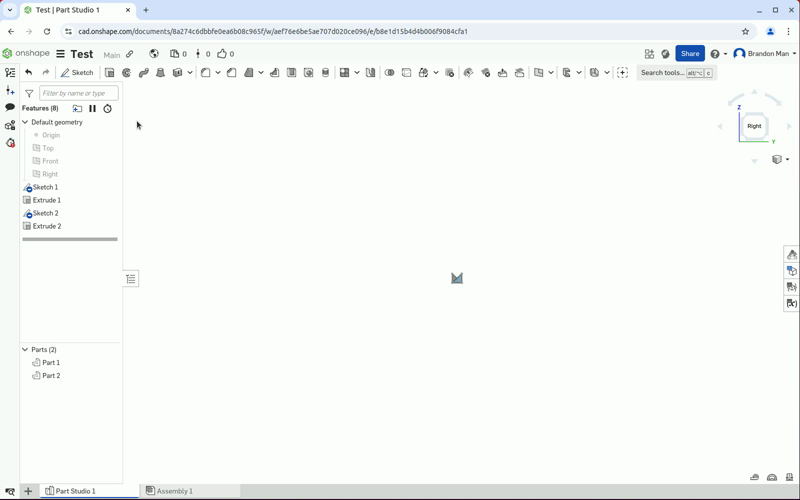
key(shift+h)
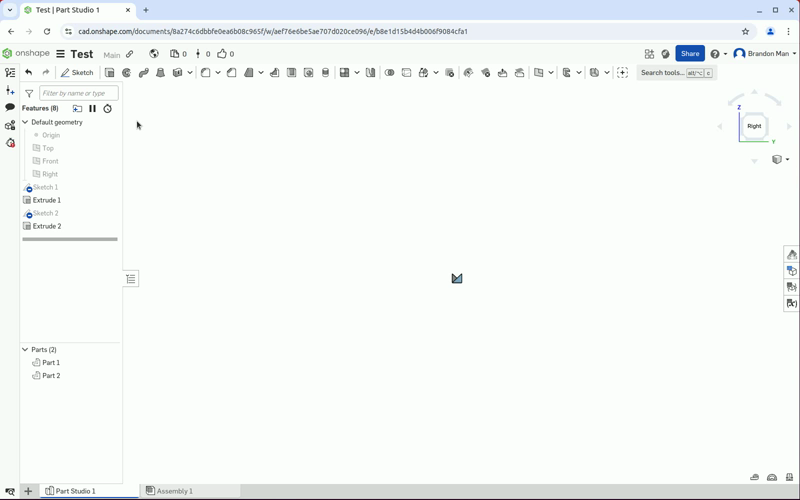
mouse_move(73, 189)
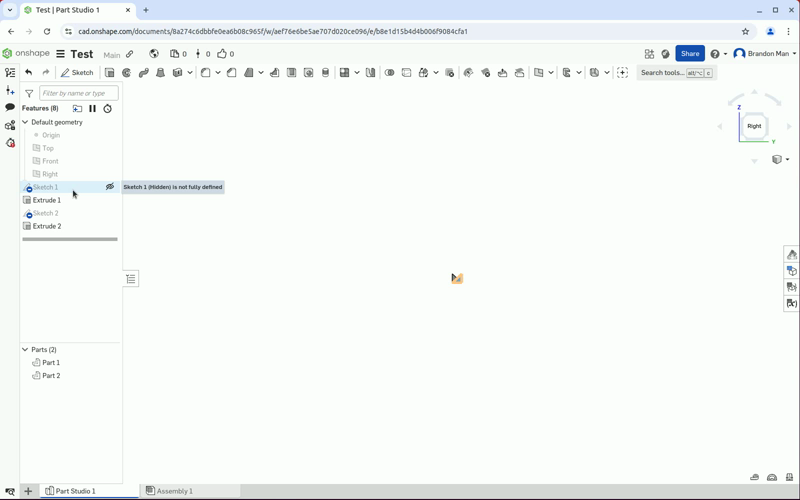
click(73, 189)
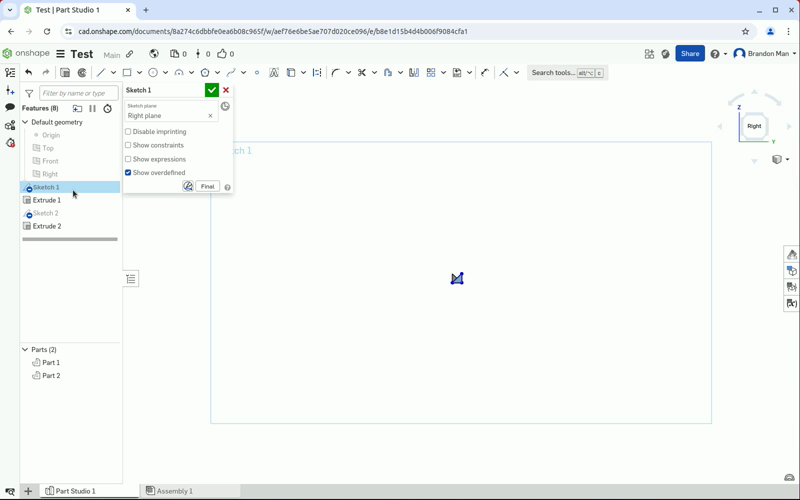
mouse_move(229, 92)
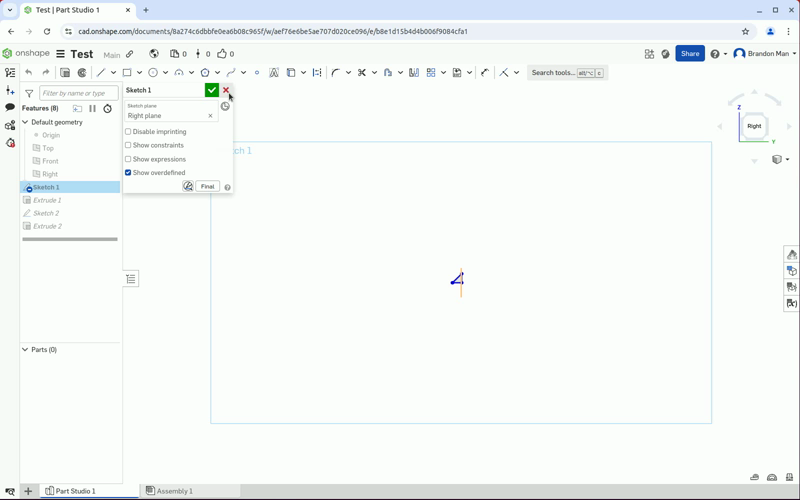
click(229, 92)
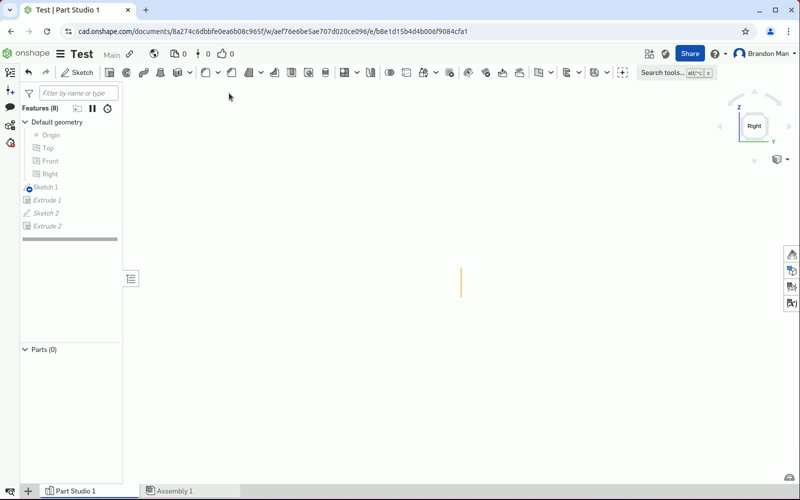
mouse_move(541, 75)
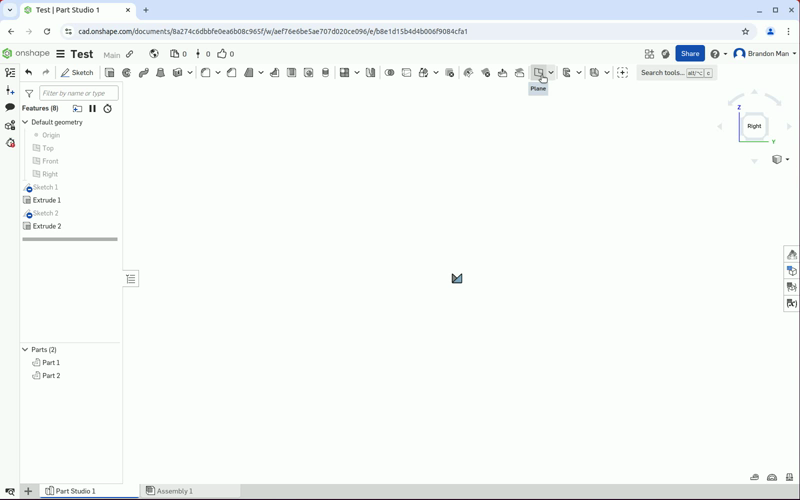
click(541, 75)
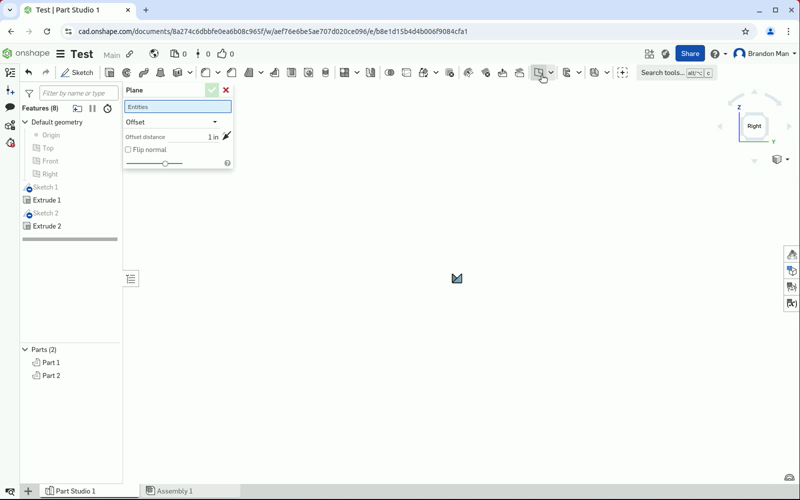
mouse_move(73, 176)
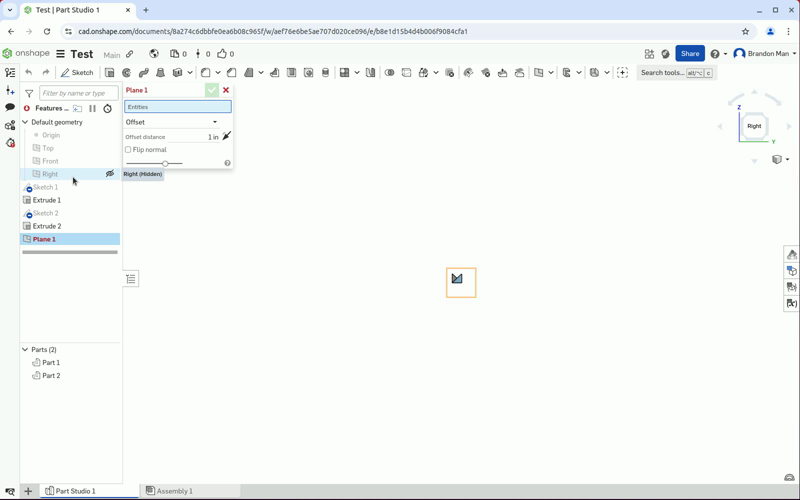
click(73, 176)
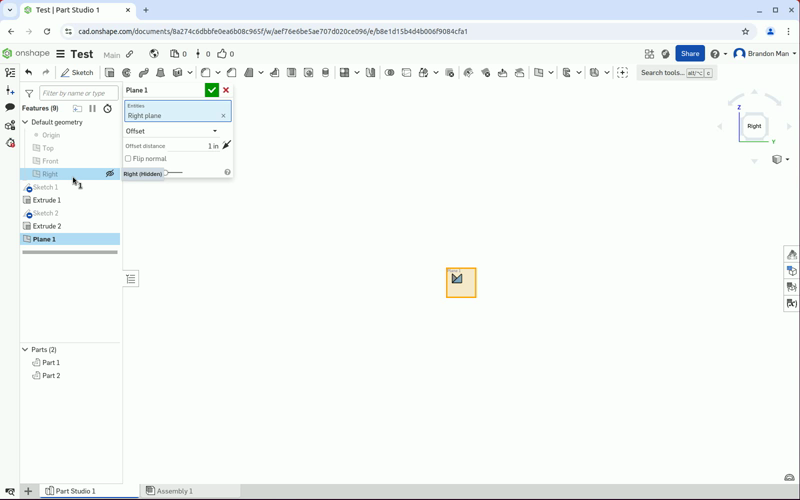
key(tab, 2)
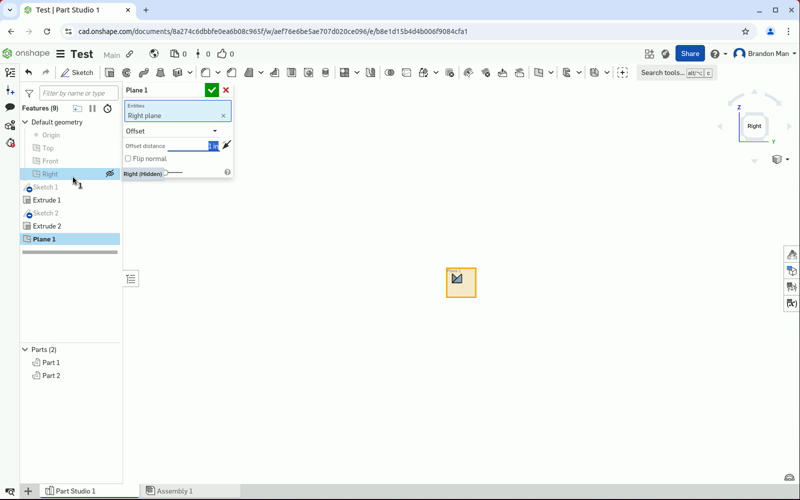
text(23.108)
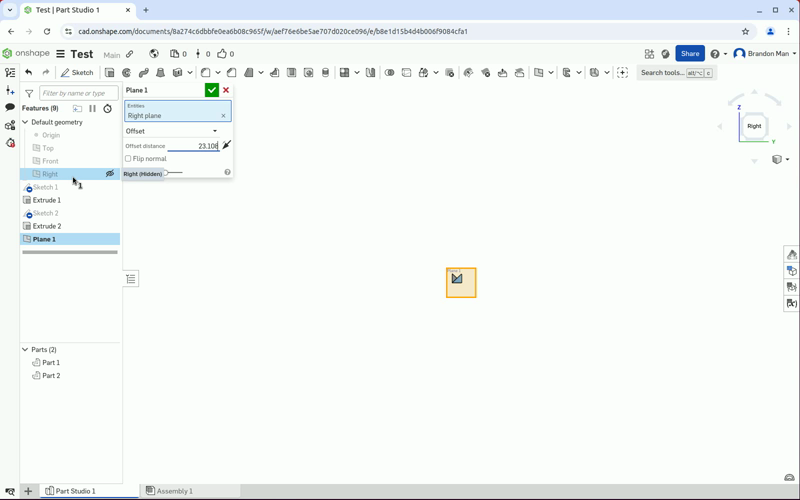
key(enter, 2)
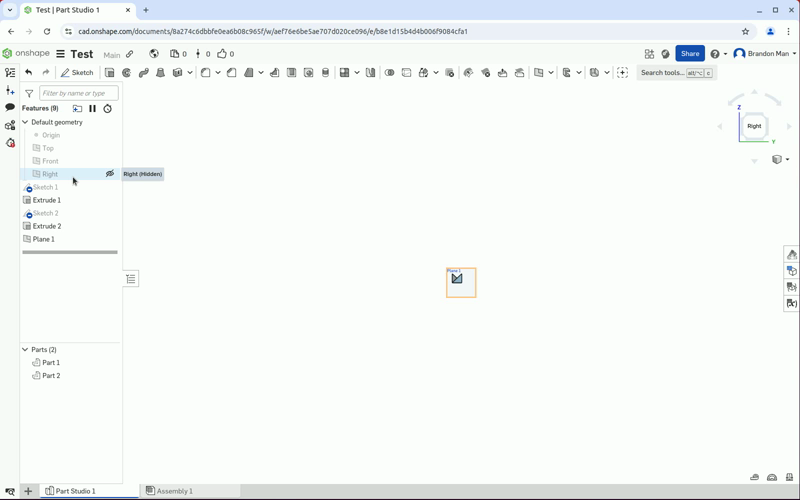
key(shift+s)
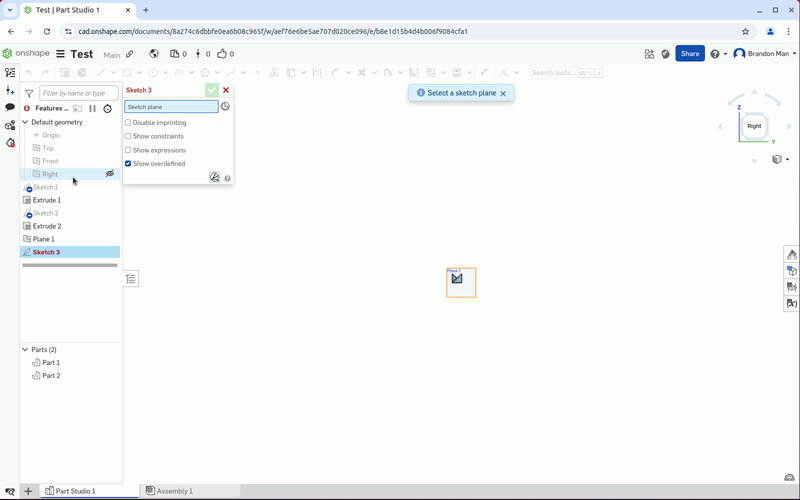
mouse_move(73, 241)
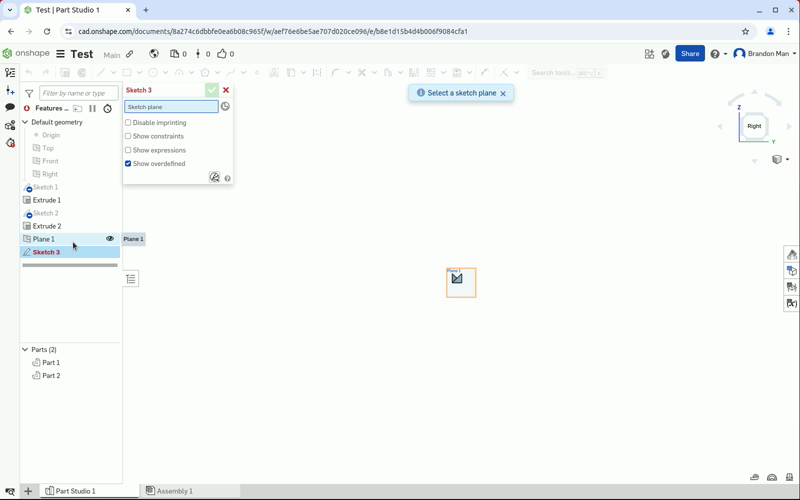
click(73, 241)
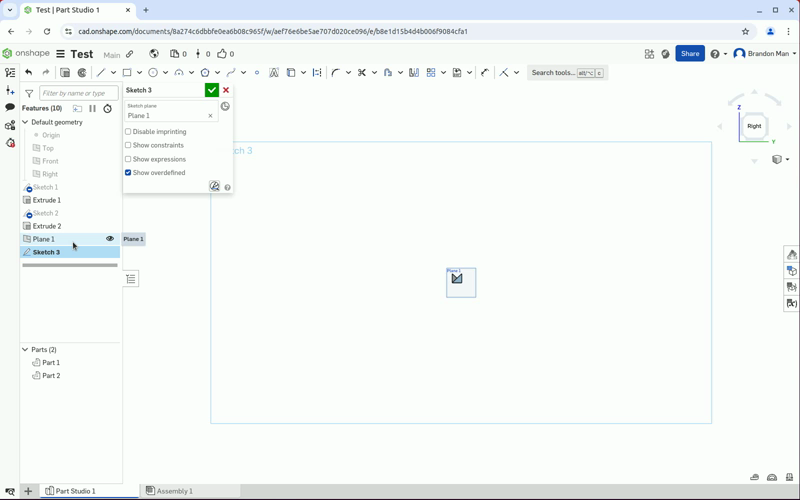
mouse_move(73, 352)
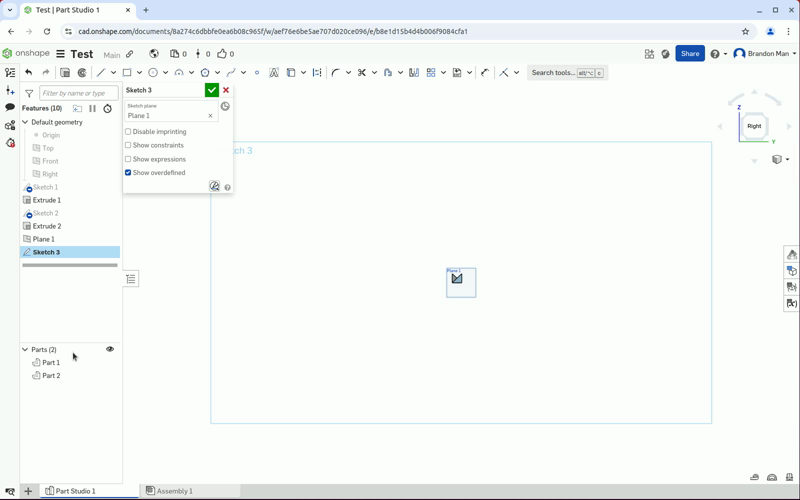
key(y)
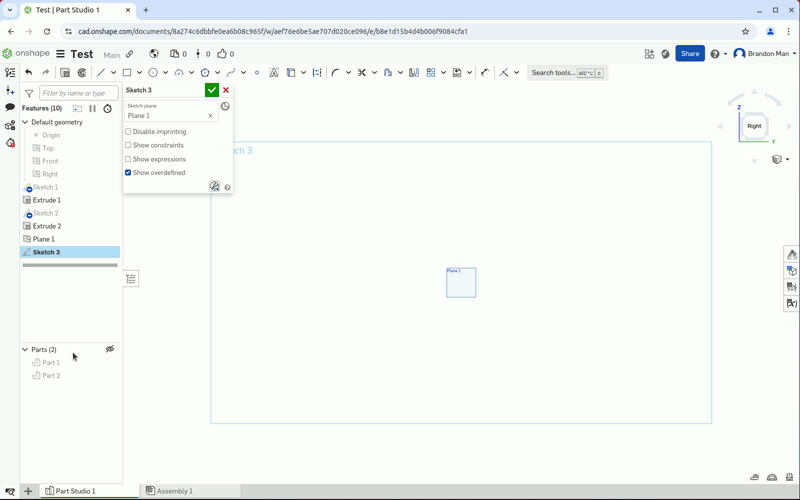
key(l)
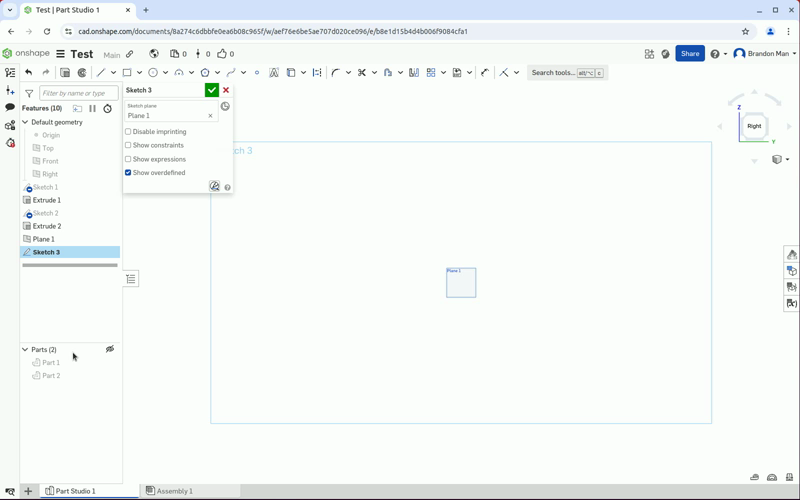
key_down(shift)
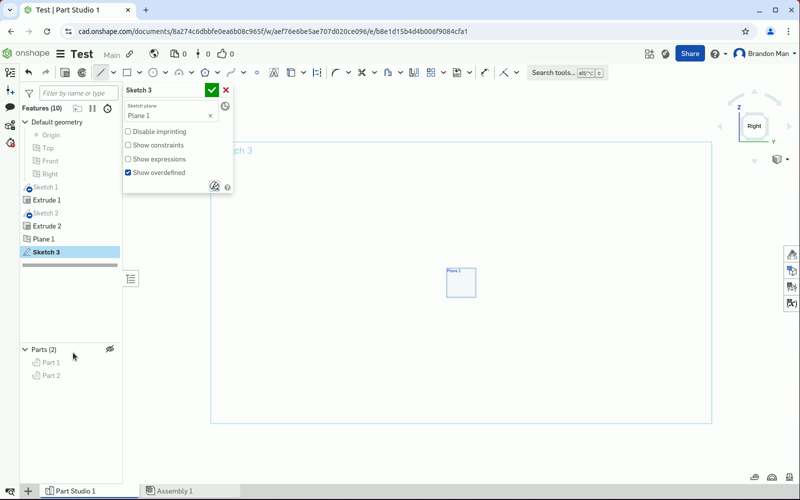
mouse_move(452, 282)
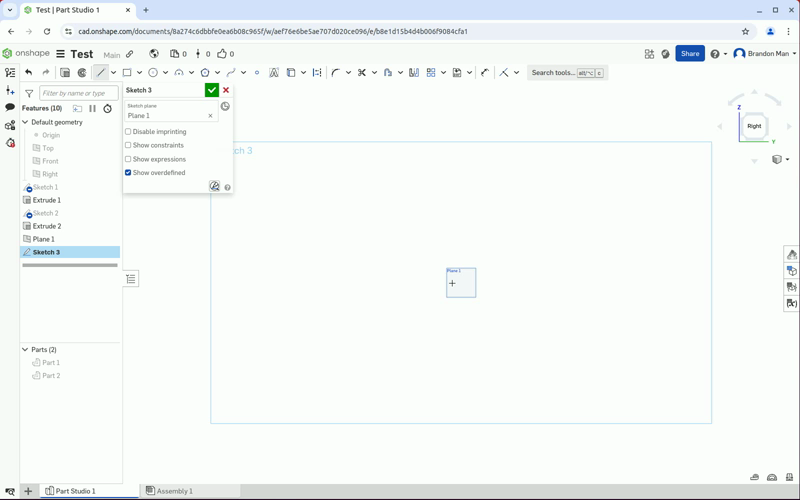
click(452, 282)
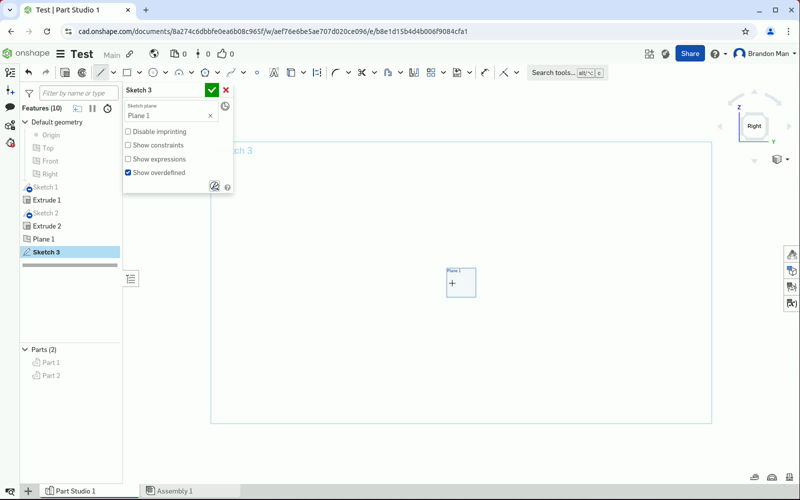
key_up(shift)
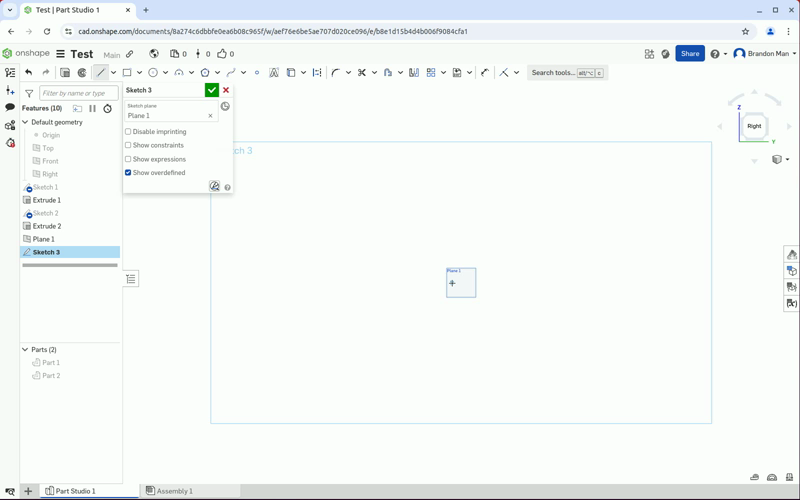
key_down(shift)
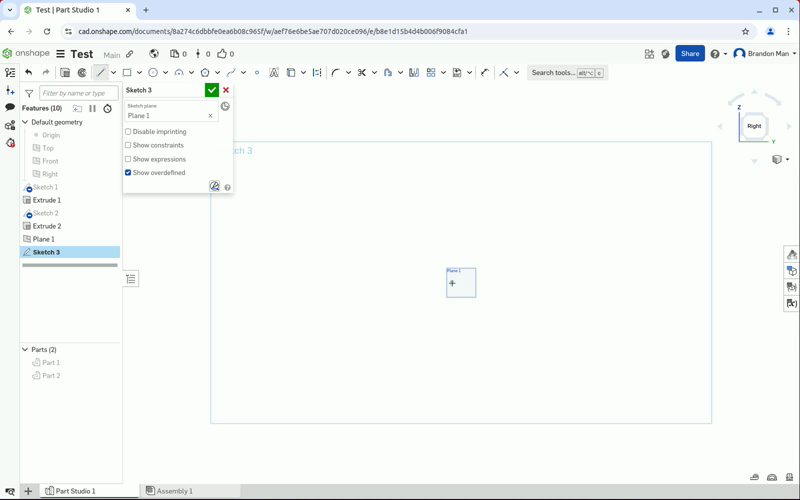
mouse_move(482, 282)
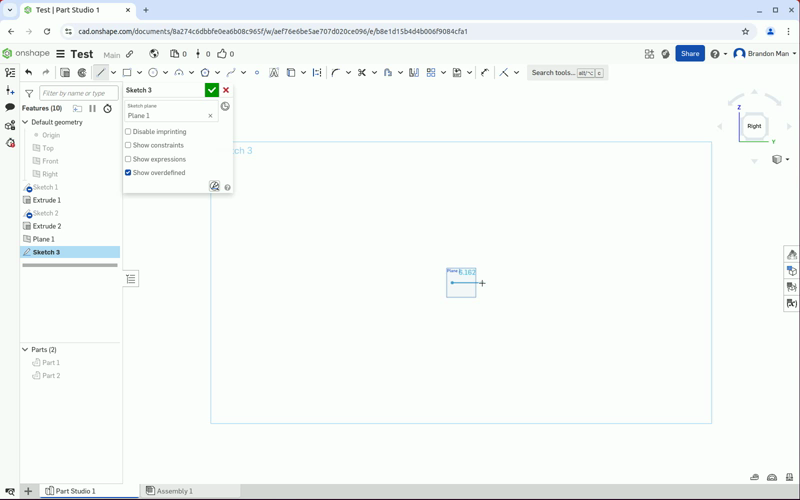
mouse_move(461, 282)
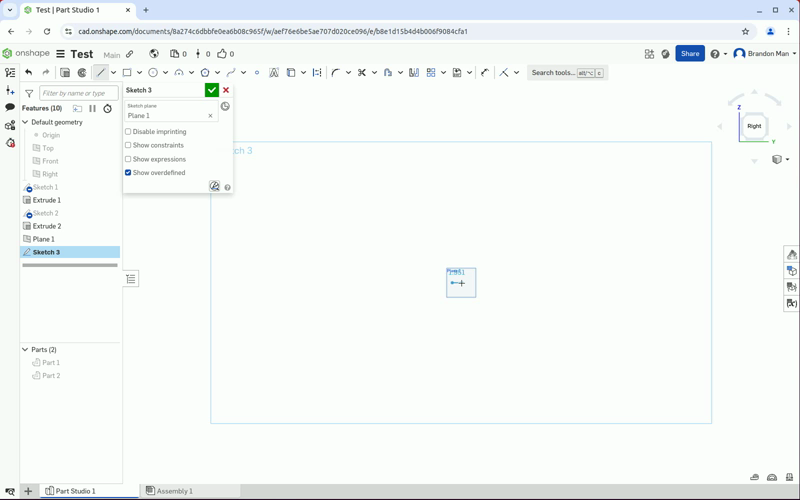
click(461, 282)
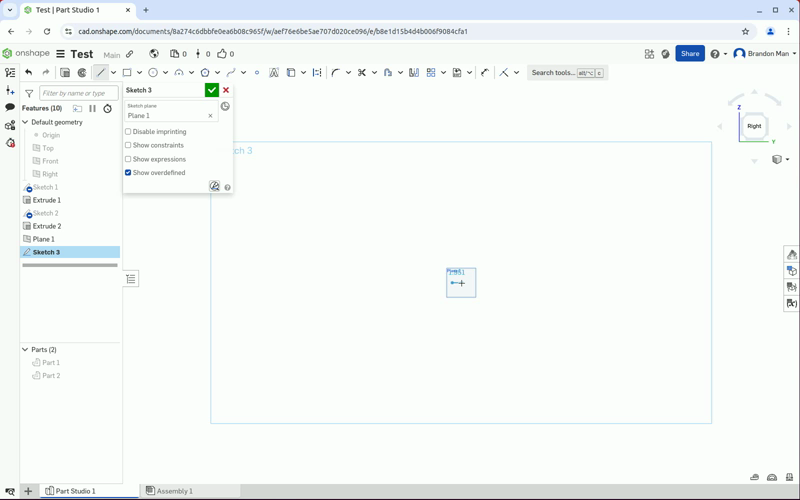
key_up(shift)
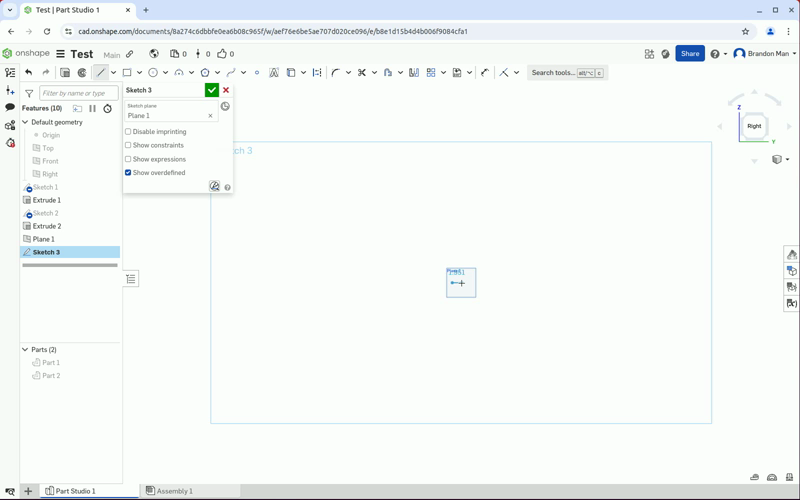
key_down(shift)
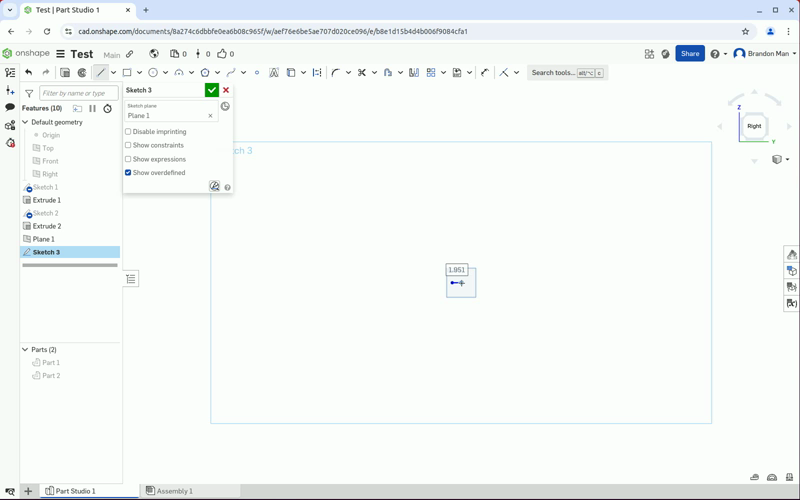
mouse_move(491, 282)
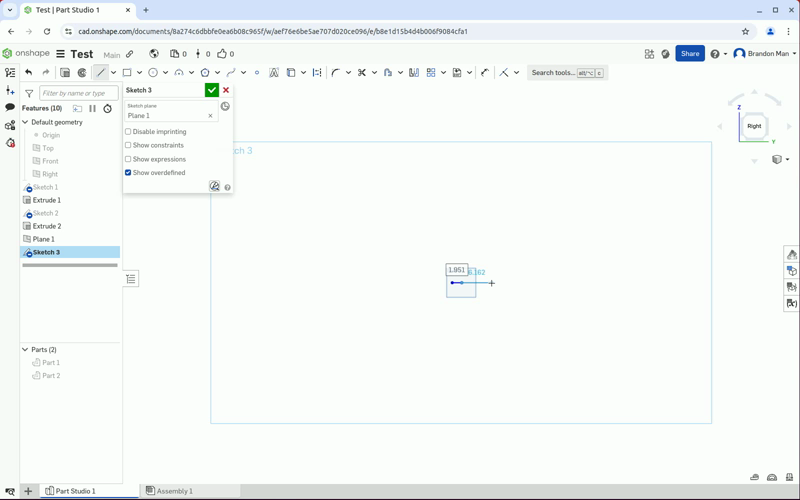
mouse_move(461, 273)
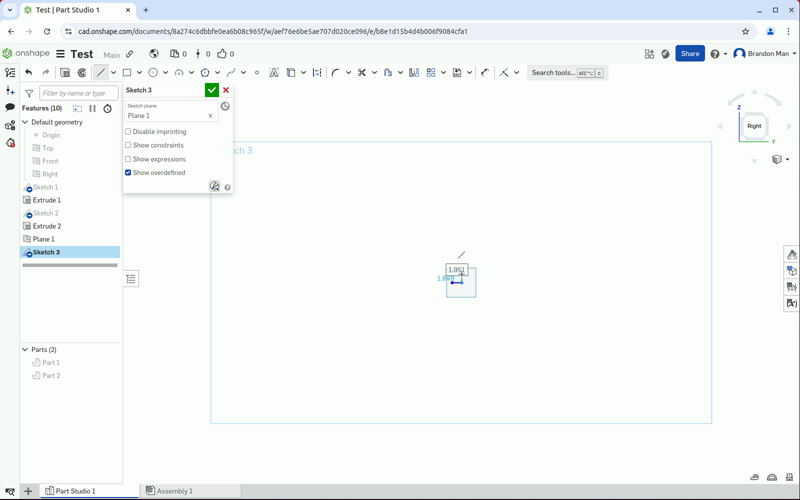
click(461, 273)
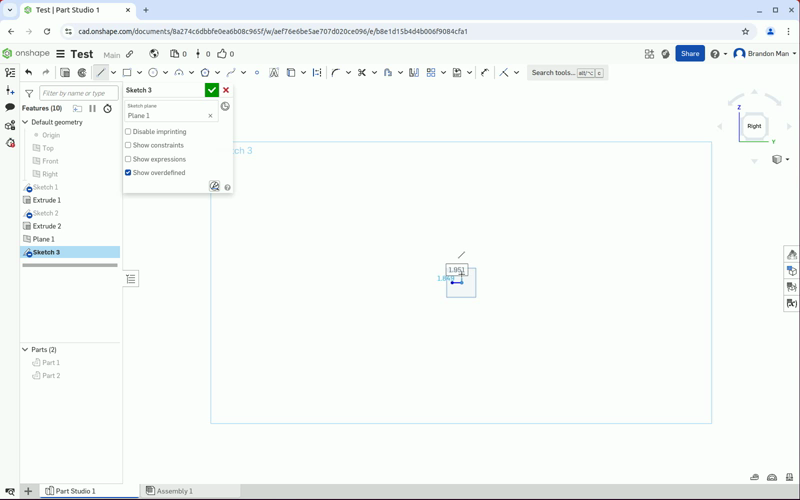
key_up(shift)
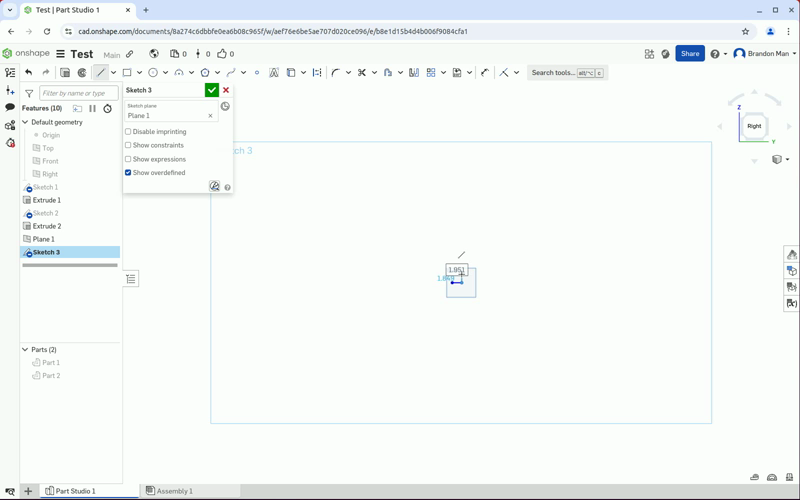
mouse_move(491, 273)
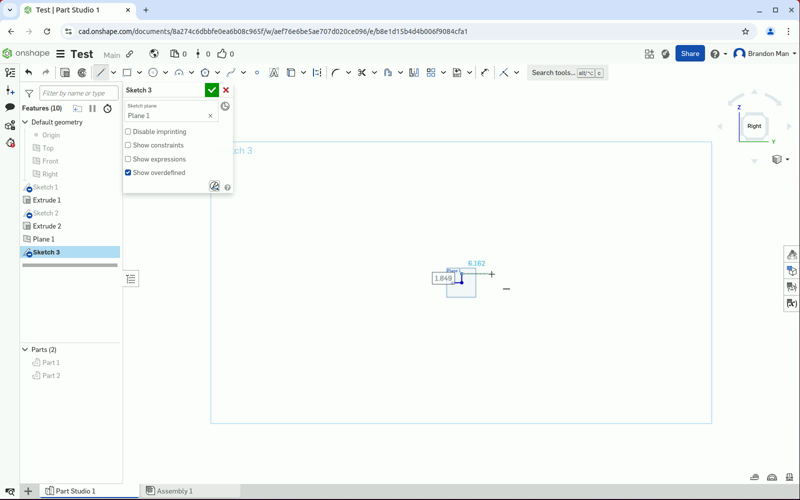
key_down(shift)
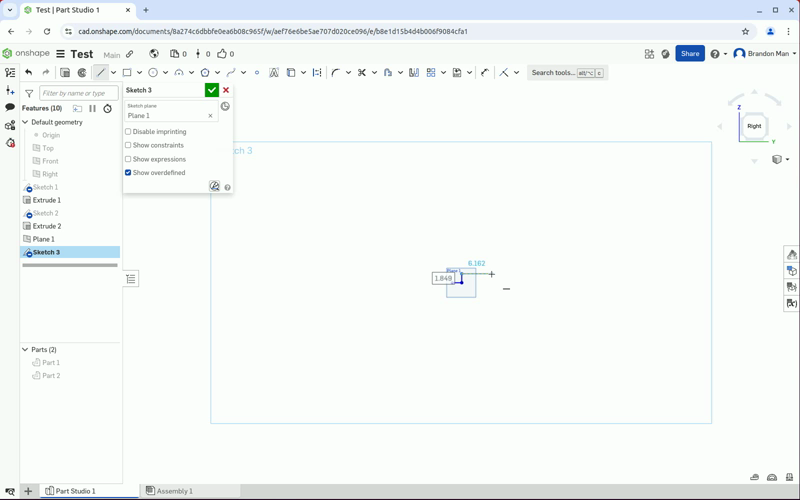
mouse_move(452, 282)
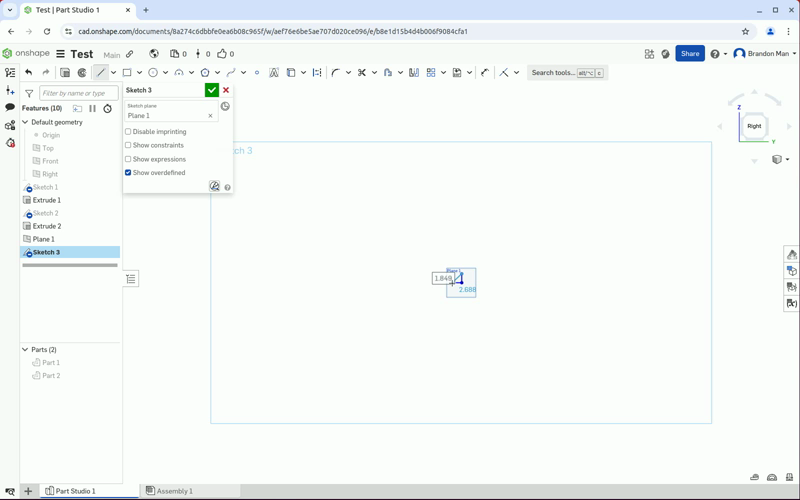
key_up(shift)
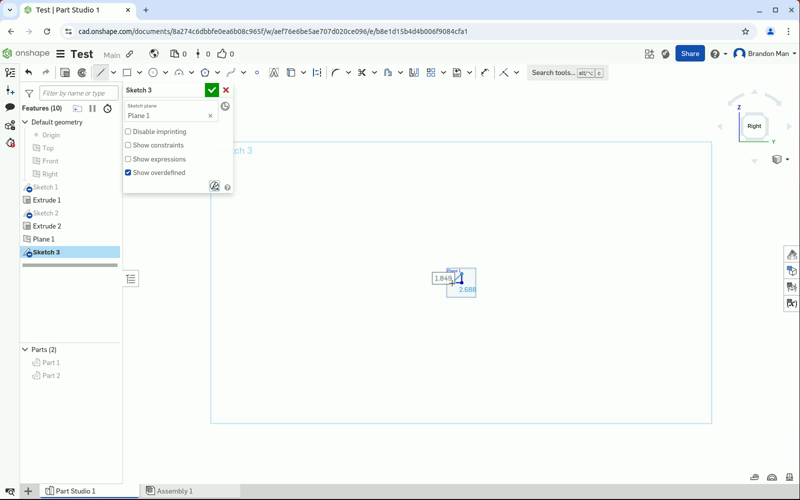
click(452, 282)
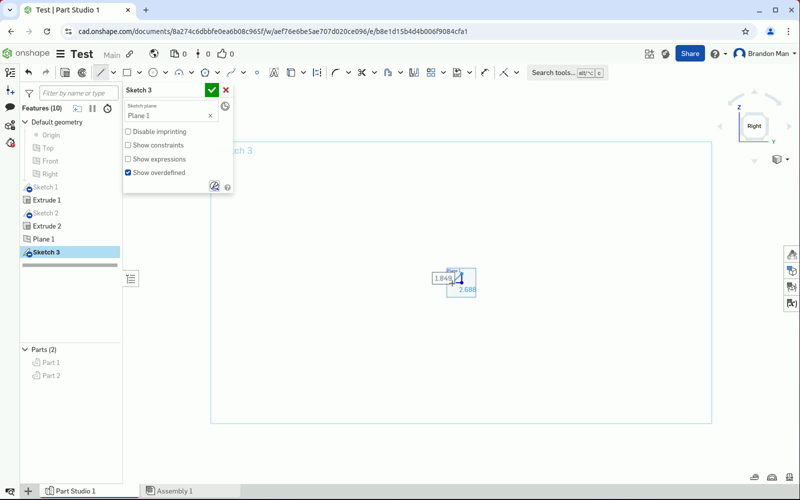
key(esc)
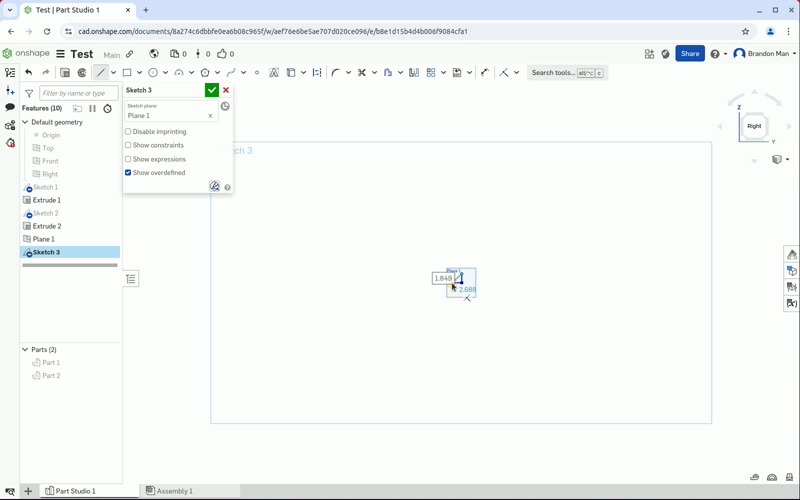
mouse_move(455, 281)
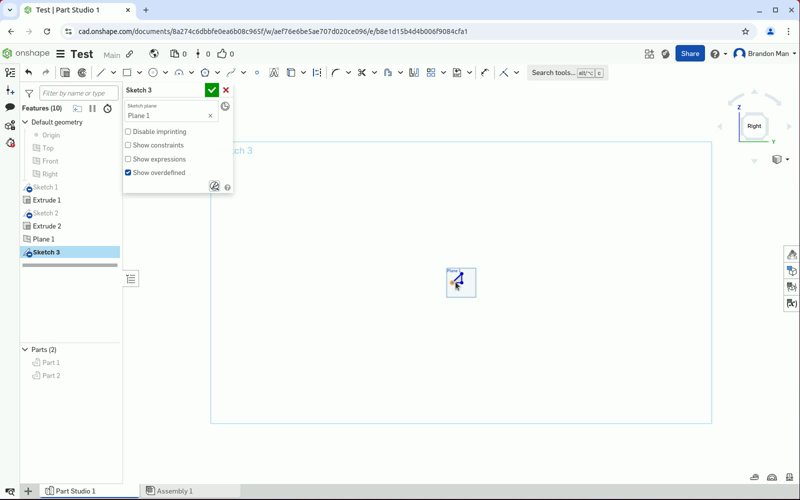
scroll(6)
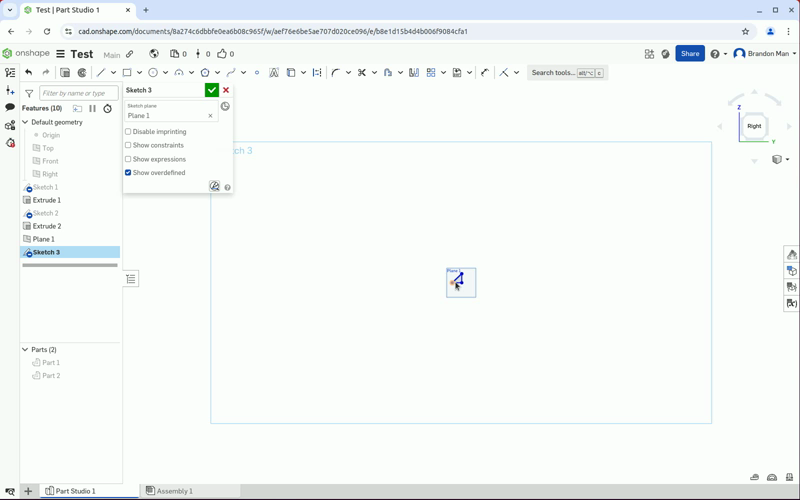
scroll(6)
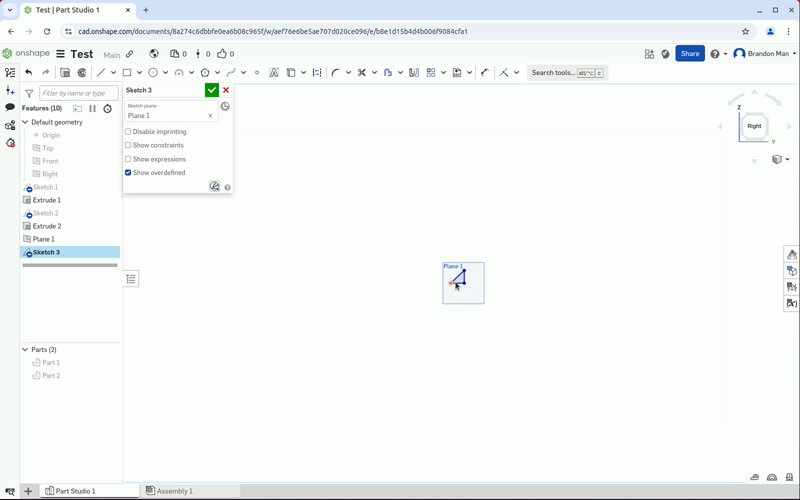
scroll(6)
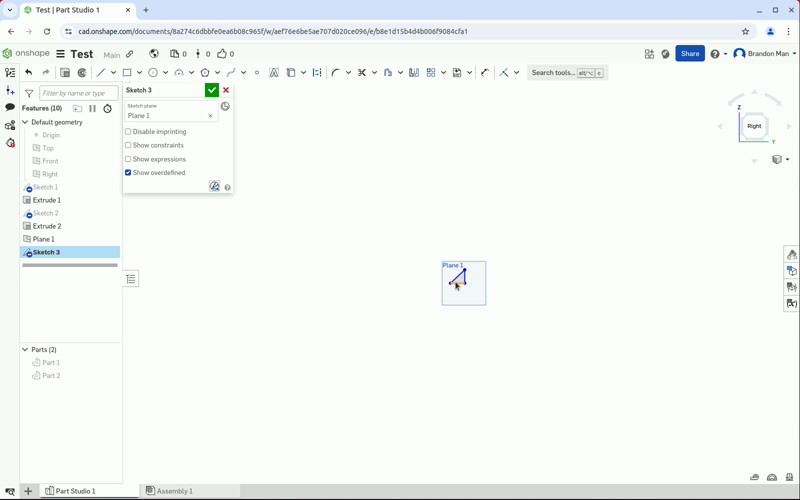
scroll(6)
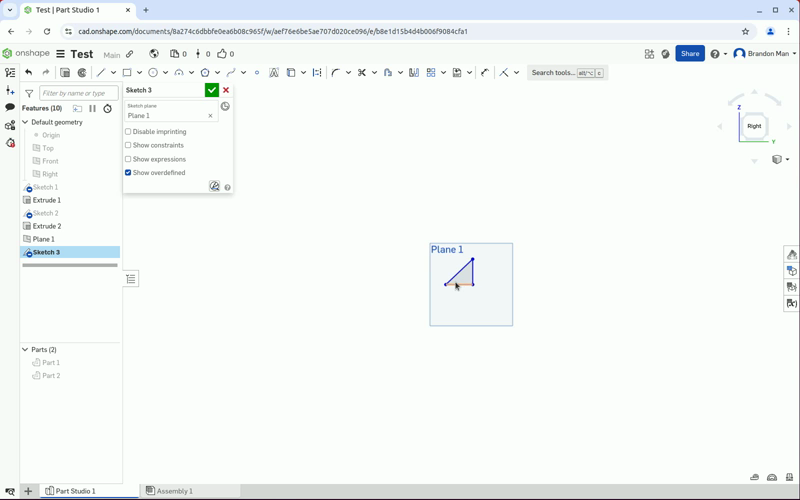
scroll(6)
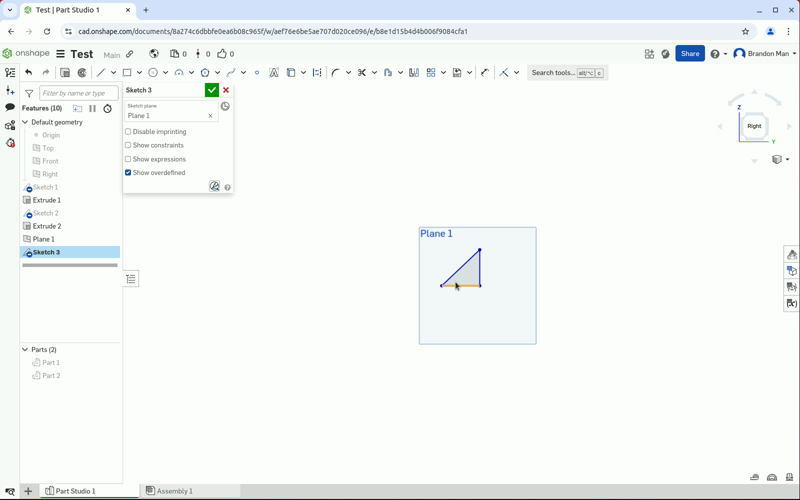
scroll(6)
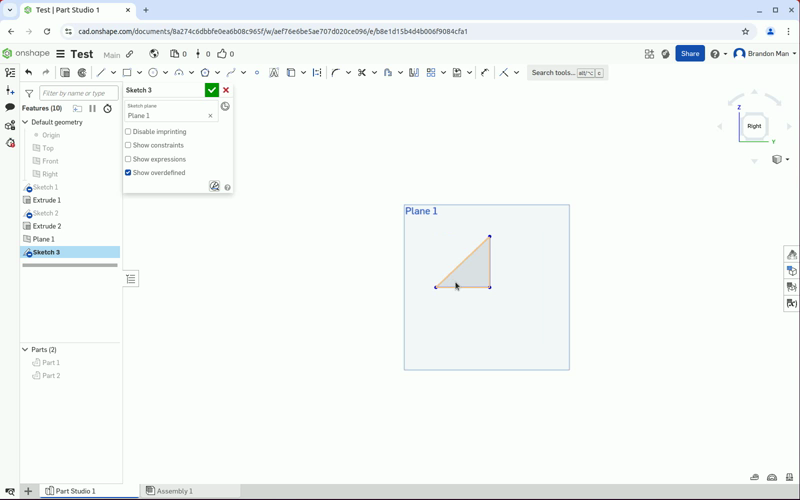
scroll(6)
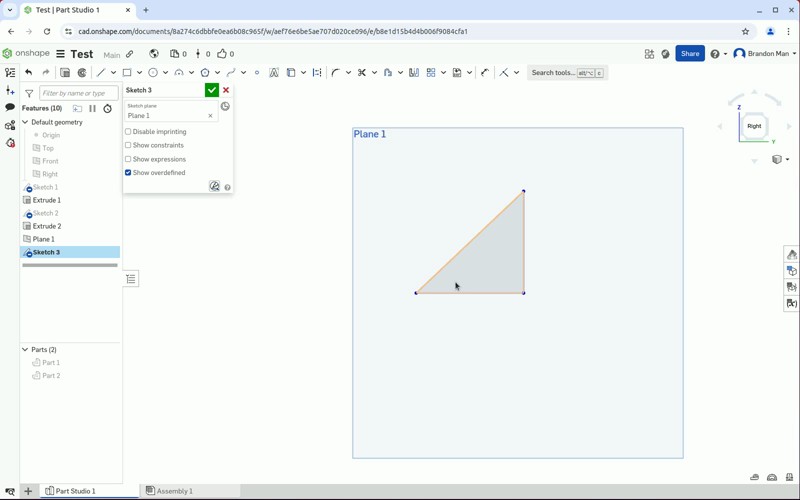
click(455, 281)
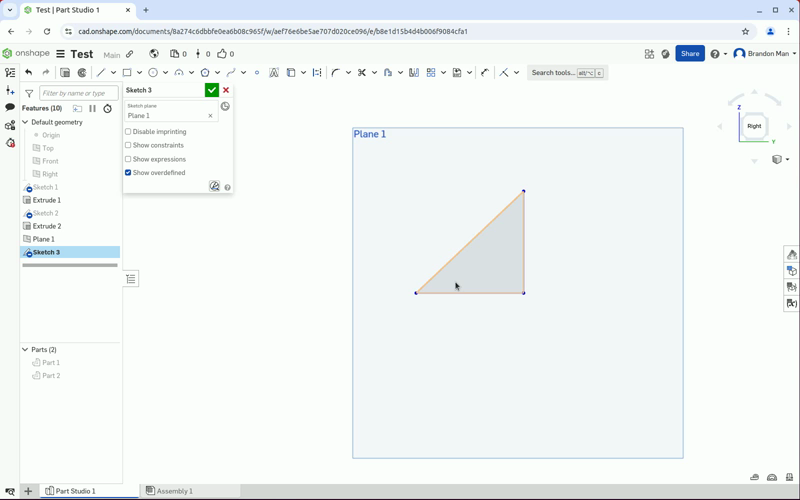
scroll(-6)
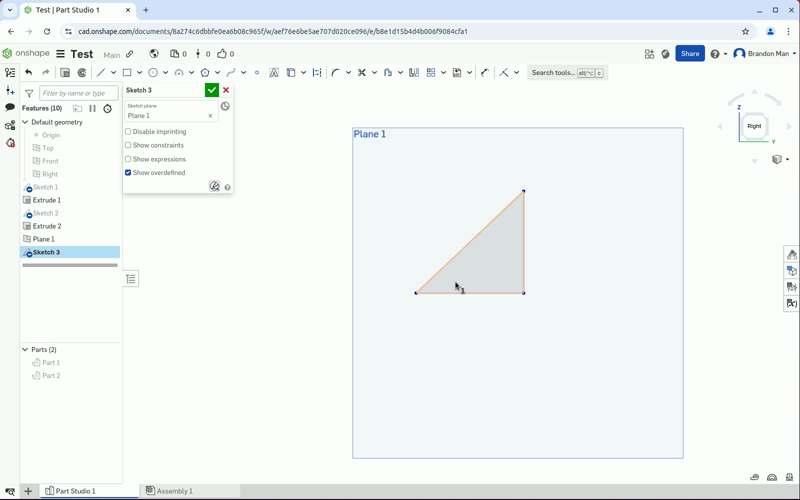
scroll(-6)
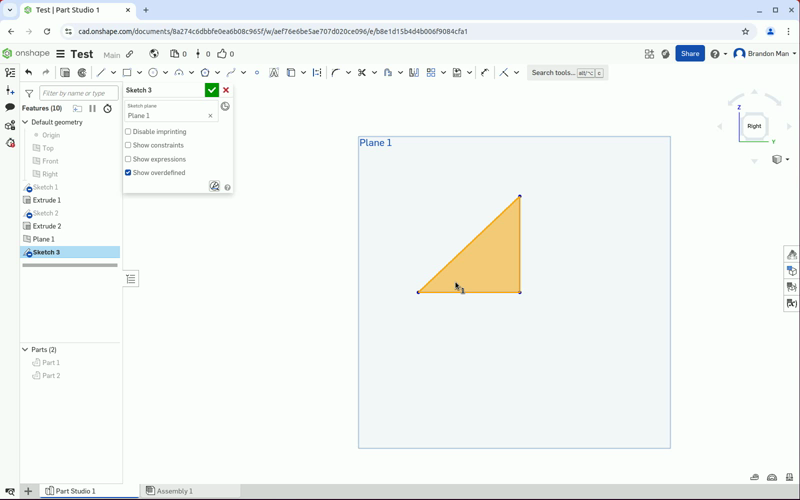
scroll(-6)
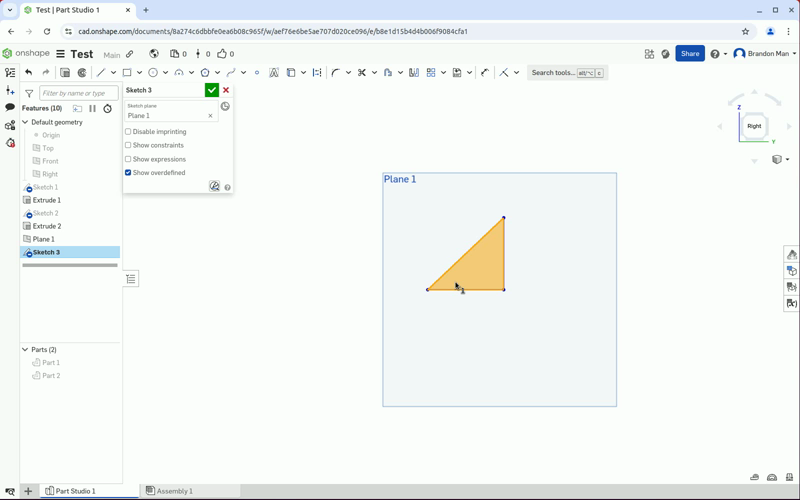
scroll(-6)
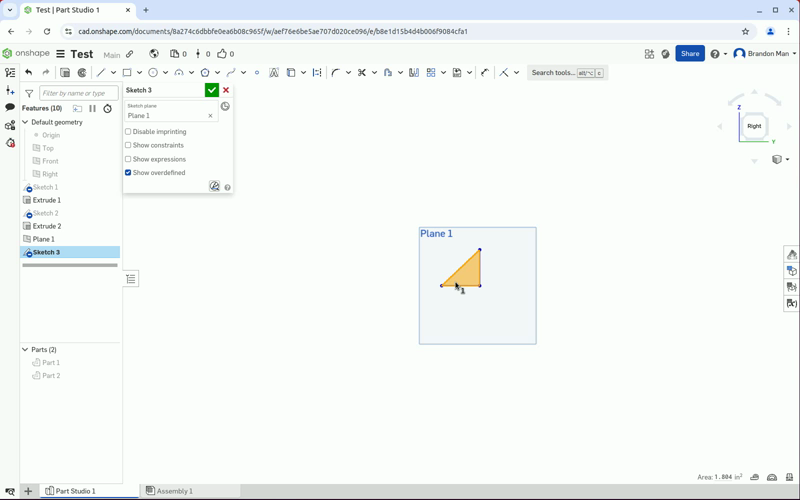
scroll(-6)
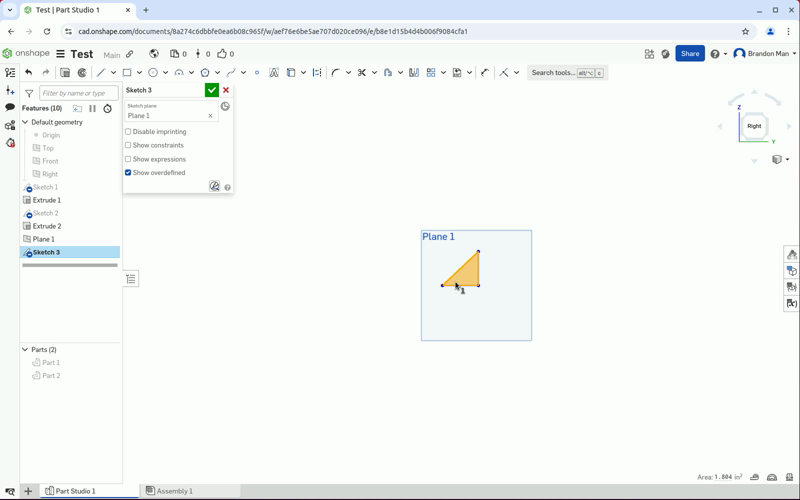
scroll(-6)
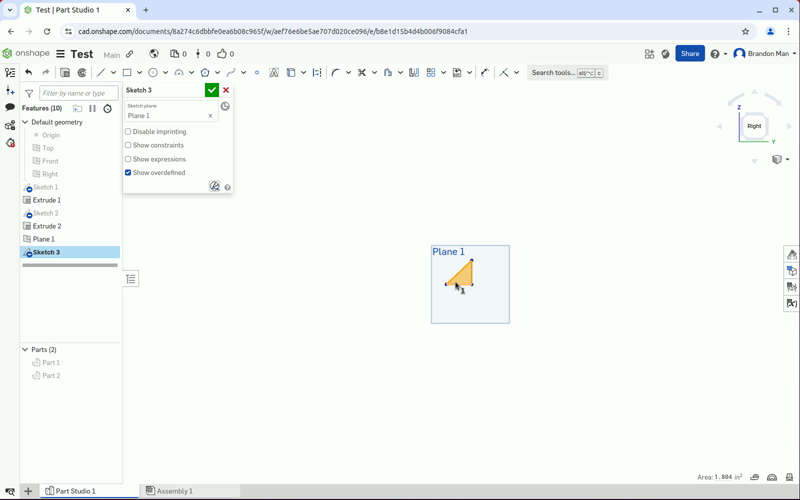
scroll(-6)
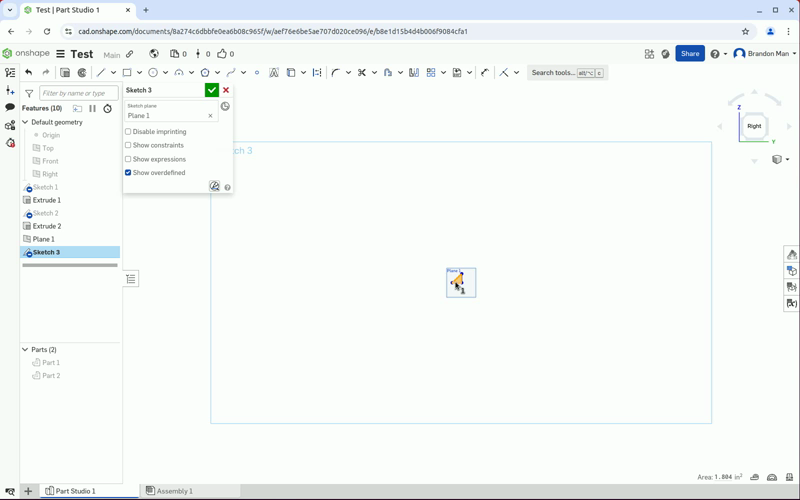
mouse_move(73, 352)
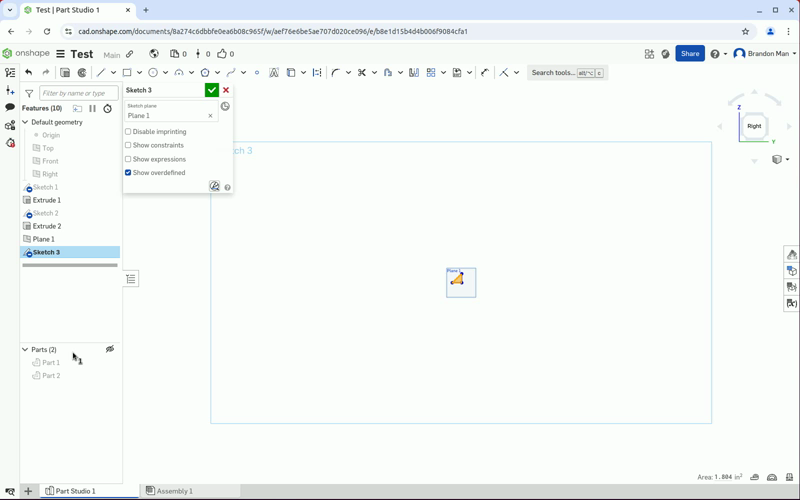
key(shift+y)
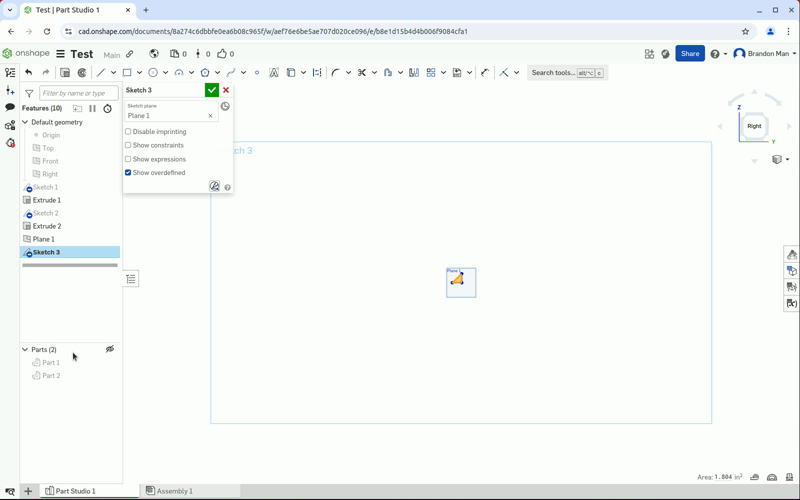
key(shift+e)
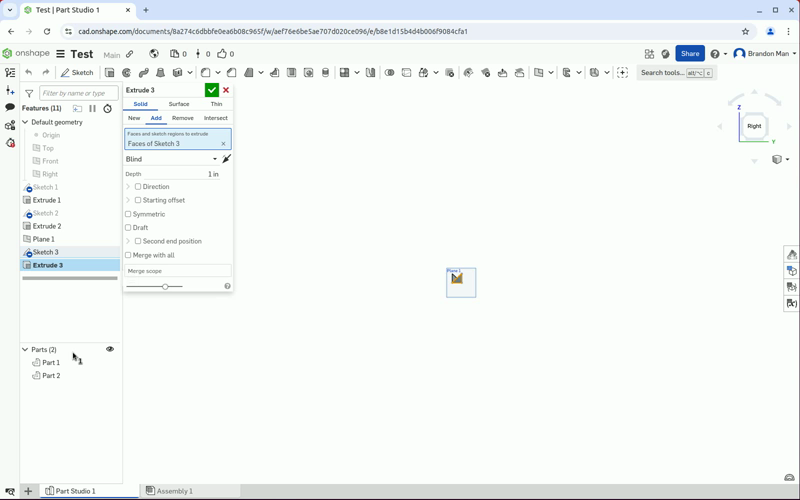
mouse_move(143, 106)
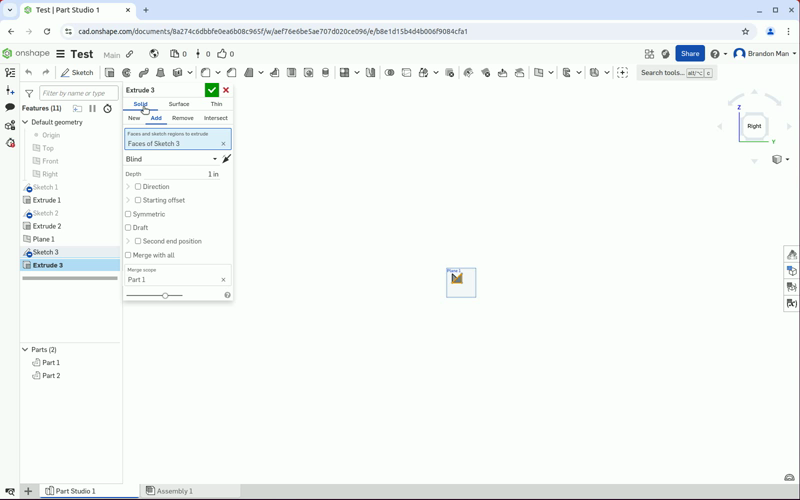
click(143, 106)
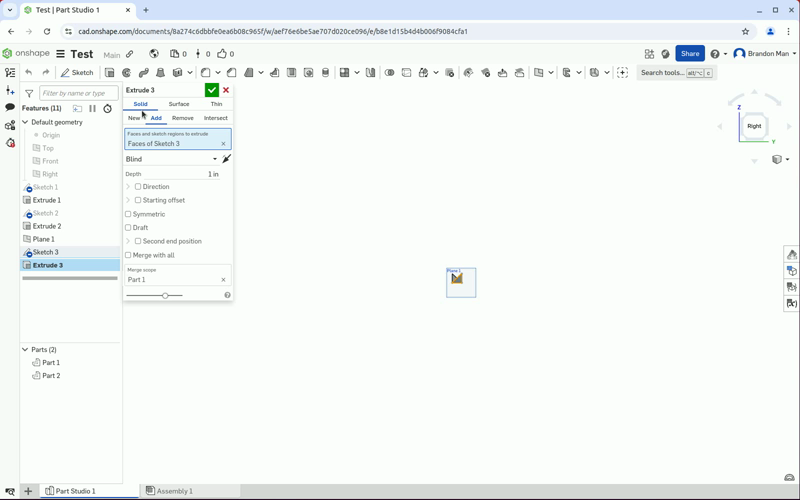
mouse_move(137, 120)
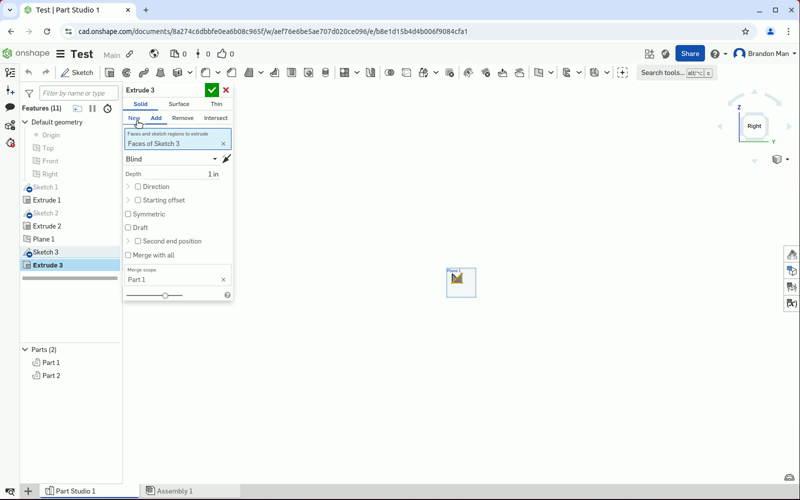
click(137, 120)
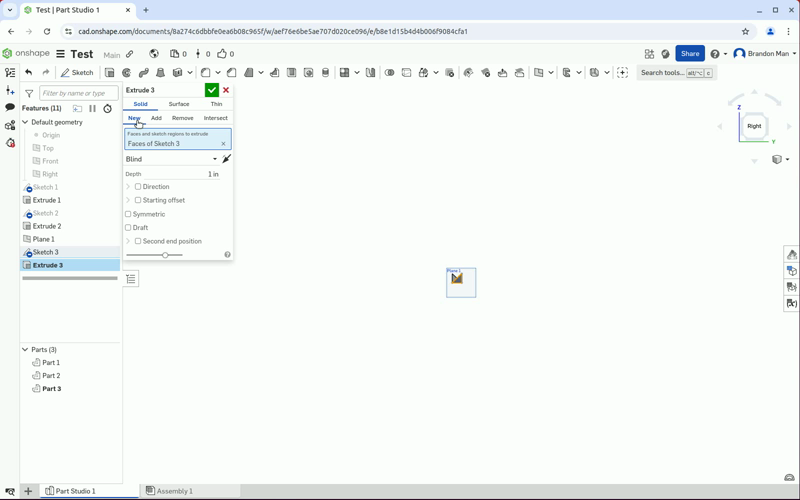
key(tab, 4)
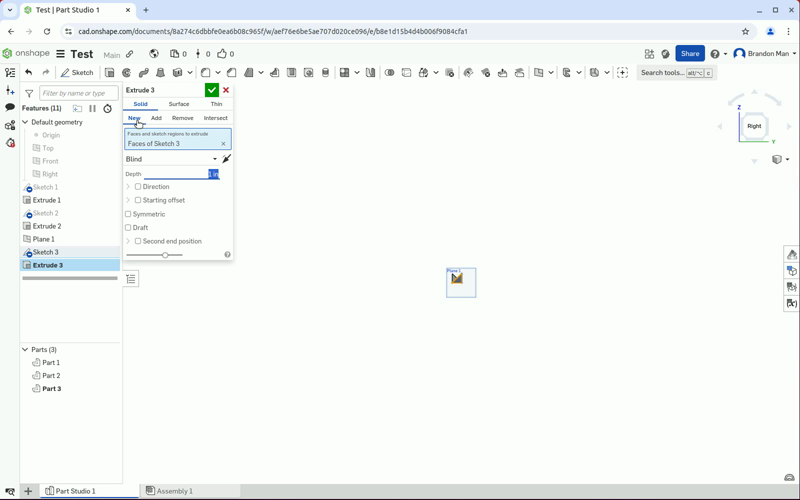
text(-0.241)
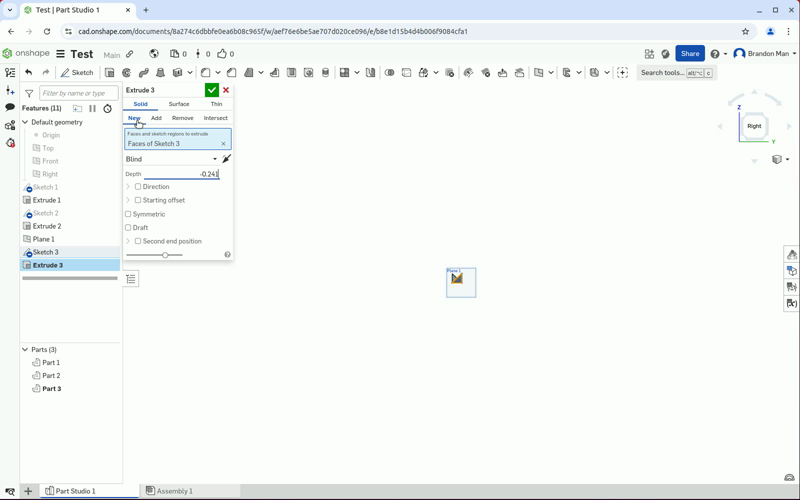
key(enter)
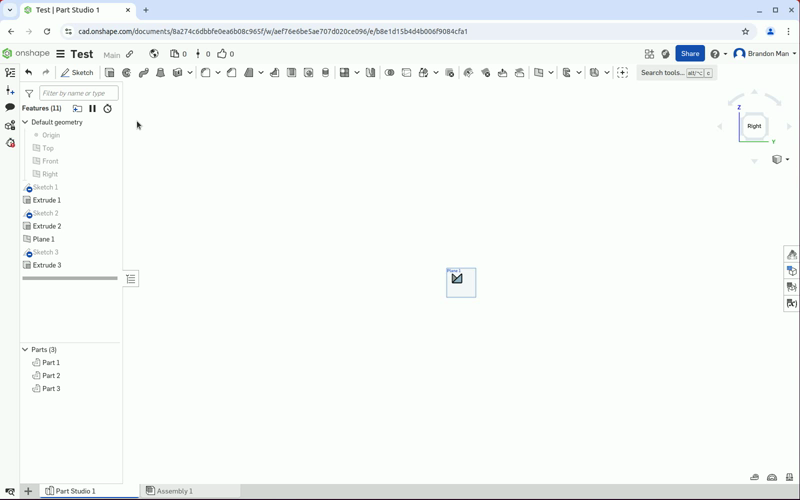
key(shift+h)
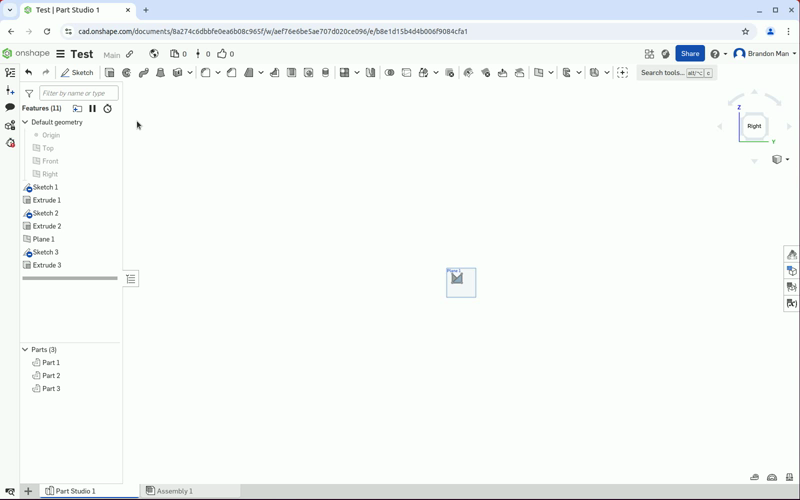
key(shift+h)
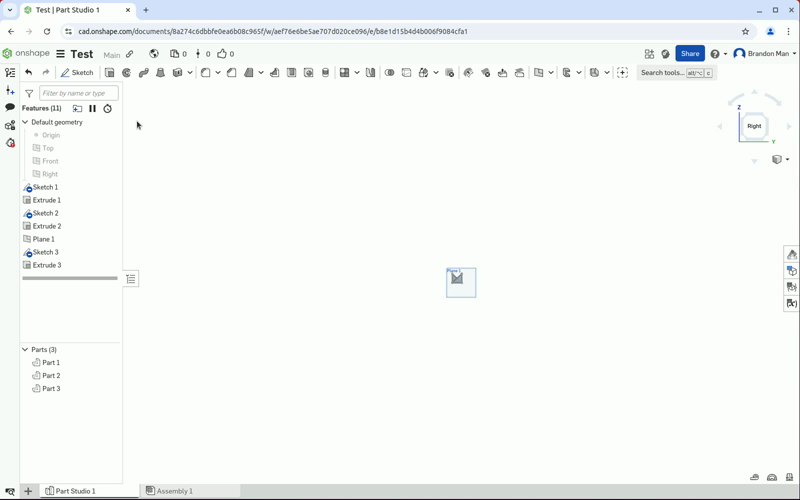
key(shift+7)
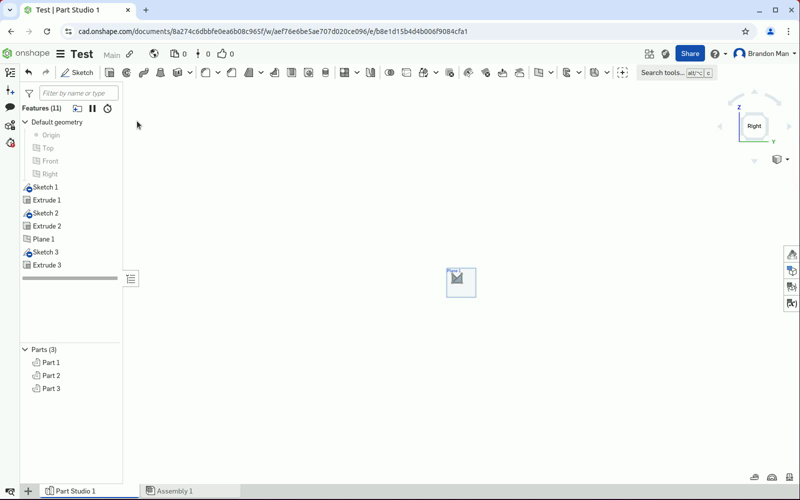
key(right, 2)
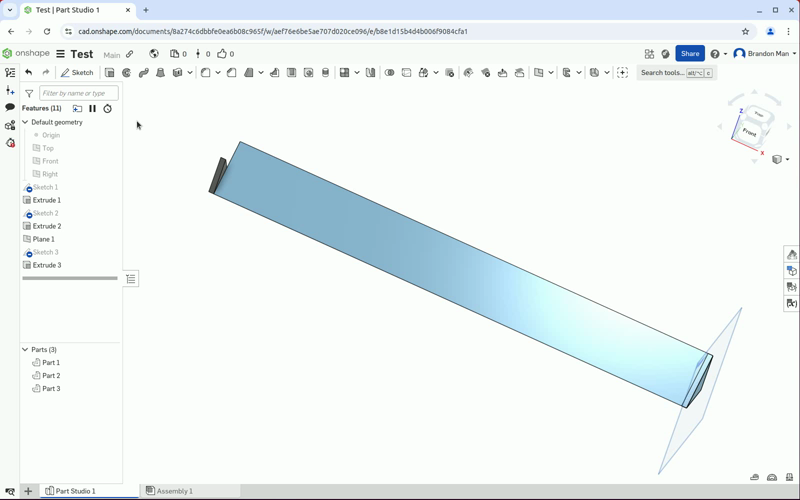
key(down, 2)
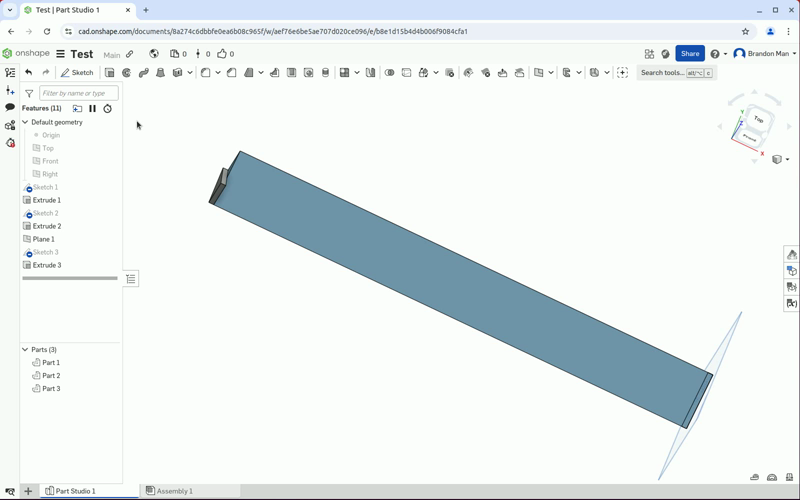
key(up, 2)
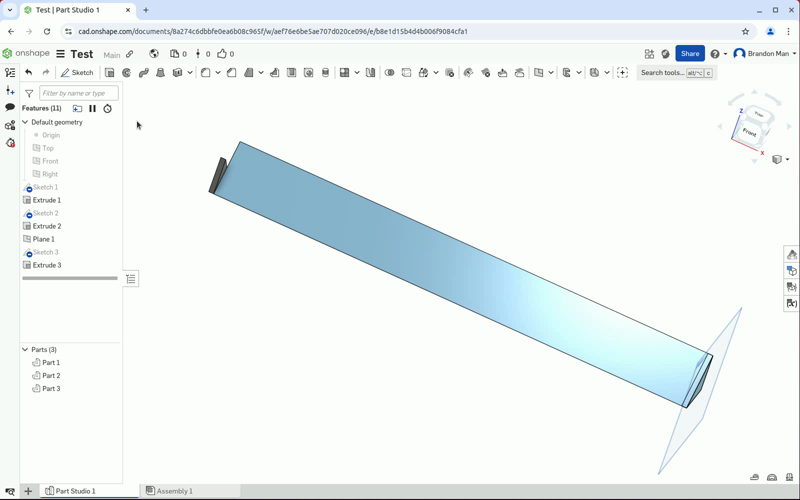
key(left, 2)
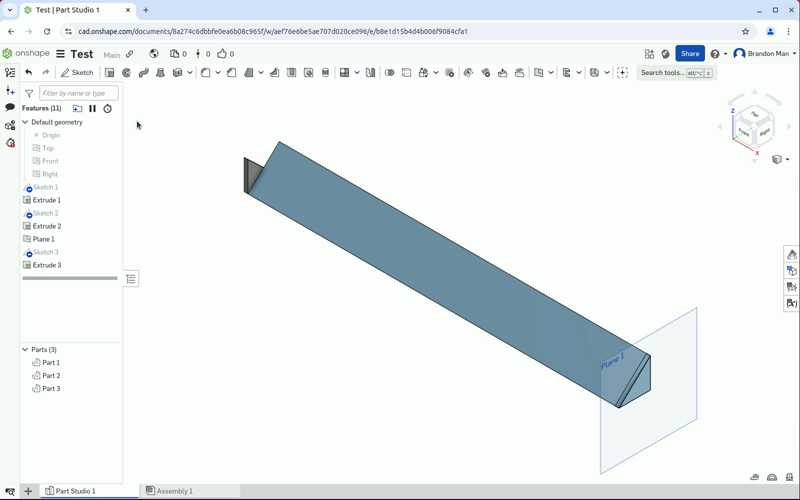
mouse_move(73, 189)
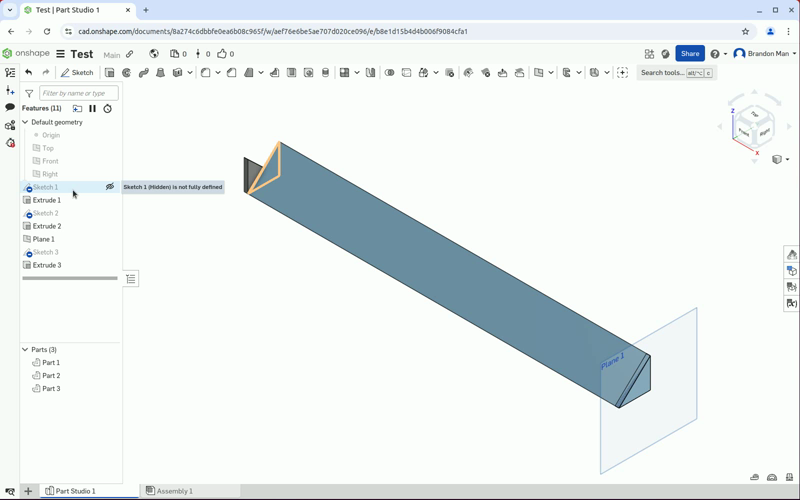
click(73, 189)